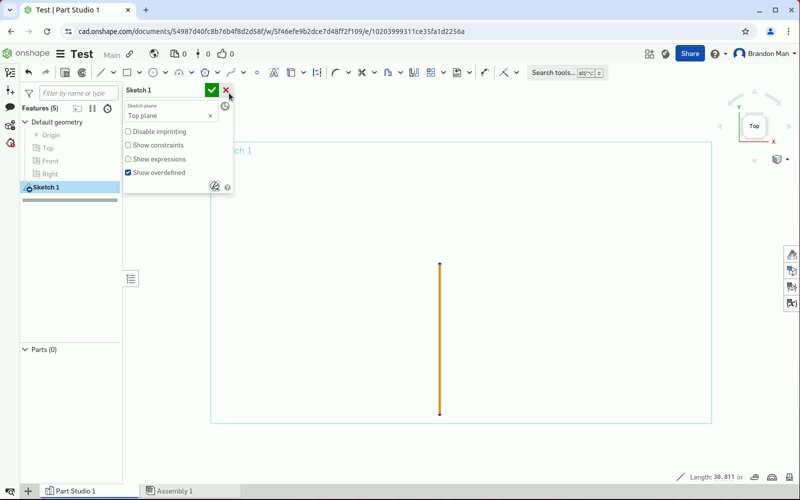
key(shift+h)
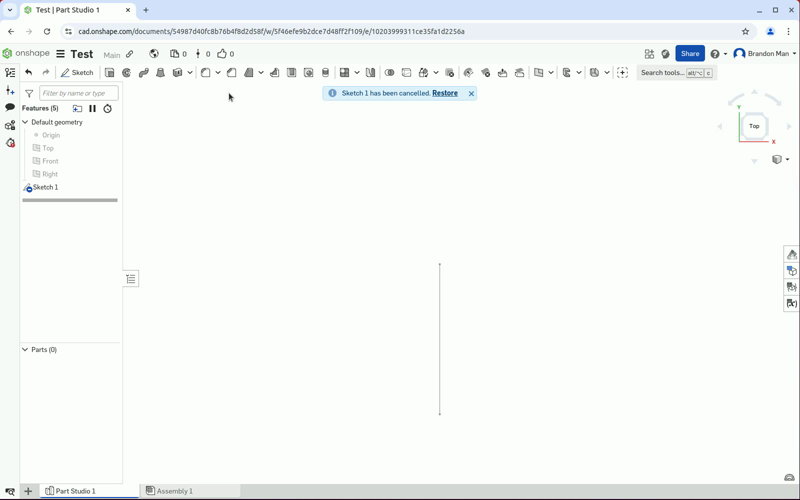
mouse_move(73, 352)
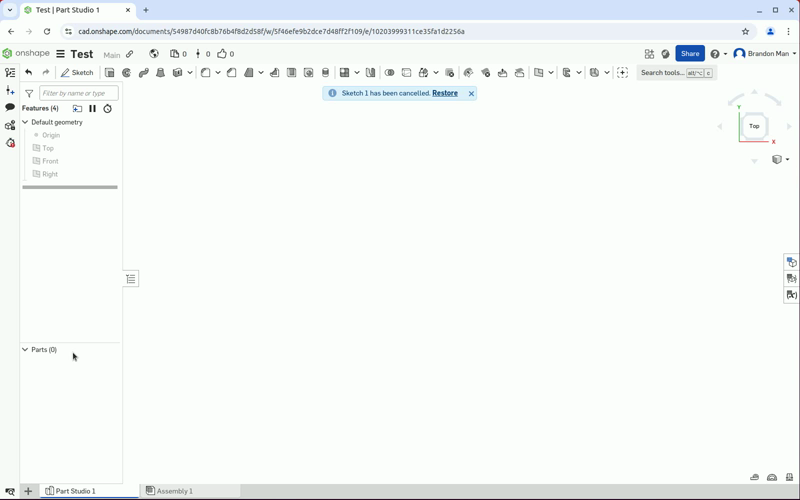
key(y)
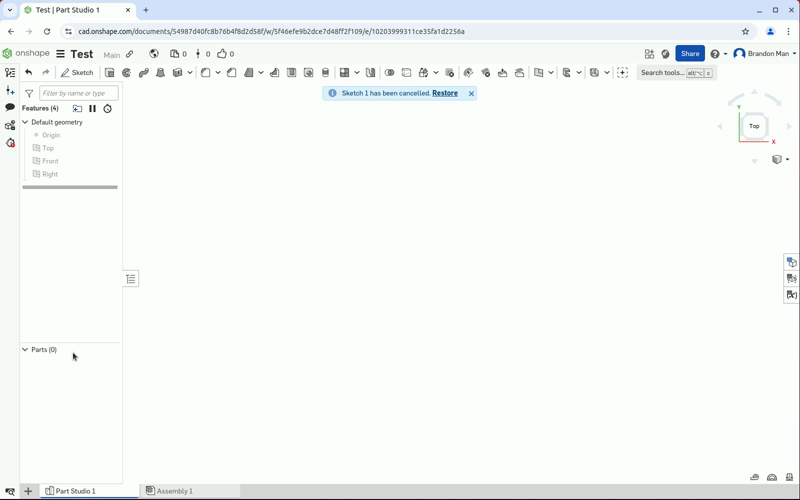
key(shift+p)
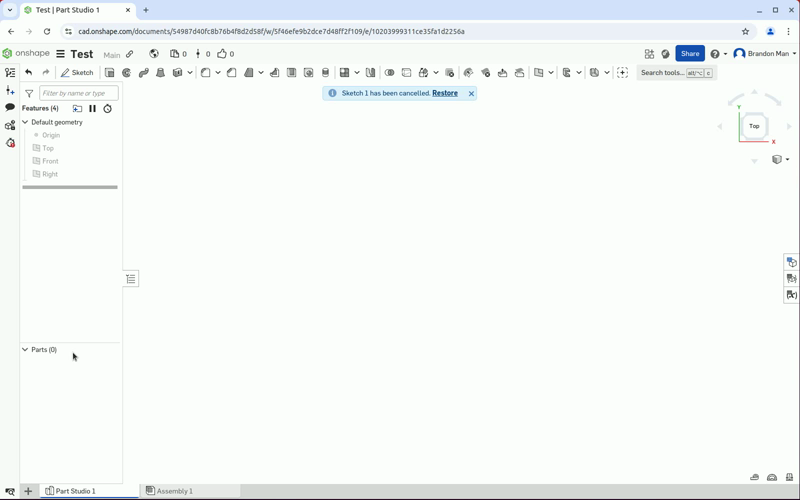
key(space)
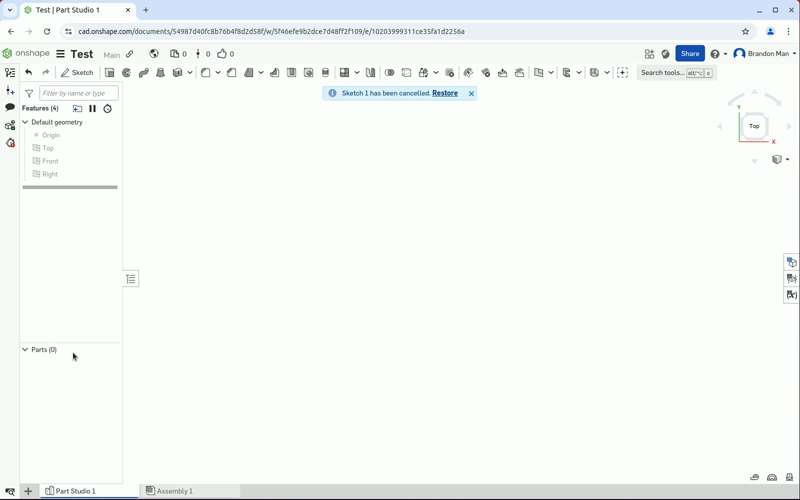
key_down(shift)
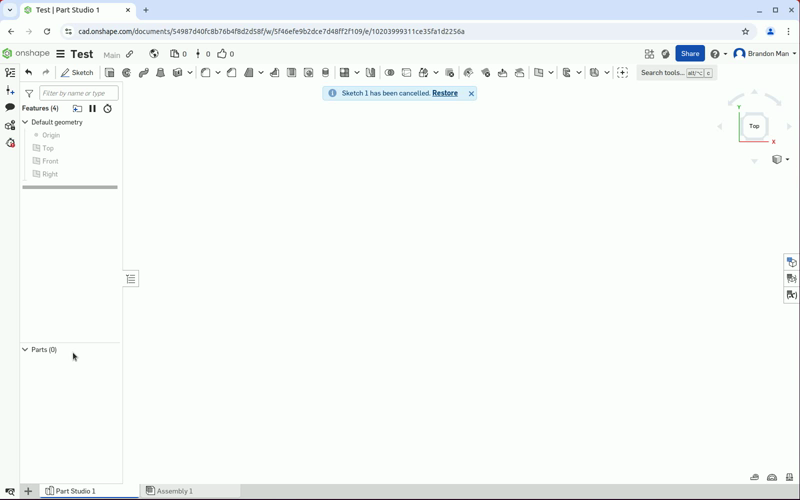
key(up)
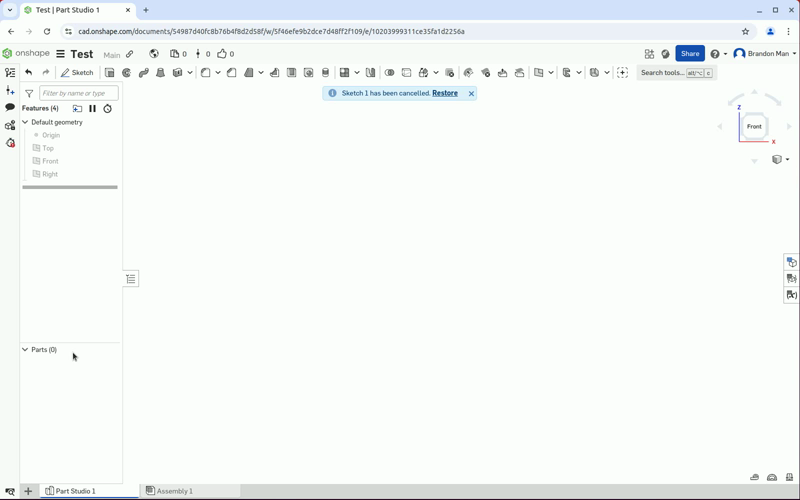
key_up(shift)
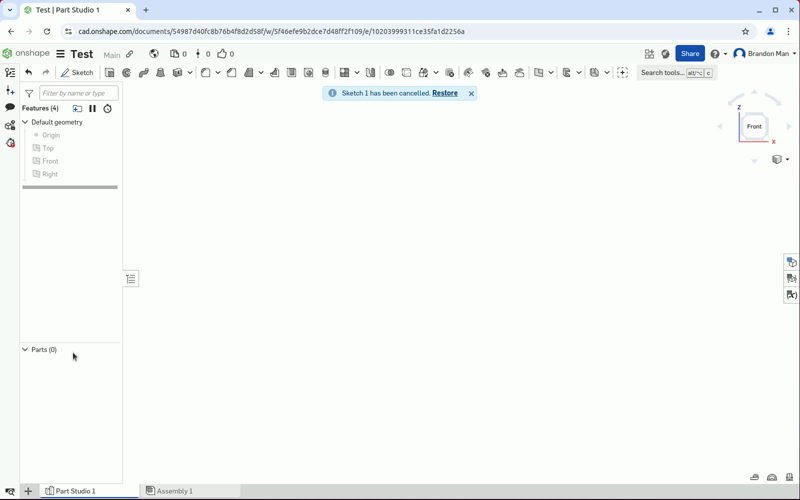
mouse_move(73, 352)
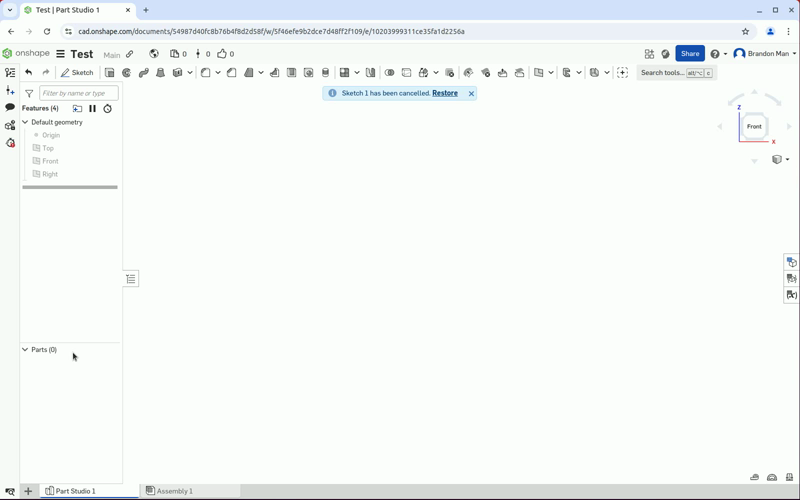
key(shift+y)
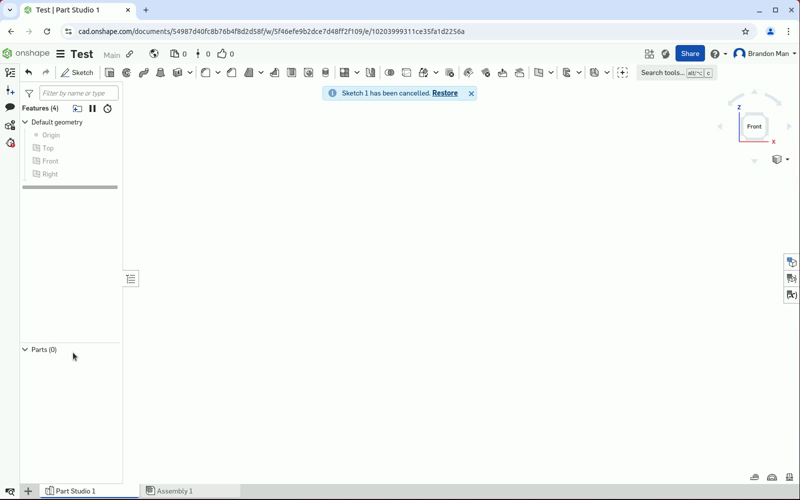
key(shift+s)
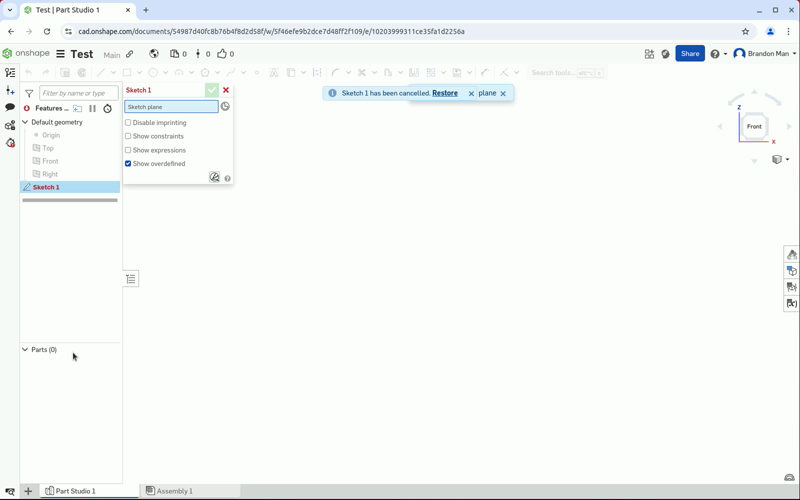
mouse_move(73, 163)
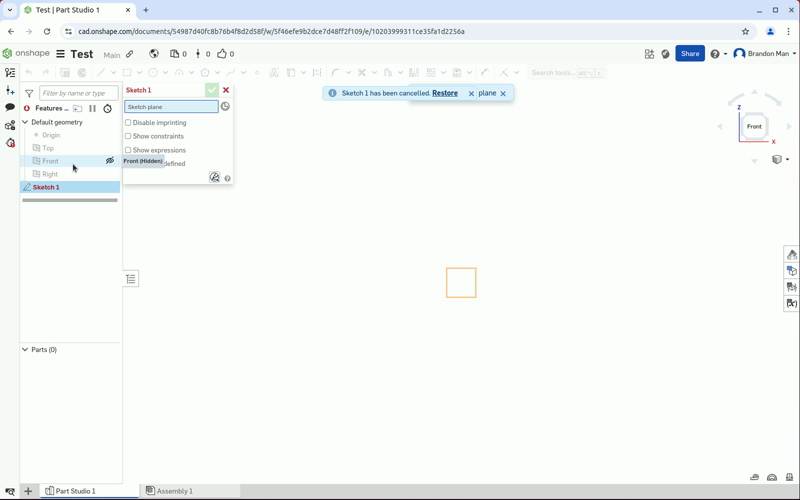
click(73, 163)
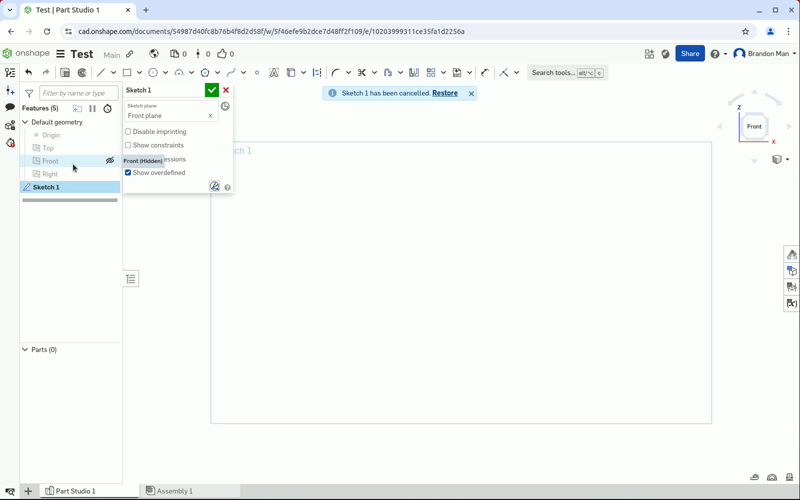
mouse_move(73, 352)
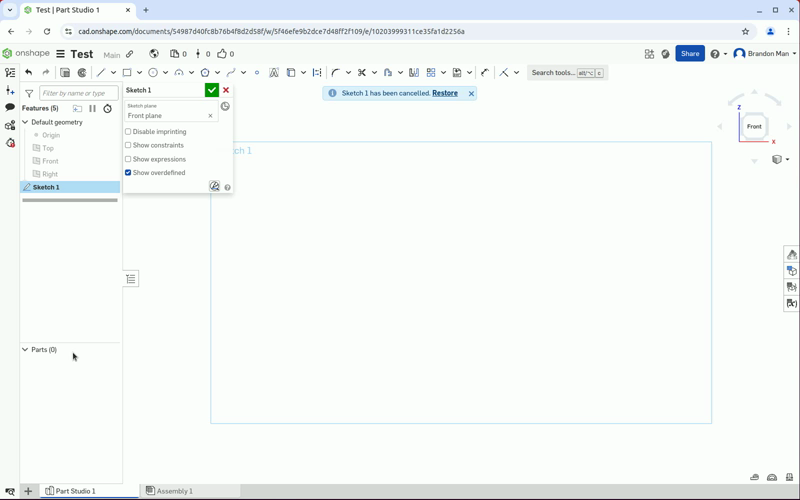
key(y)
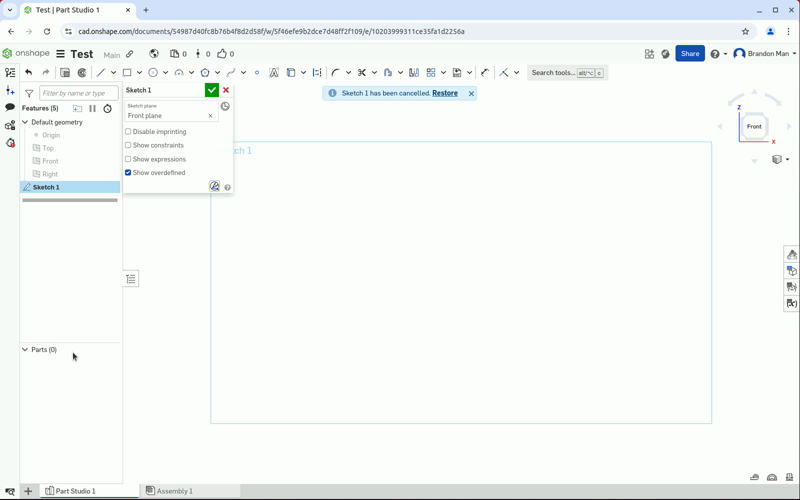
key(l)
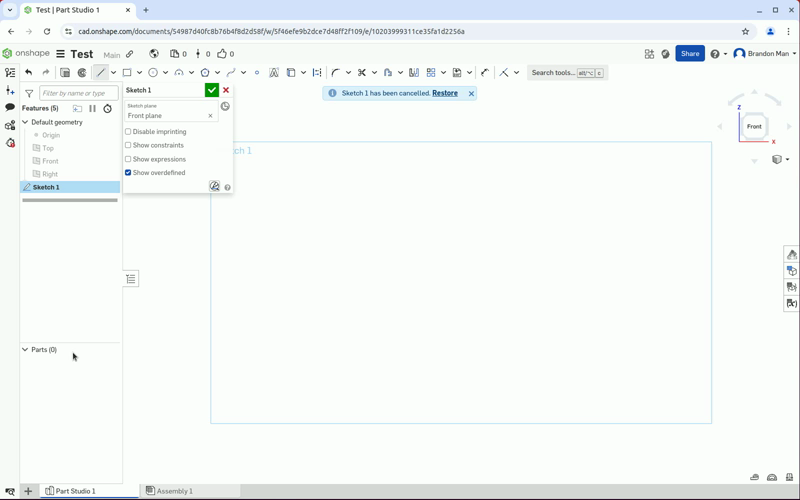
key_down(shift)
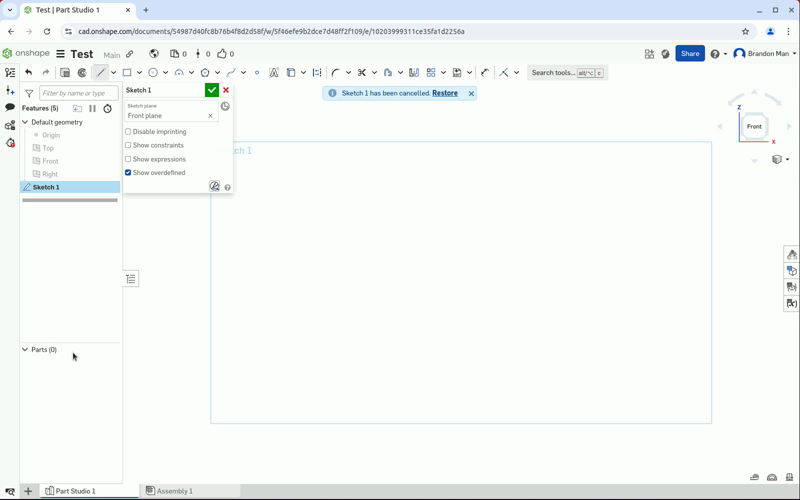
mouse_move(479, 215)
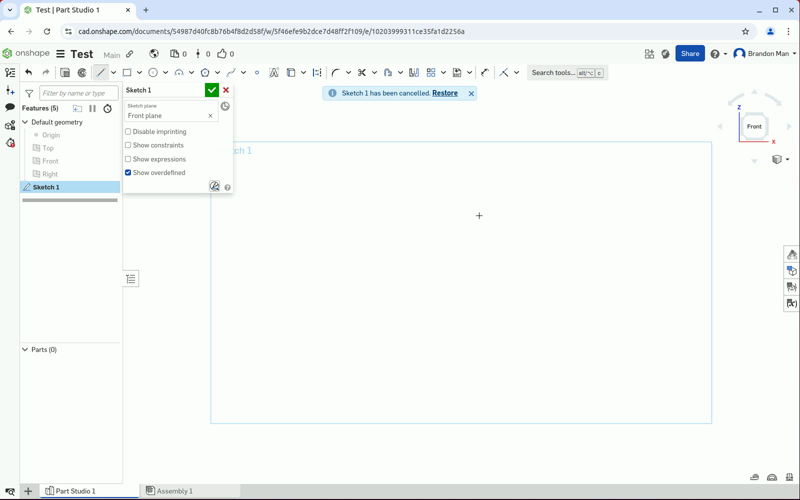
click(479, 215)
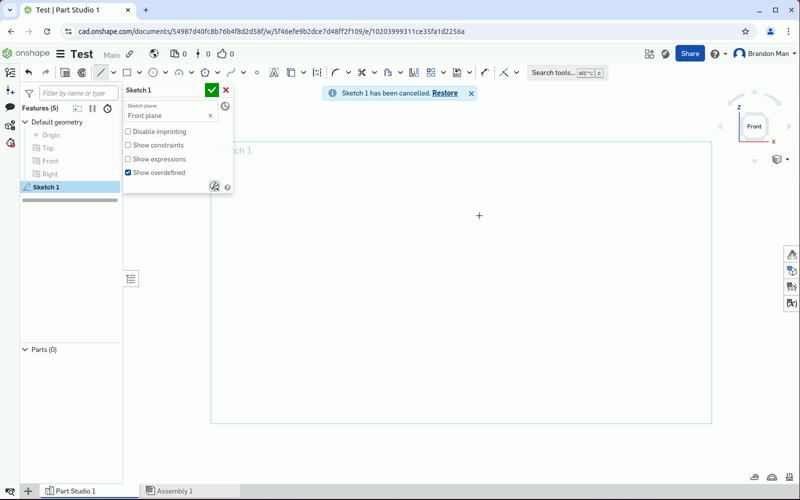
key_up(shift)
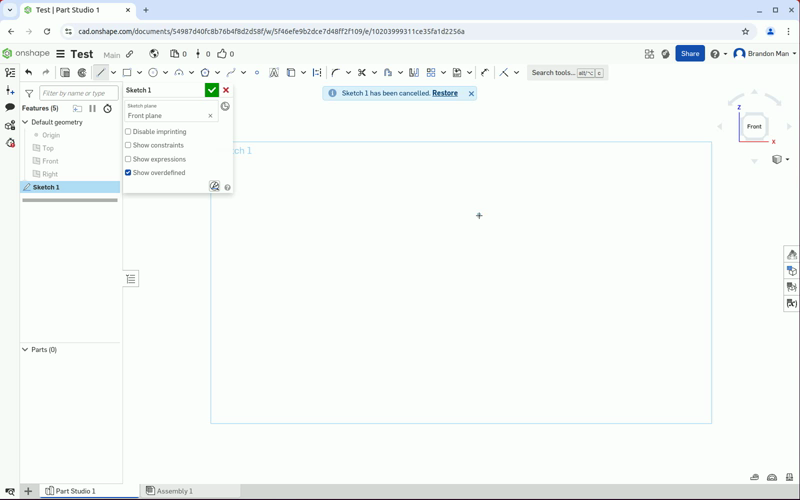
key_down(shift)
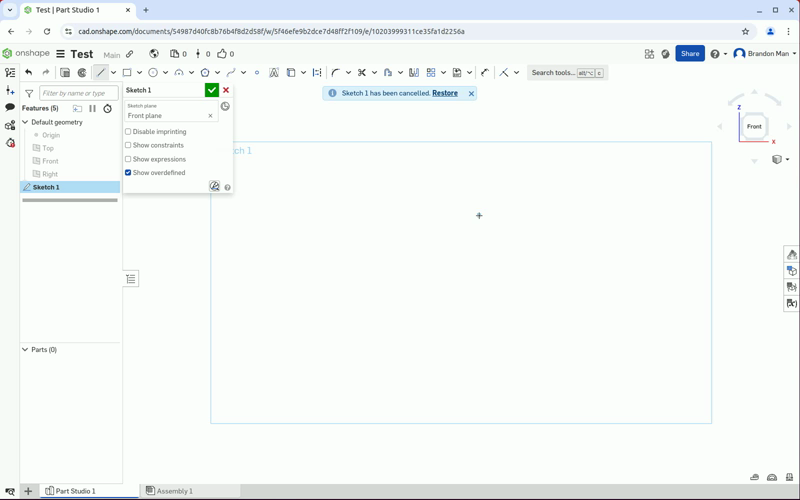
mouse_move(509, 215)
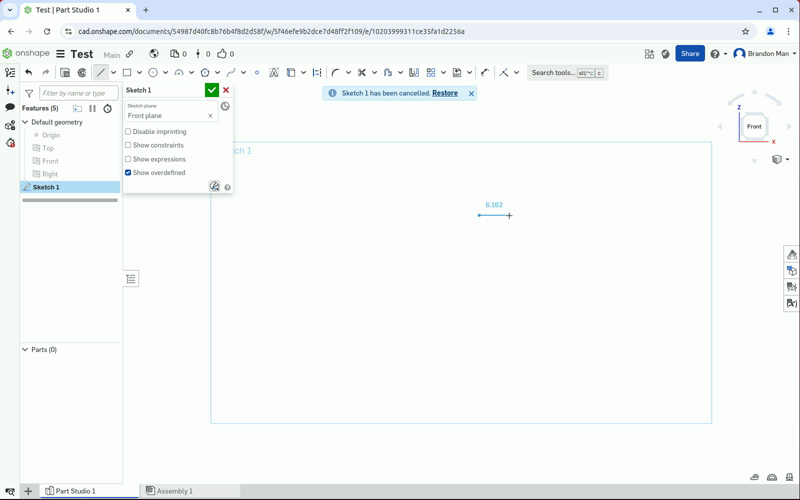
mouse_move(524, 215)
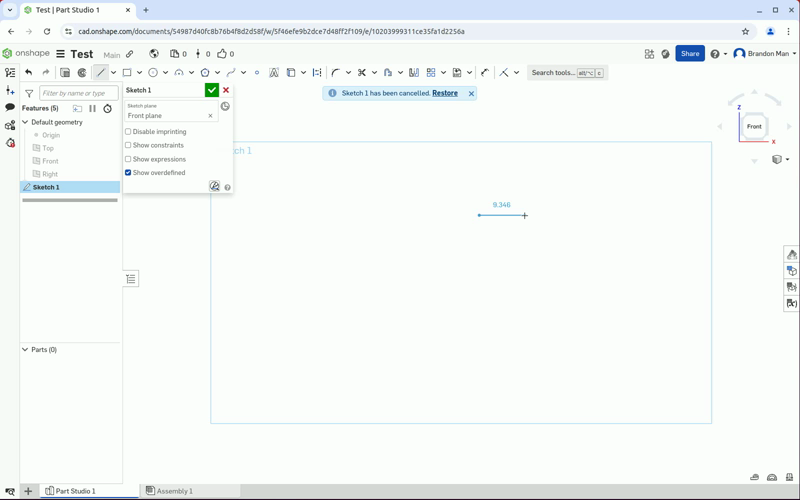
click(524, 215)
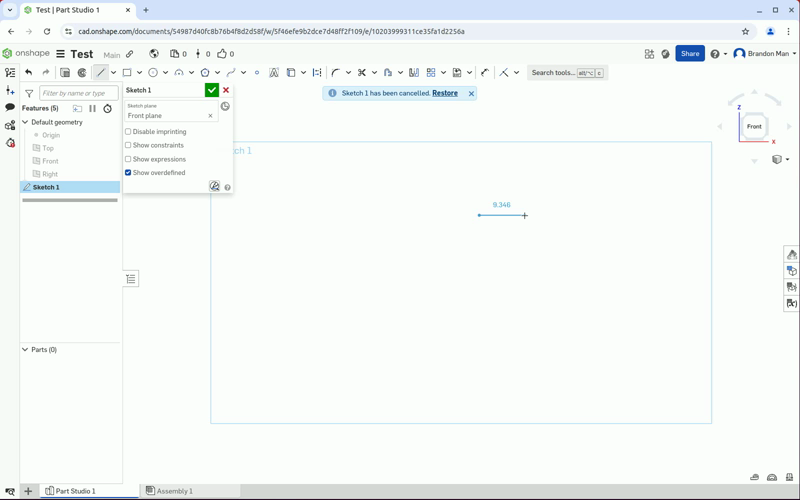
key_up(shift)
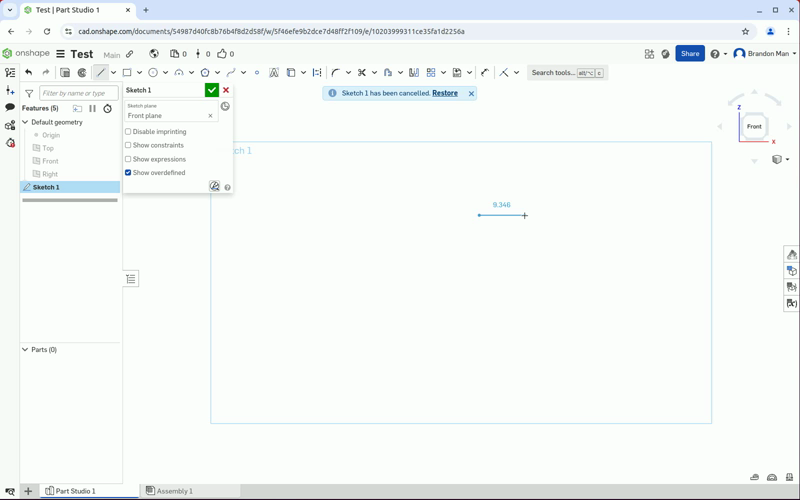
key_down(shift)
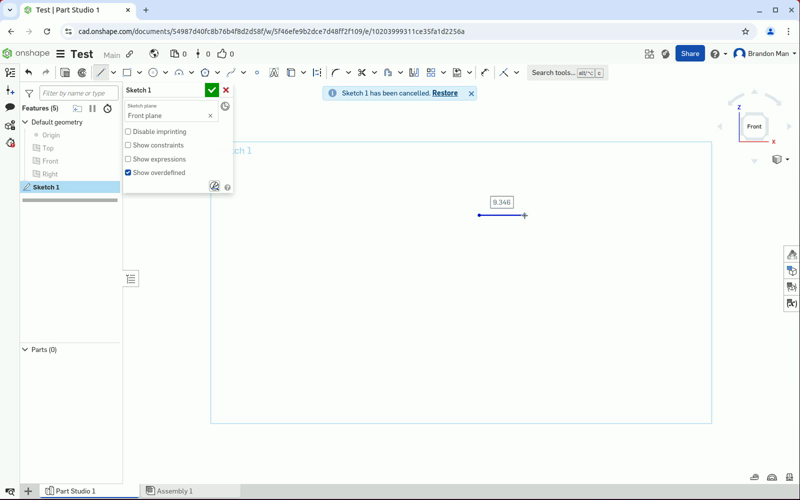
mouse_move(554, 215)
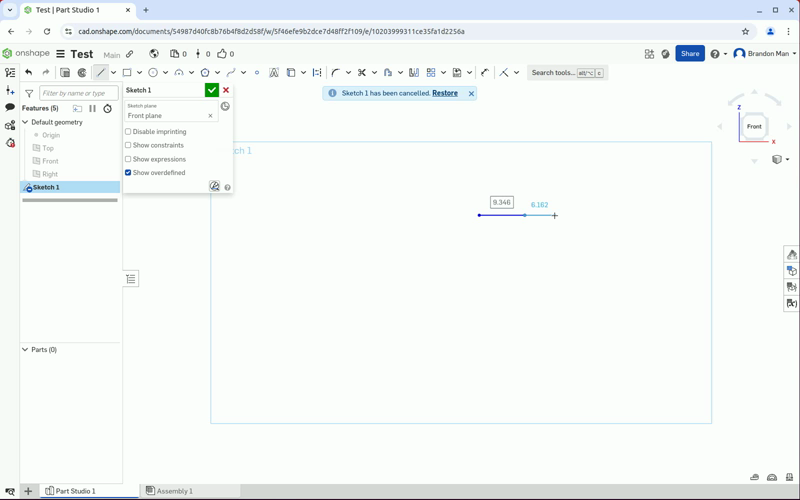
mouse_move(524, 169)
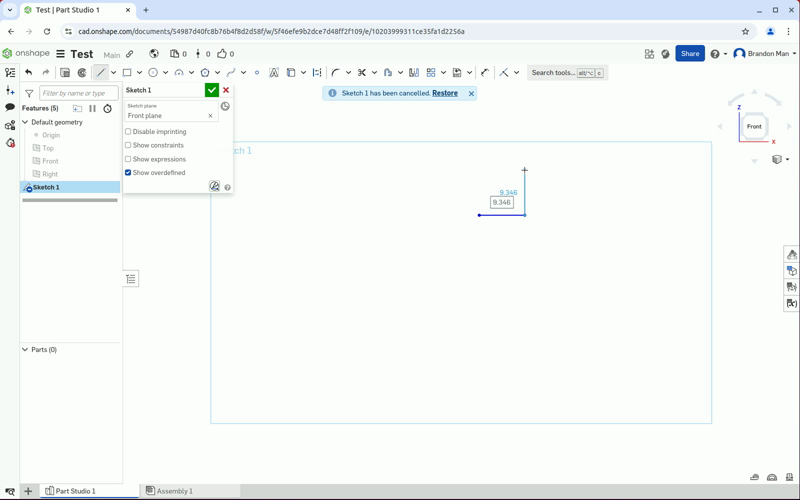
click(524, 169)
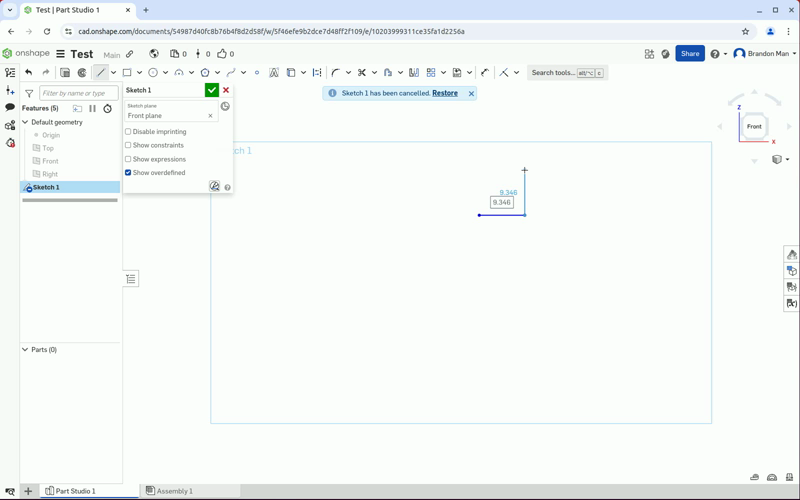
key_up(shift)
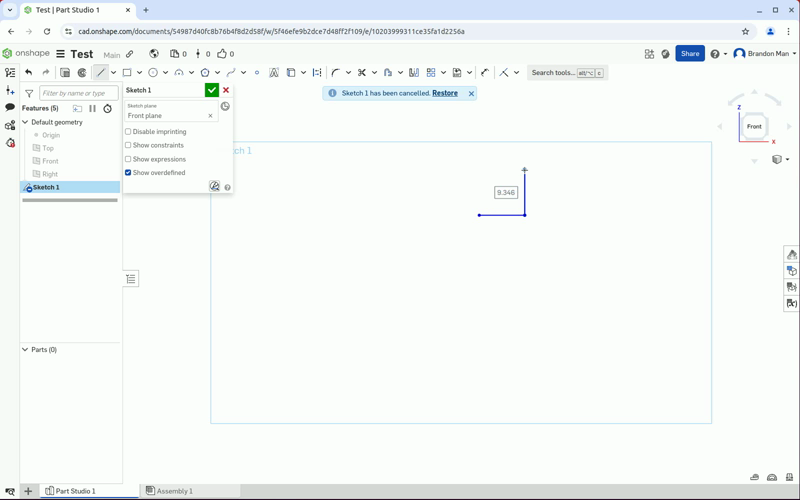
key_down(shift)
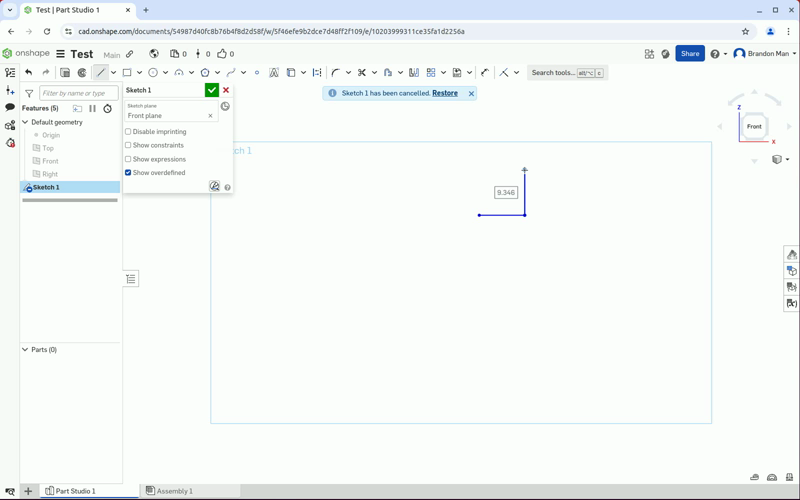
mouse_move(554, 169)
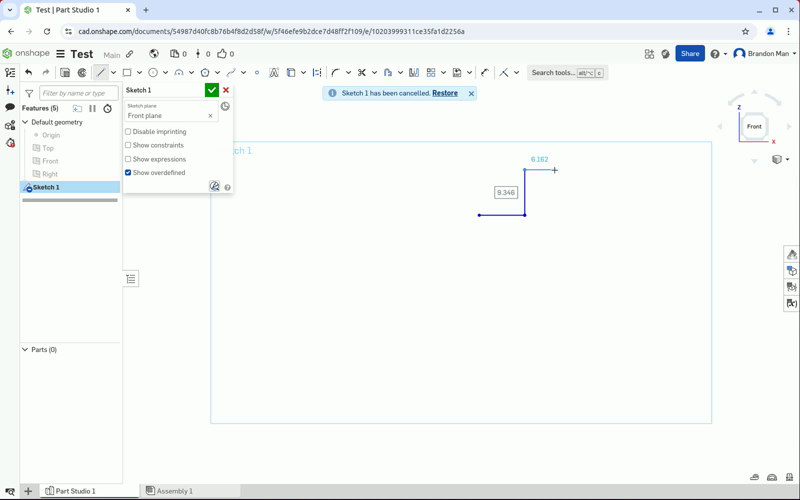
mouse_move(479, 169)
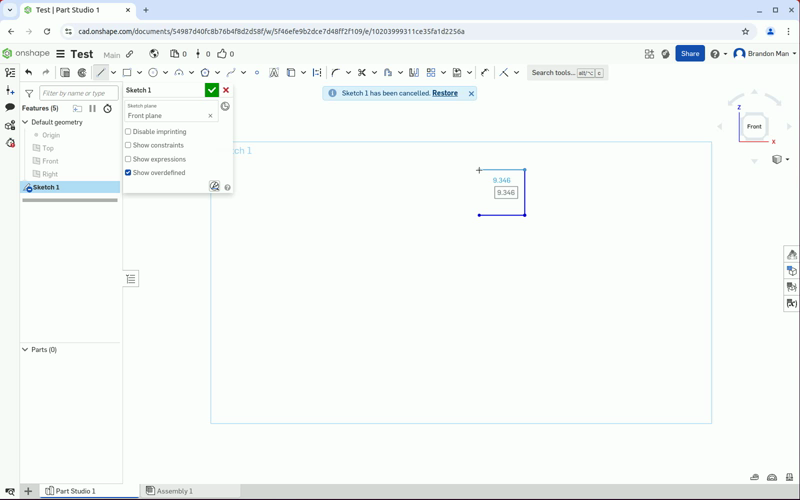
click(479, 169)
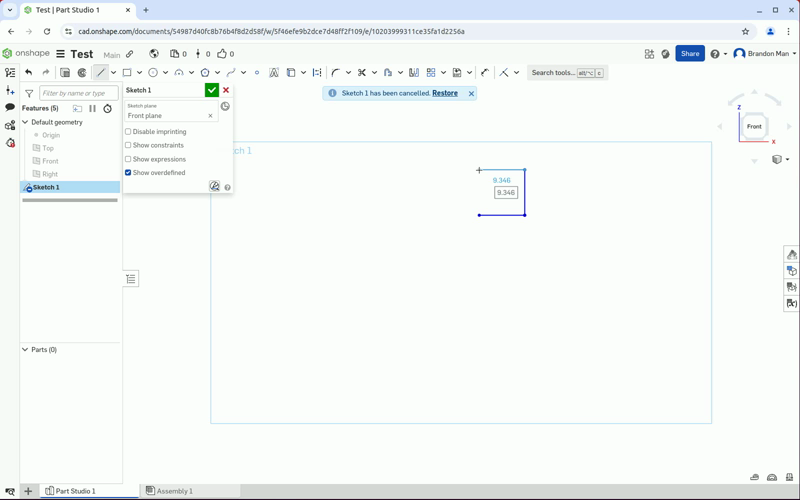
key_up(shift)
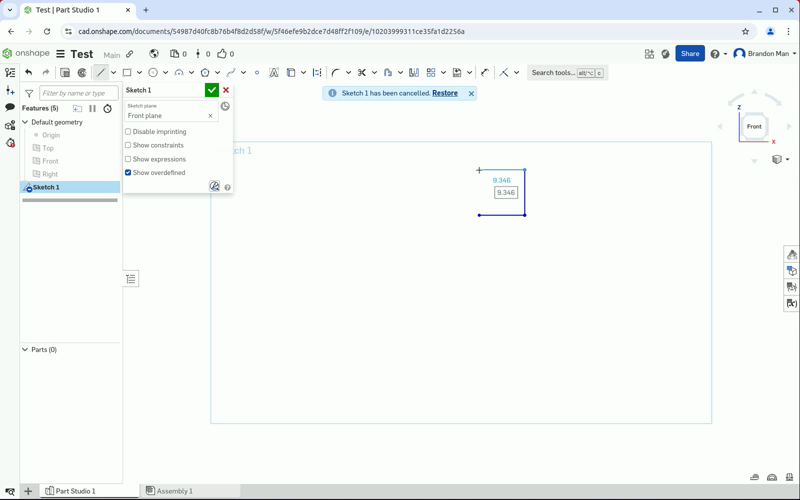
mouse_move(509, 169)
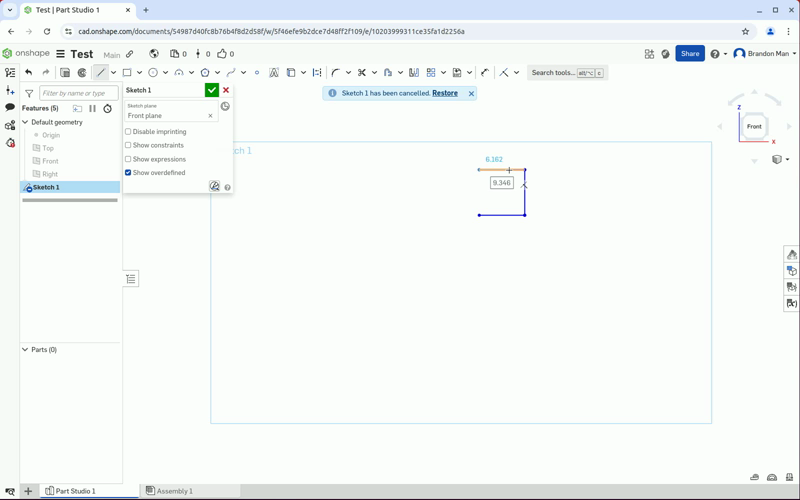
key_down(shift)
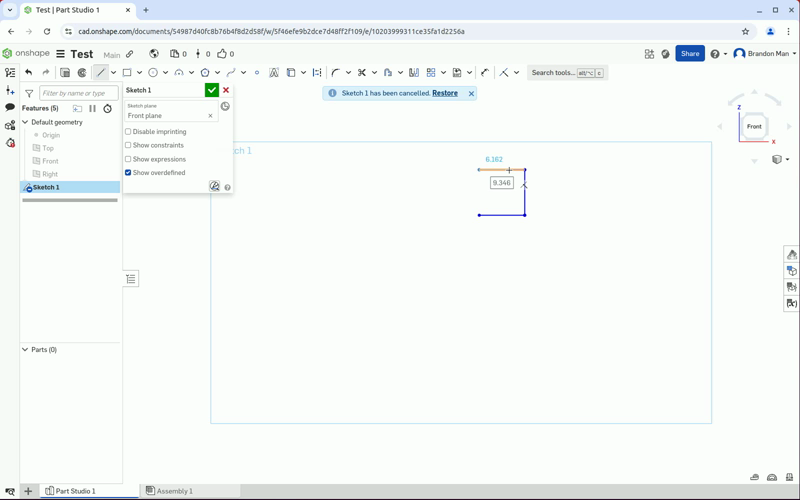
mouse_move(479, 215)
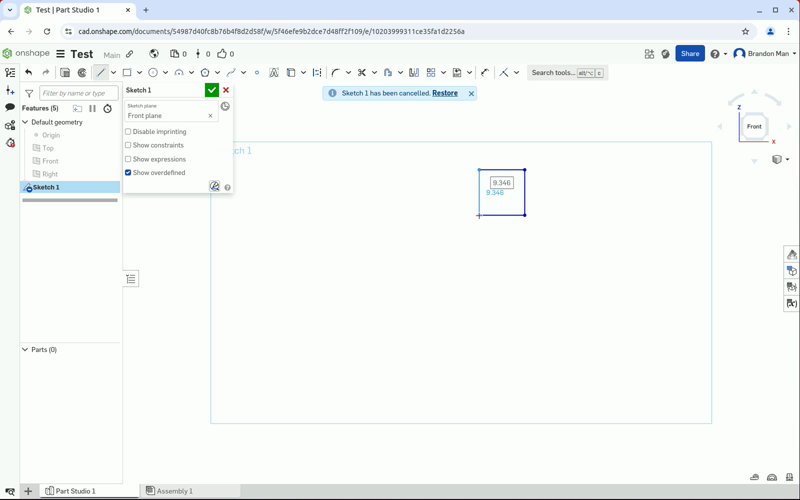
key_up(shift)
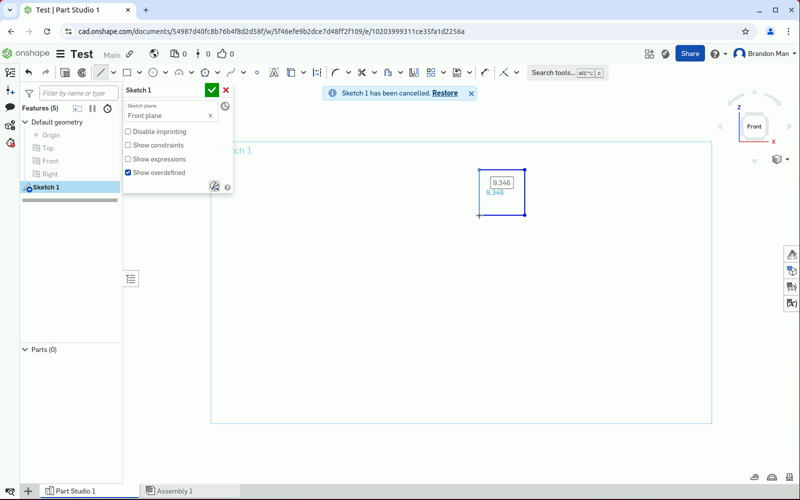
click(479, 215)
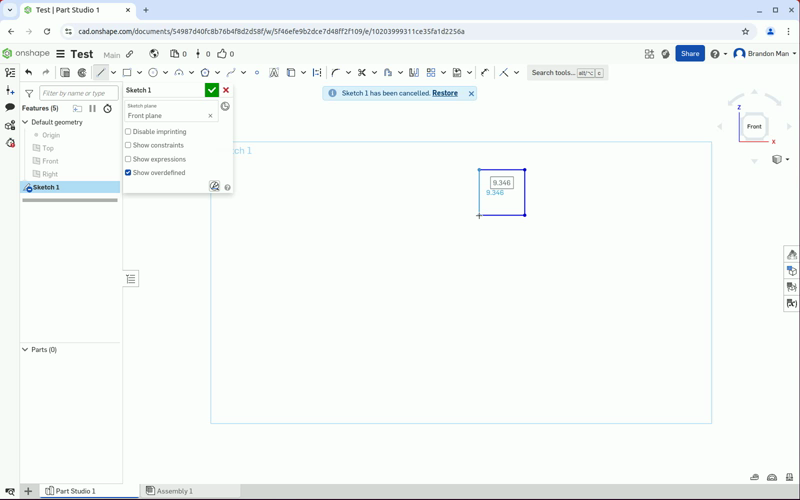
key(esc)
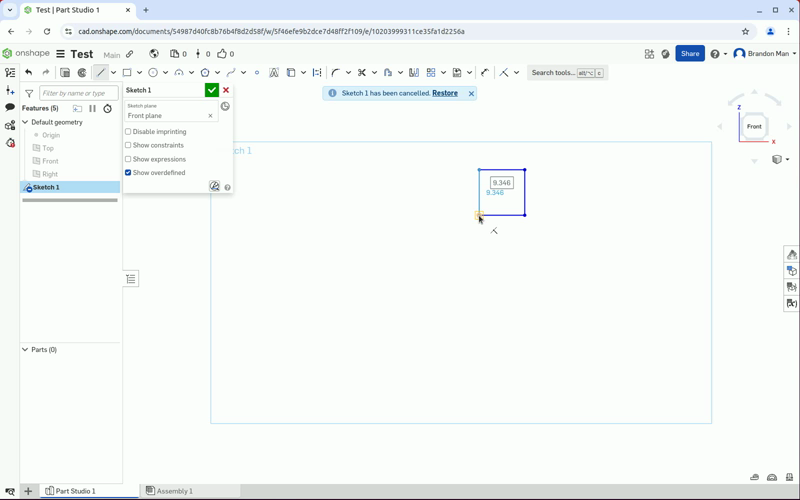
mouse_move(506, 179)
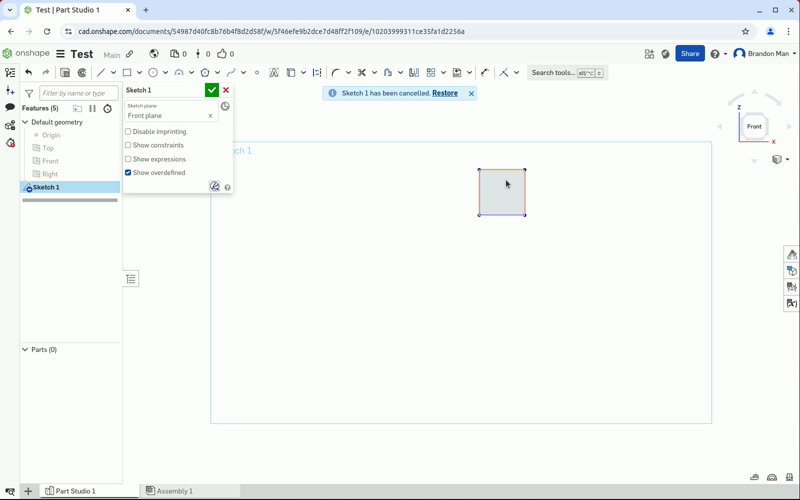
click(506, 179)
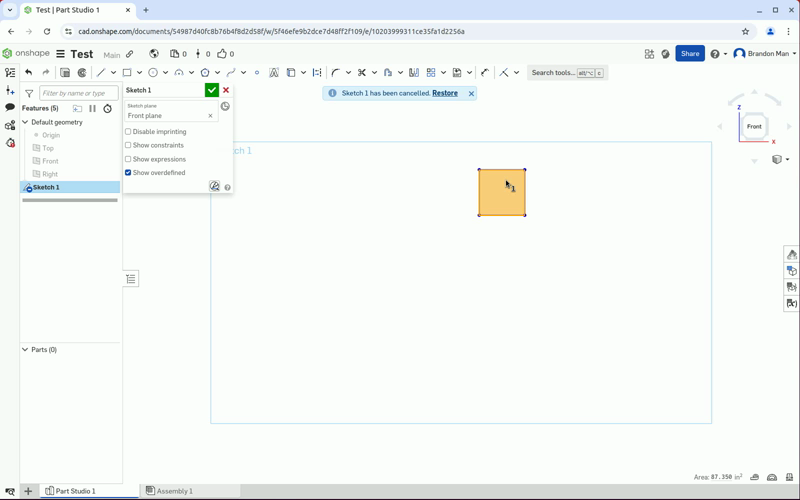
mouse_move(73, 352)
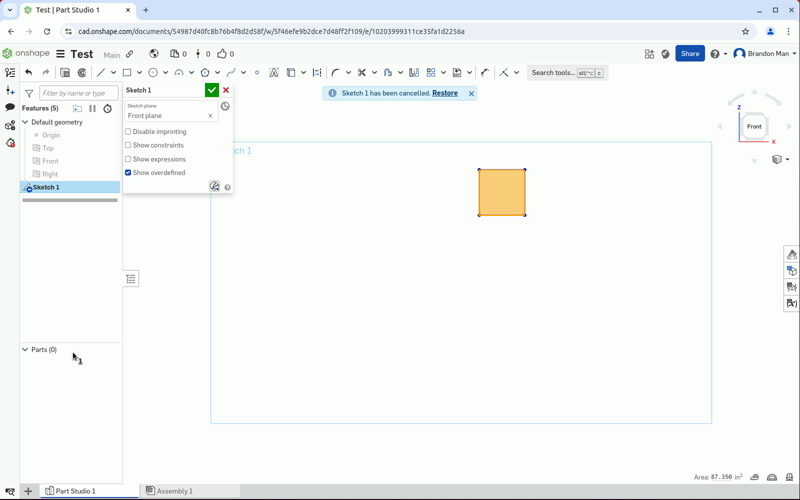
key(shift+y)
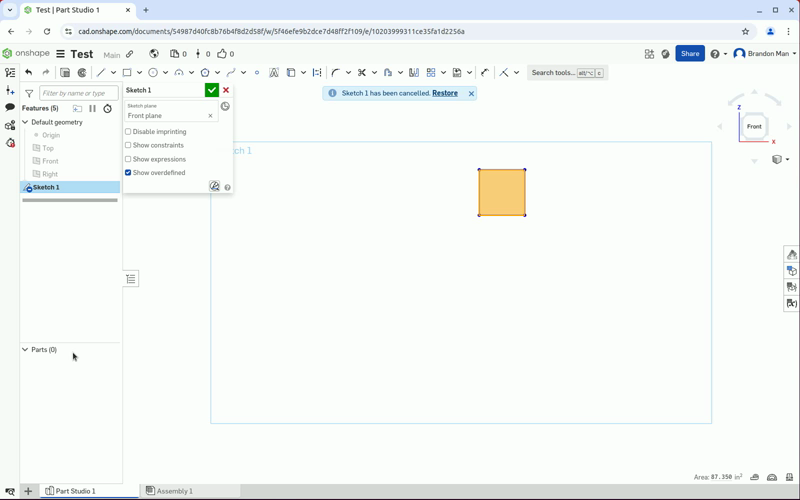
key(shift+e)
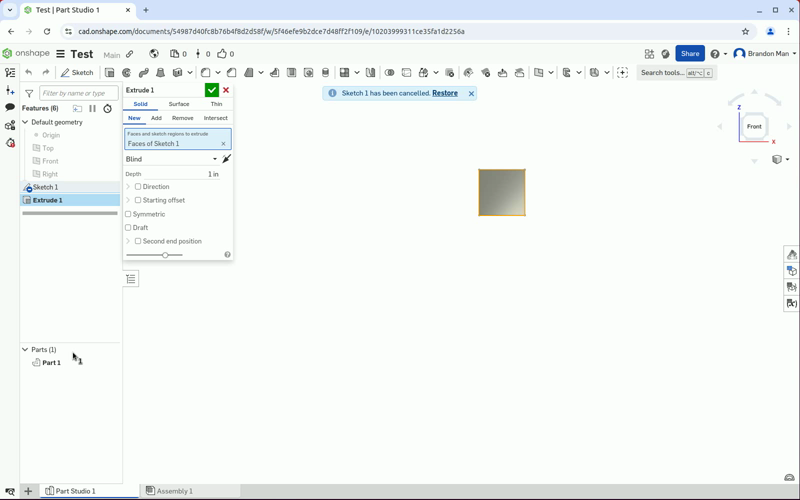
mouse_move(143, 106)
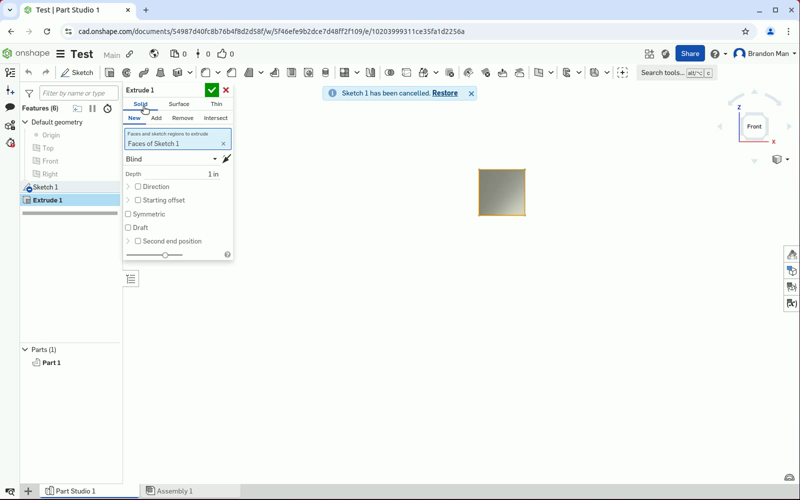
click(143, 106)
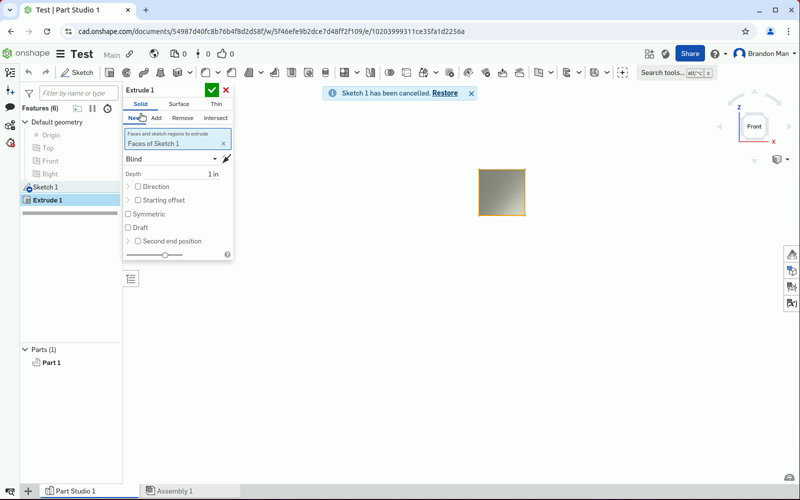
mouse_move(137, 120)
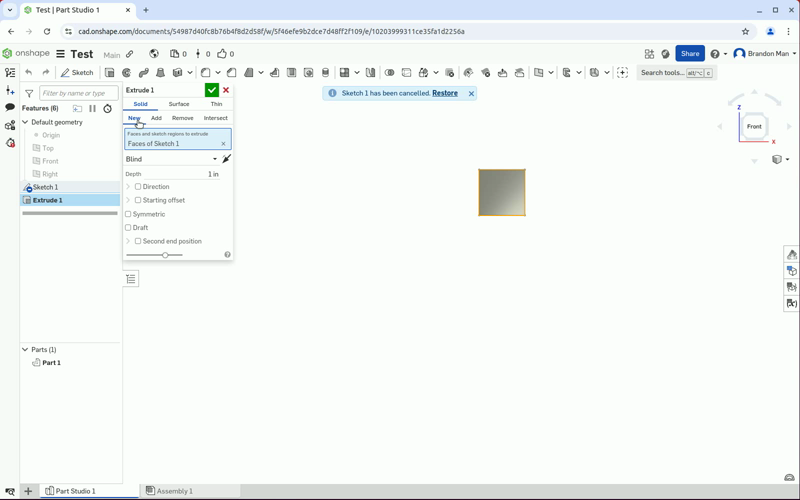
click(137, 120)
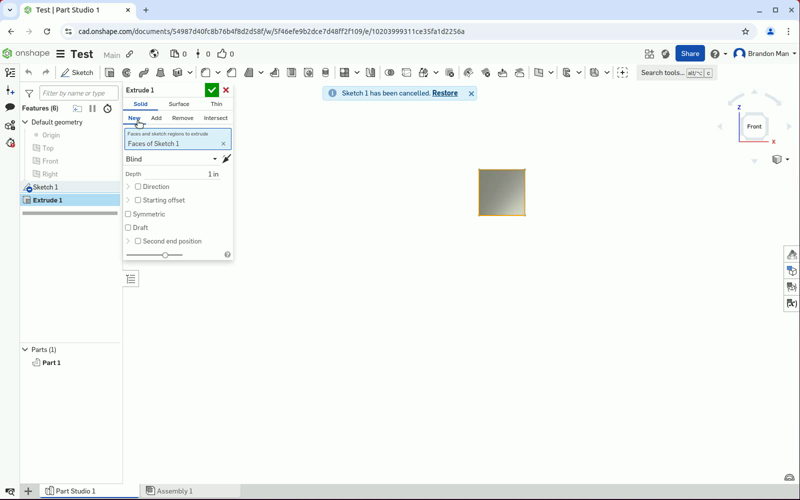
key(tab, 4)
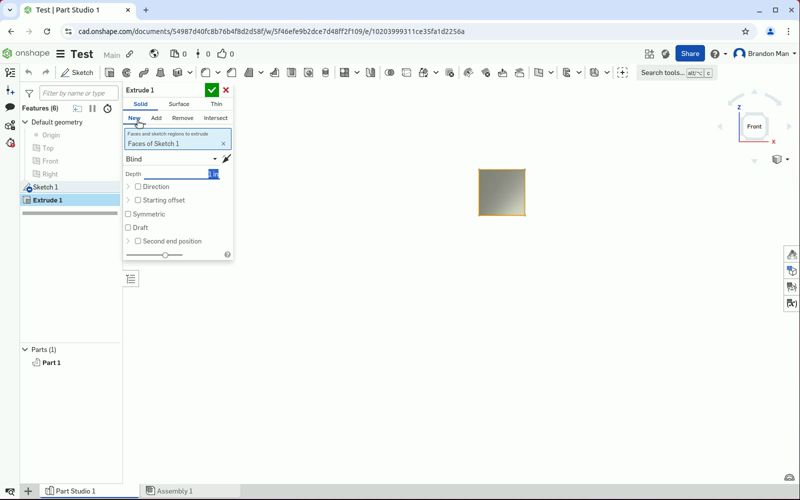
text(9.147)
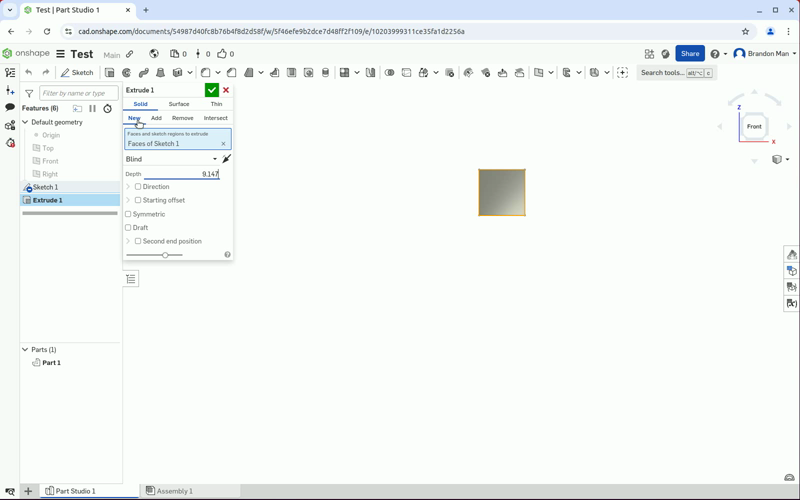
key(enter)
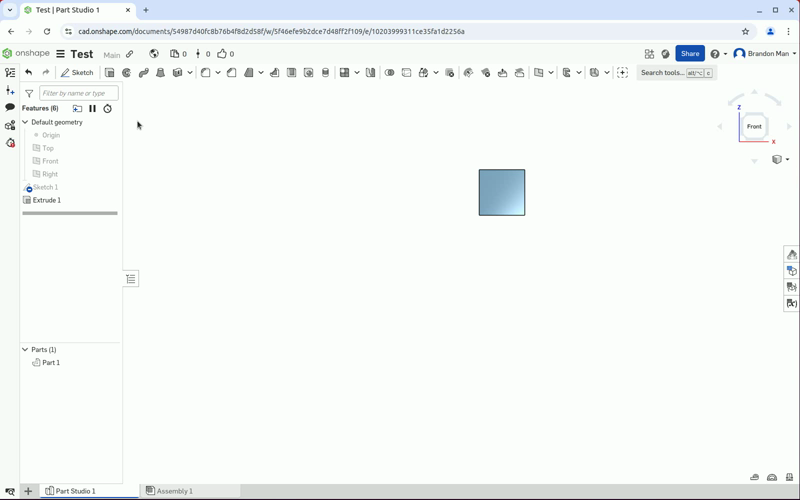
key(shift+h)
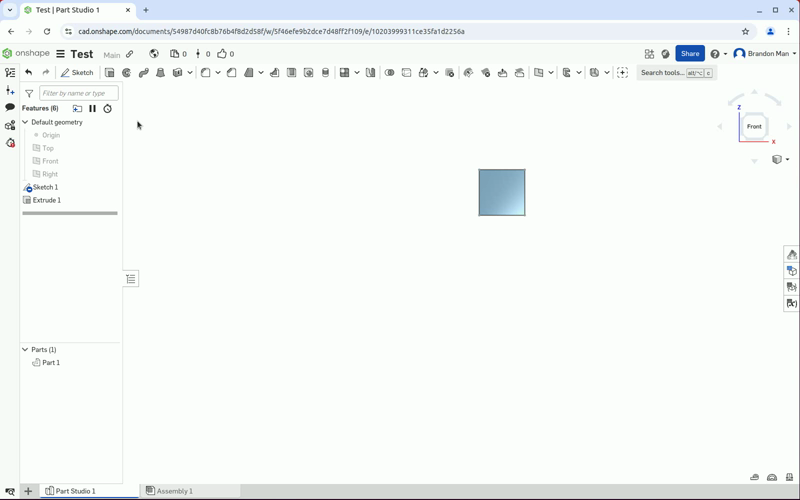
key(shift+h)
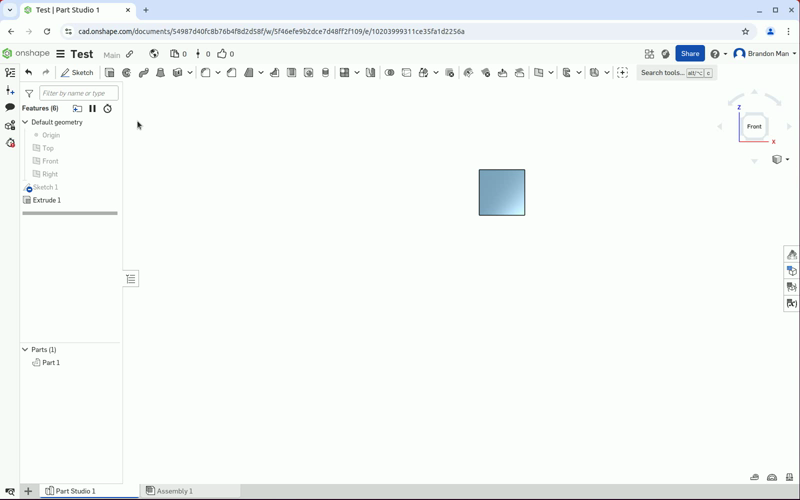
mouse_move(73, 189)
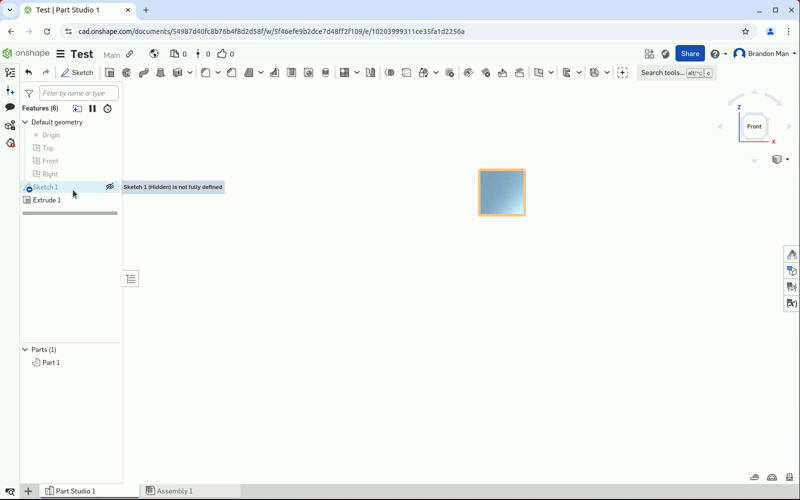
click(73, 189)
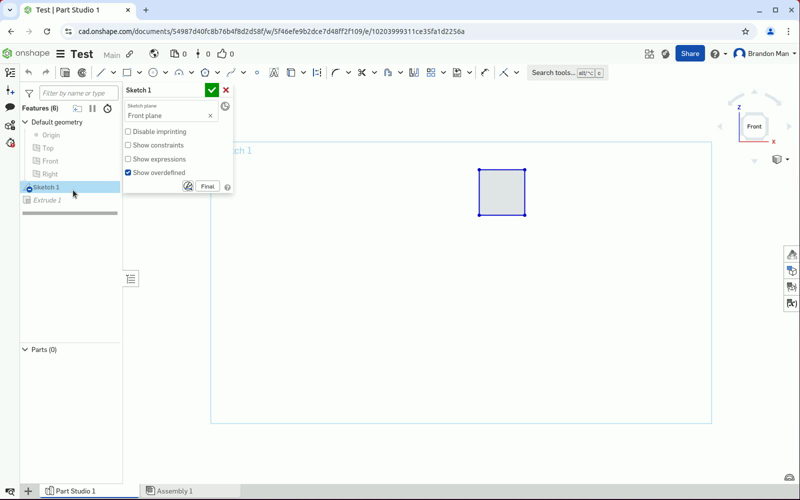
mouse_move(229, 92)
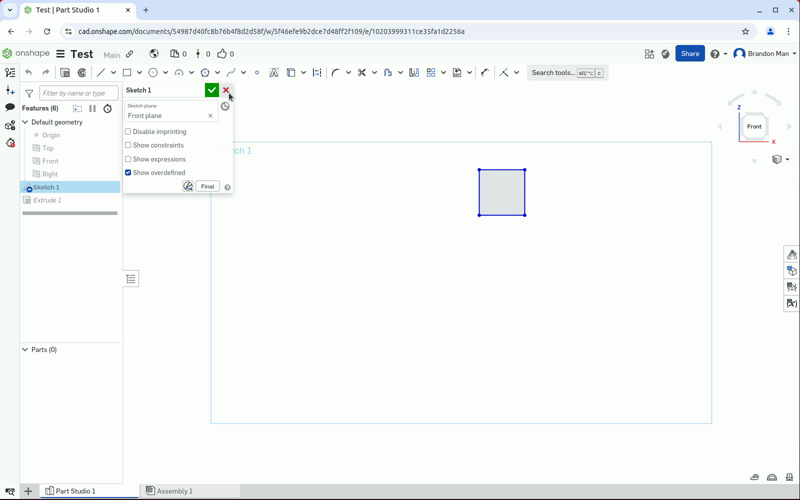
click(229, 92)
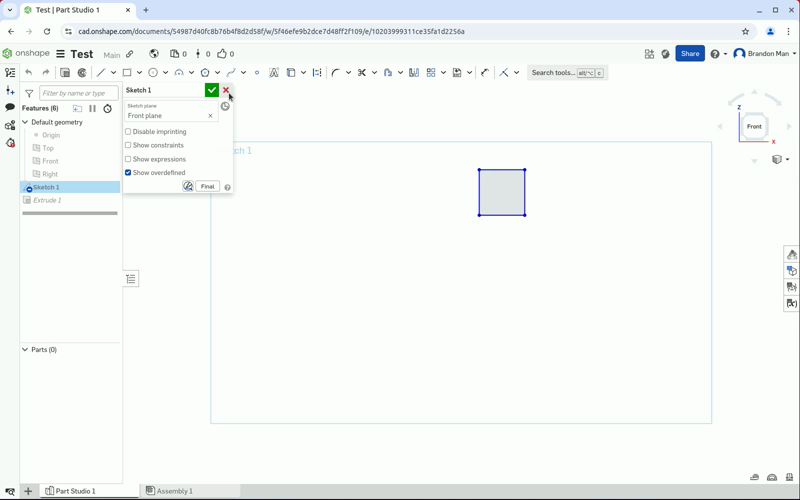
key(shift+s)
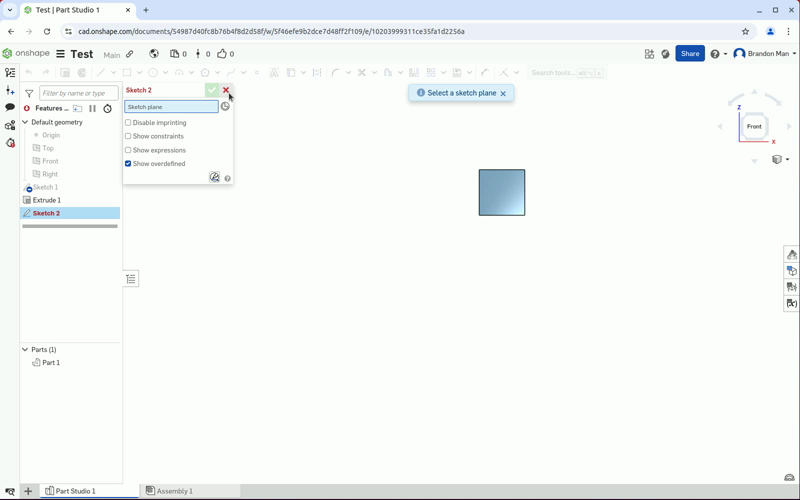
mouse_move(73, 163)
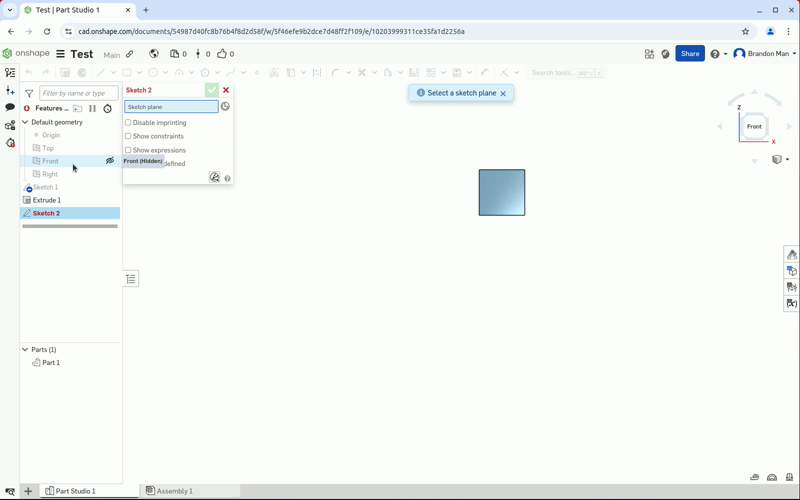
click(73, 163)
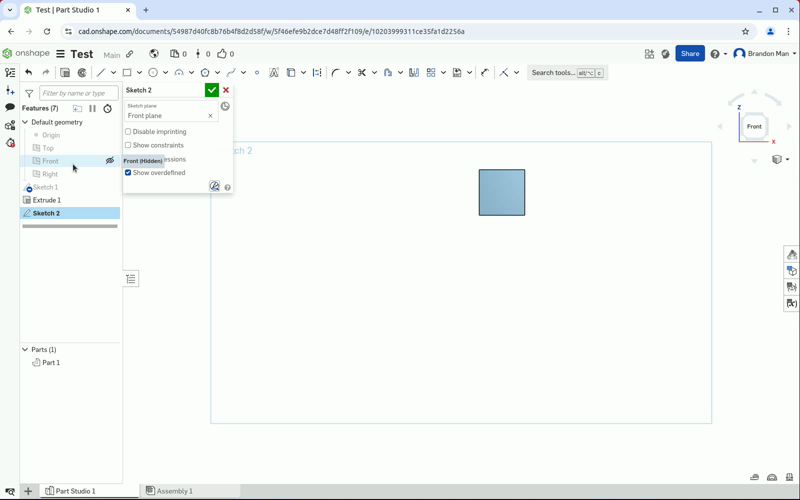
mouse_move(73, 352)
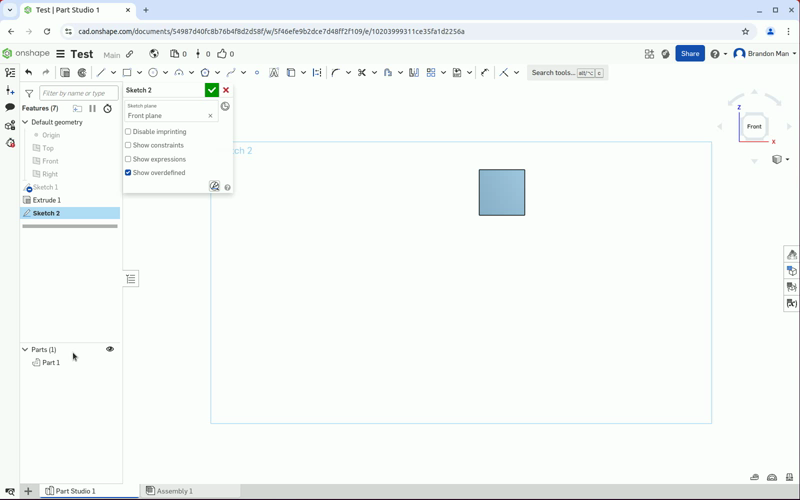
key(y)
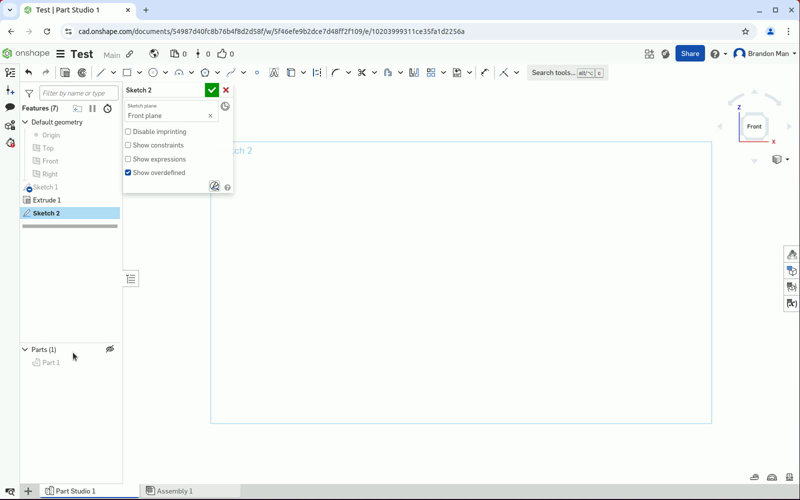
key(l)
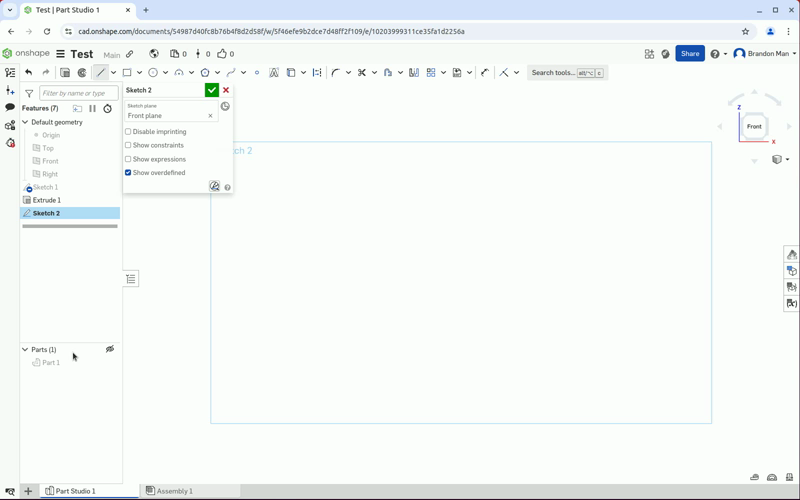
key_down(shift)
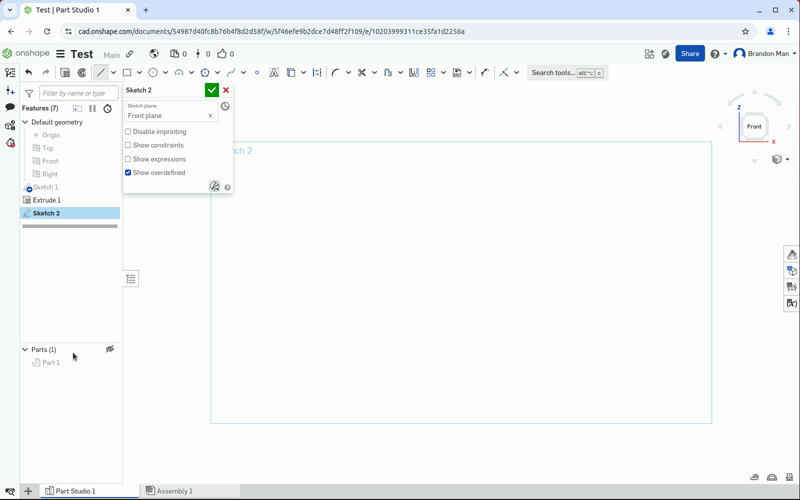
mouse_move(433, 215)
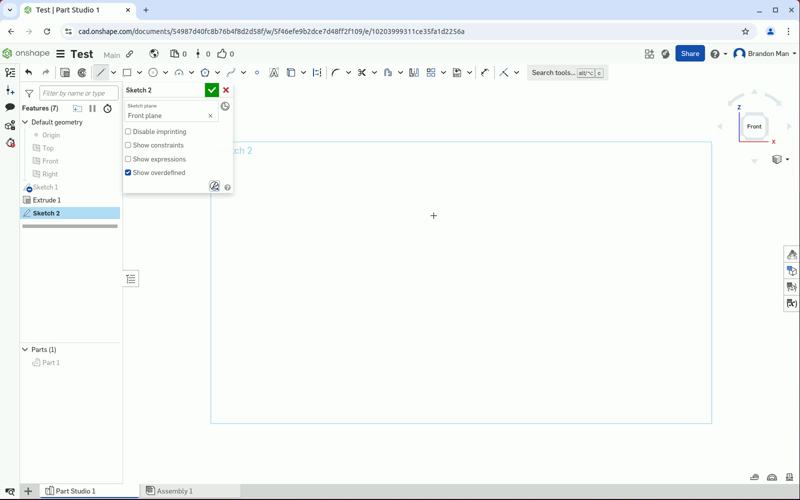
click(433, 215)
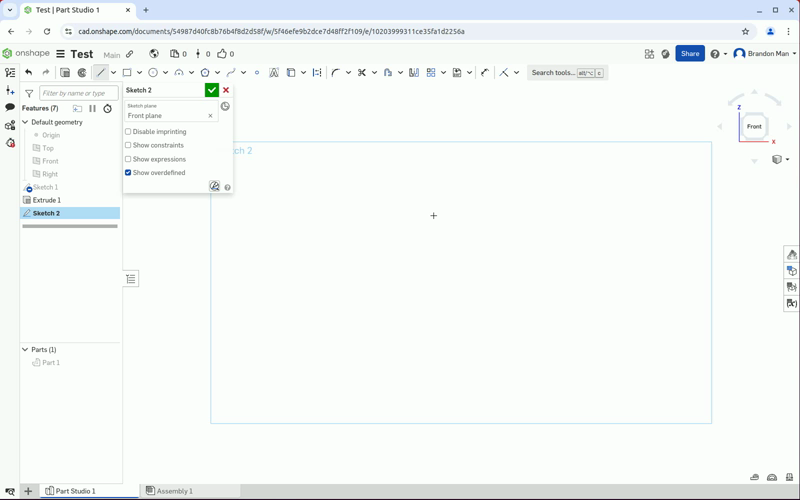
key_up(shift)
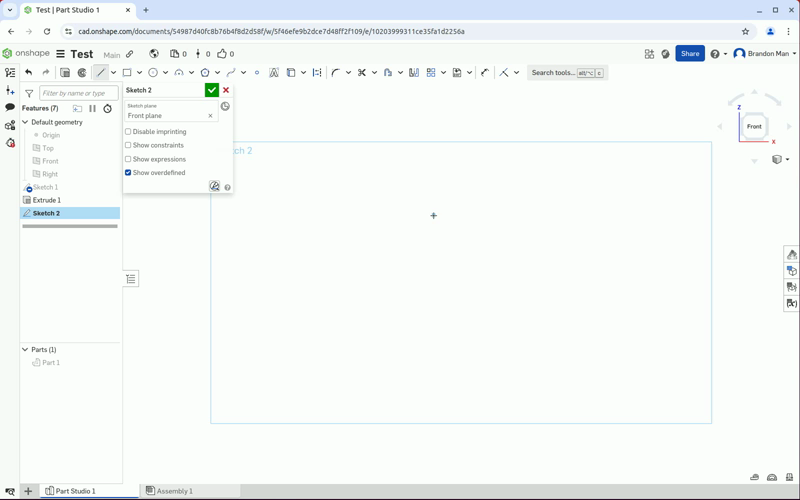
key_down(shift)
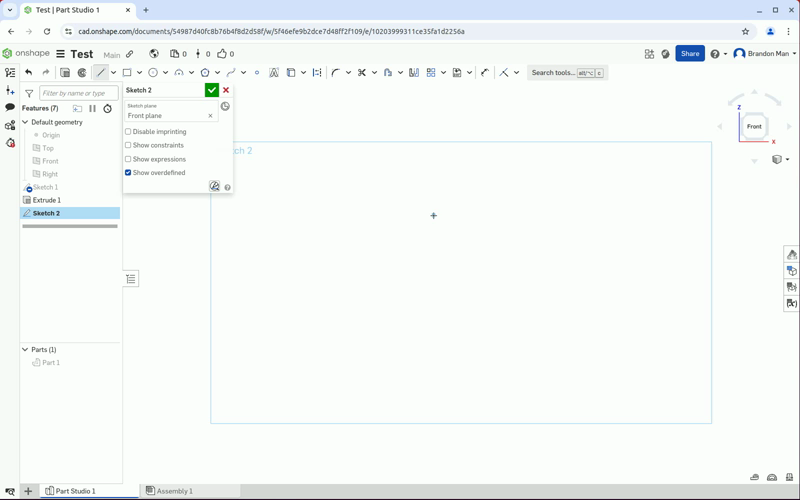
mouse_move(463, 215)
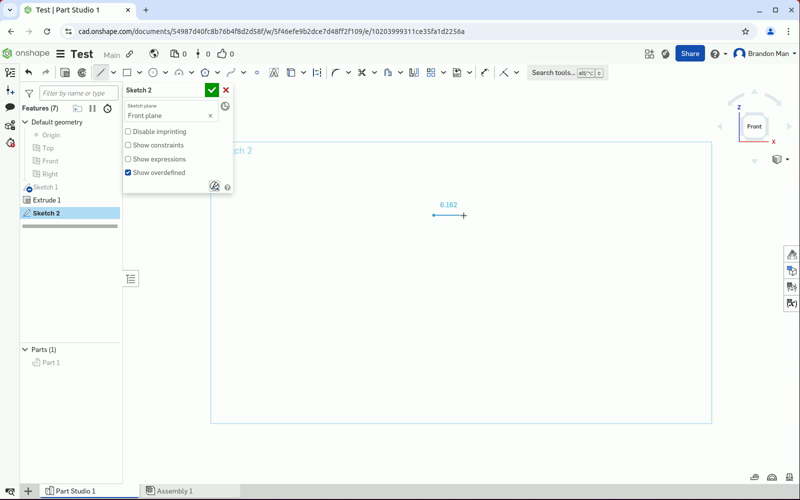
mouse_move(479, 215)
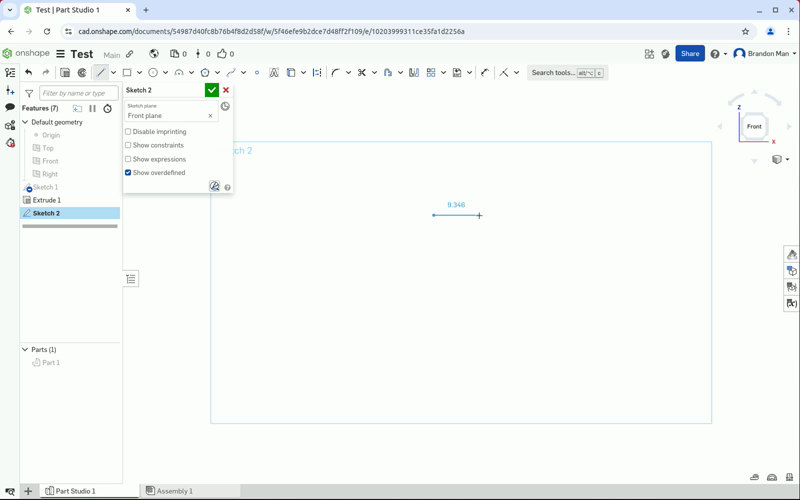
click(479, 215)
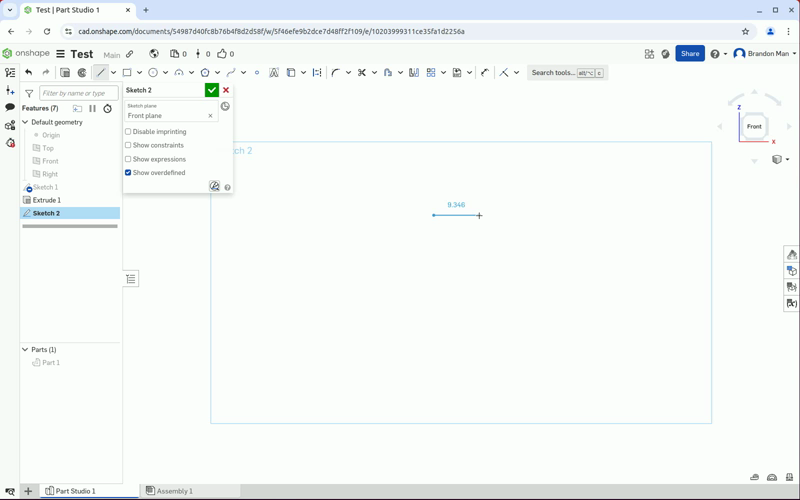
key_up(shift)
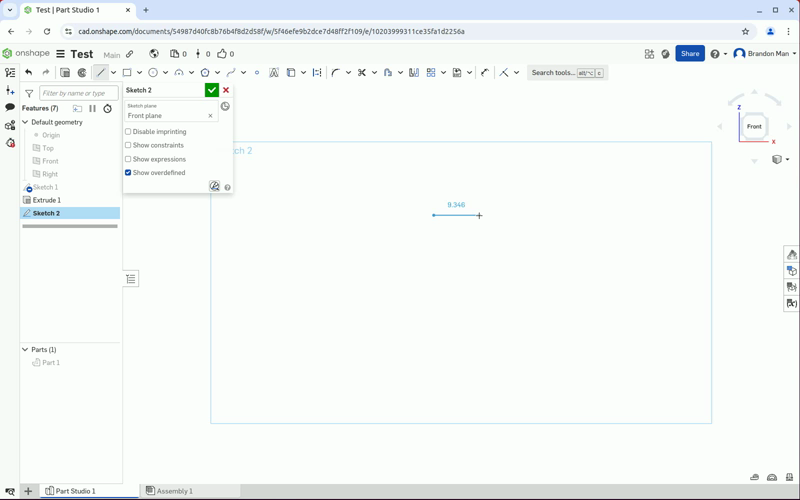
key_down(shift)
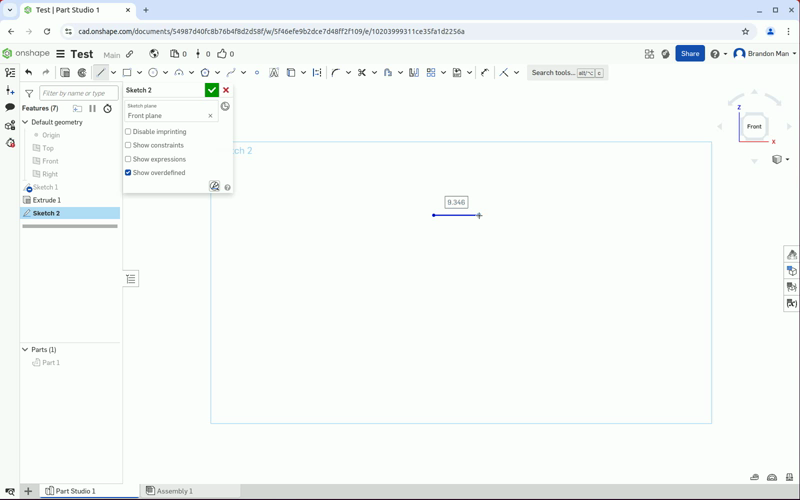
mouse_move(509, 215)
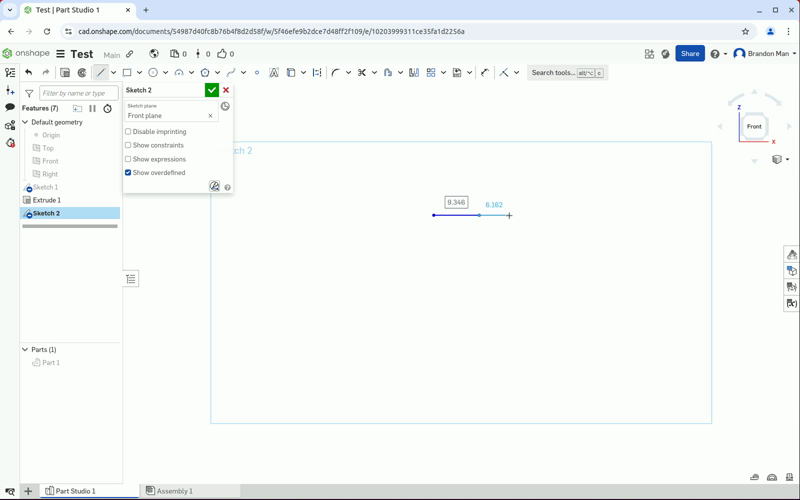
mouse_move(479, 169)
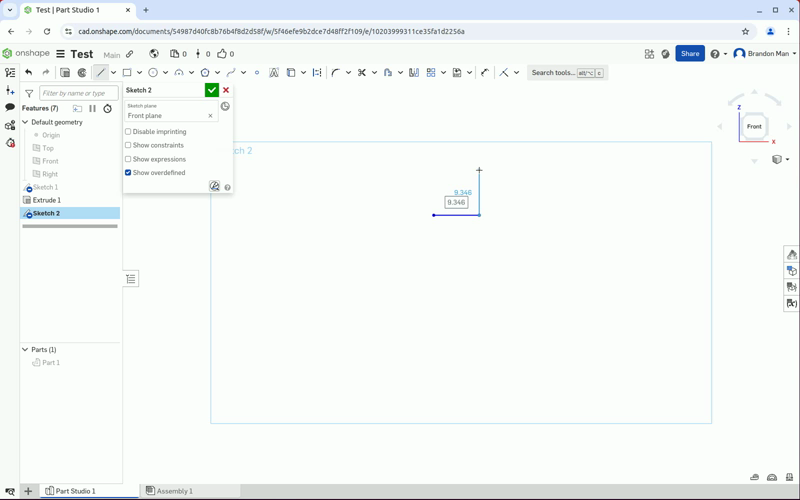
click(479, 169)
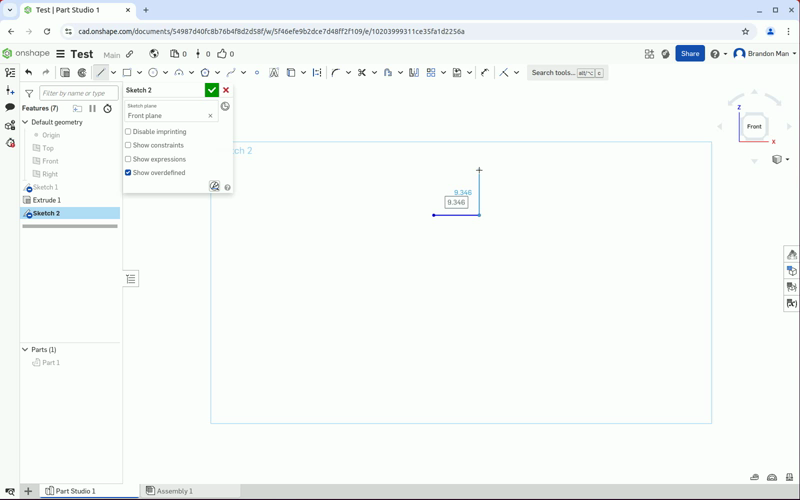
key_up(shift)
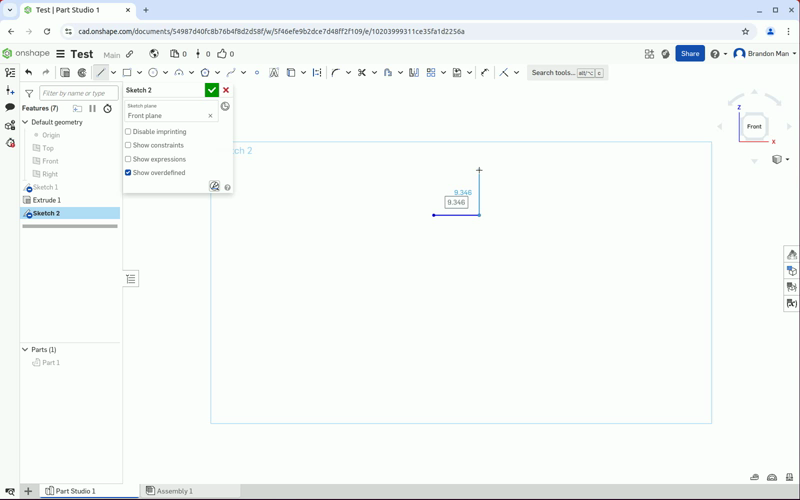
key_down(shift)
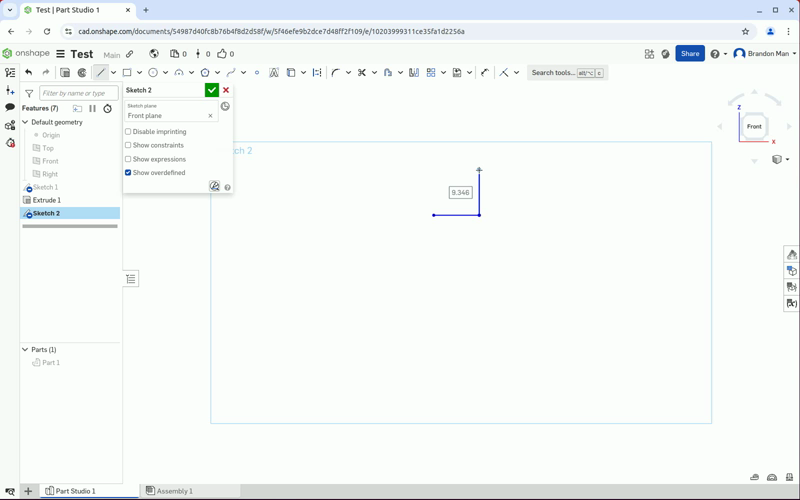
mouse_move(509, 169)
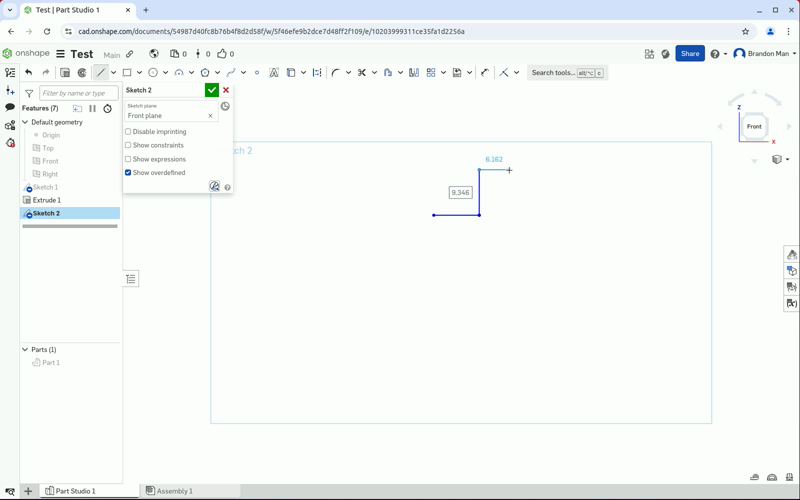
mouse_move(433, 169)
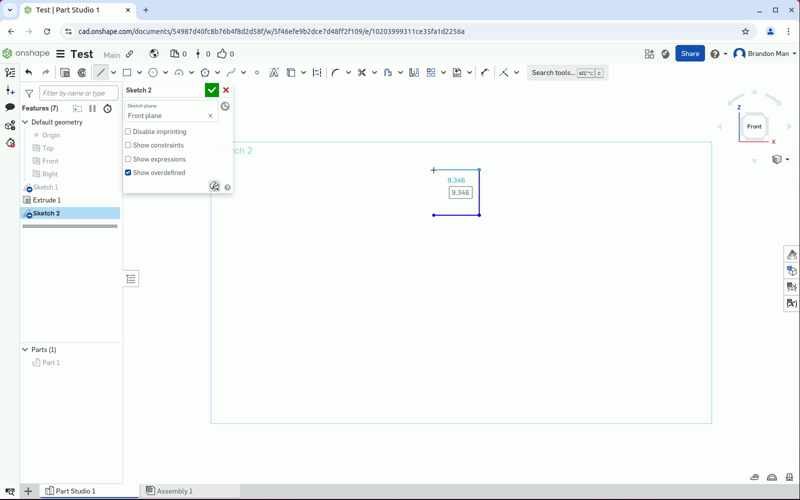
click(433, 169)
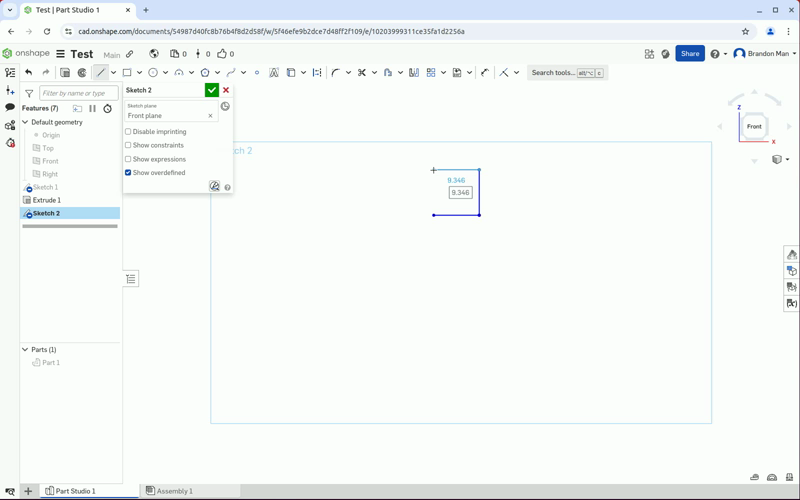
key_up(shift)
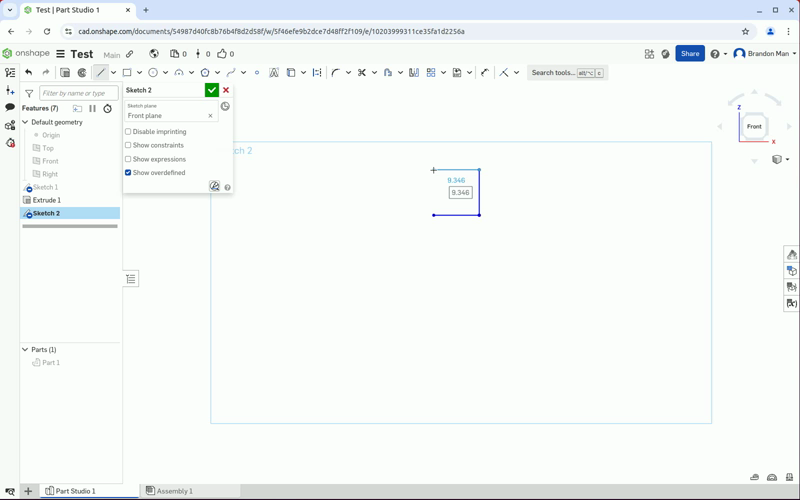
mouse_move(463, 169)
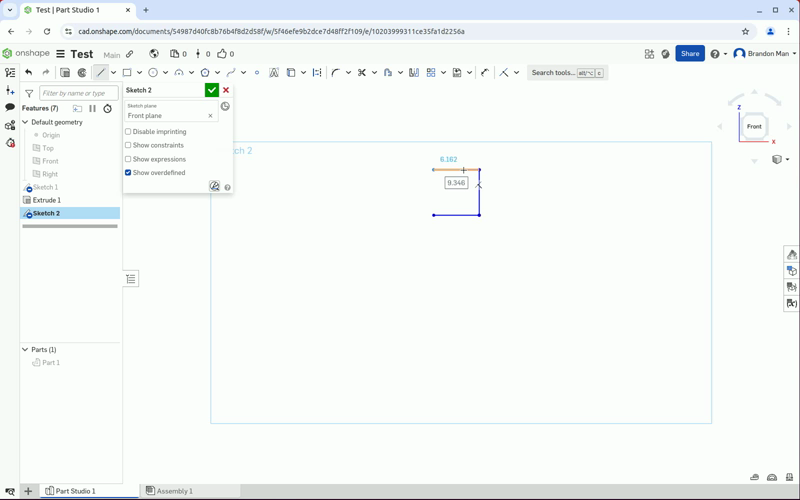
key_down(shift)
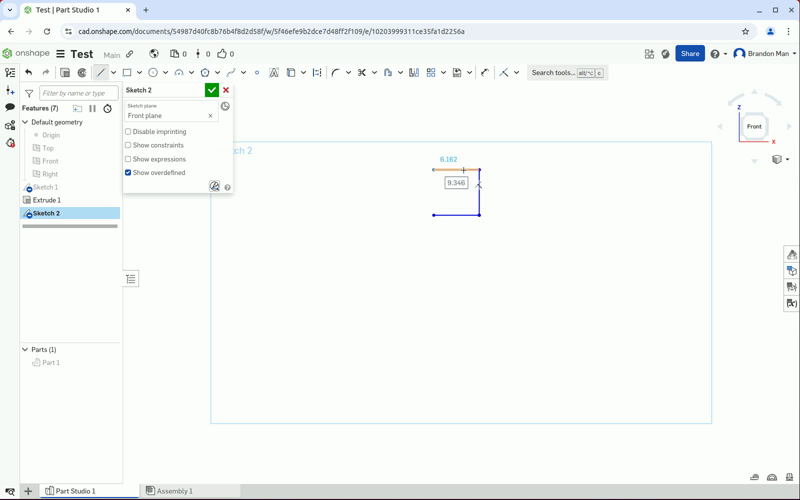
mouse_move(433, 215)
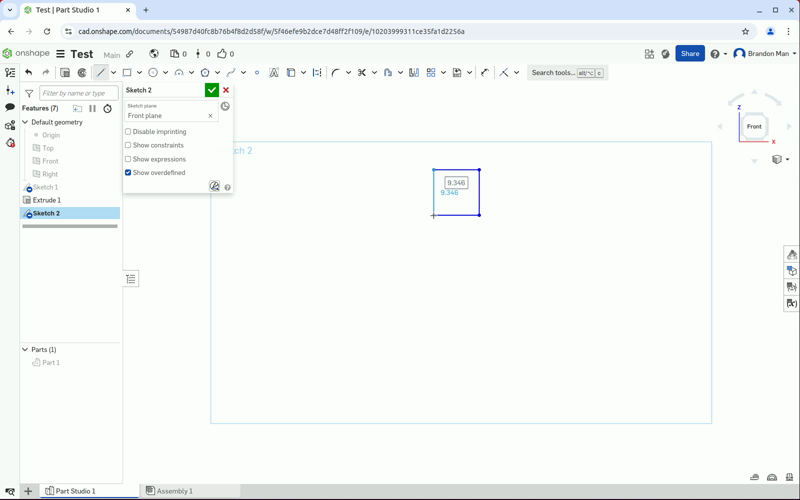
key_up(shift)
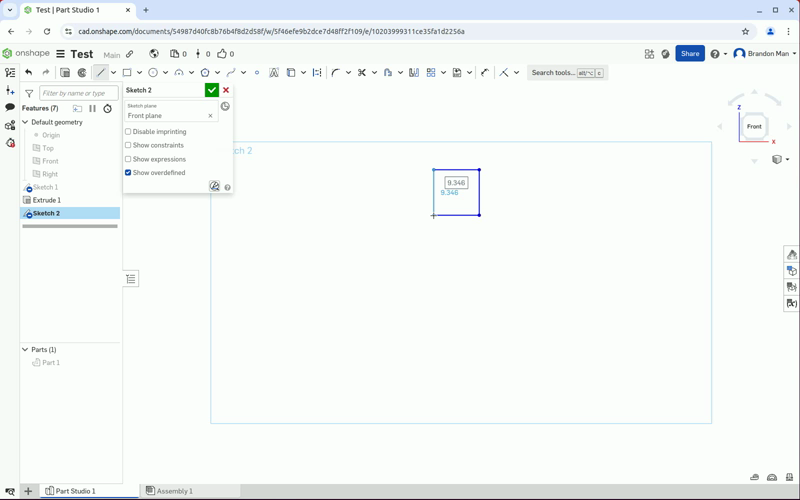
click(433, 215)
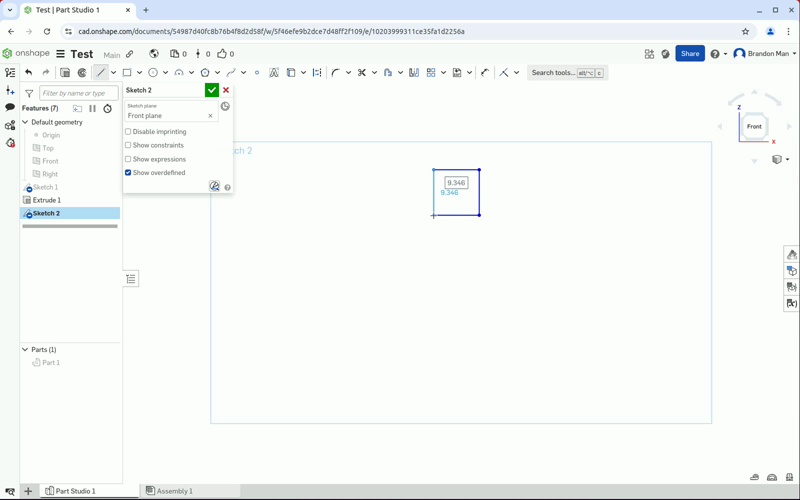
key(esc)
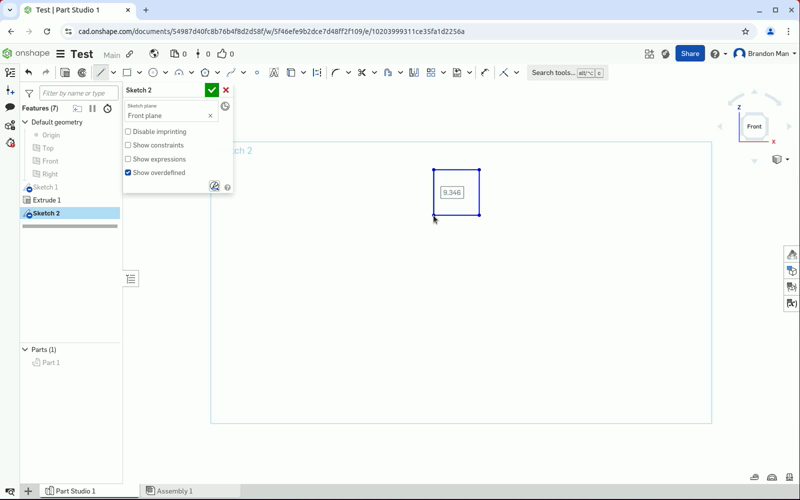
mouse_move(453, 198)
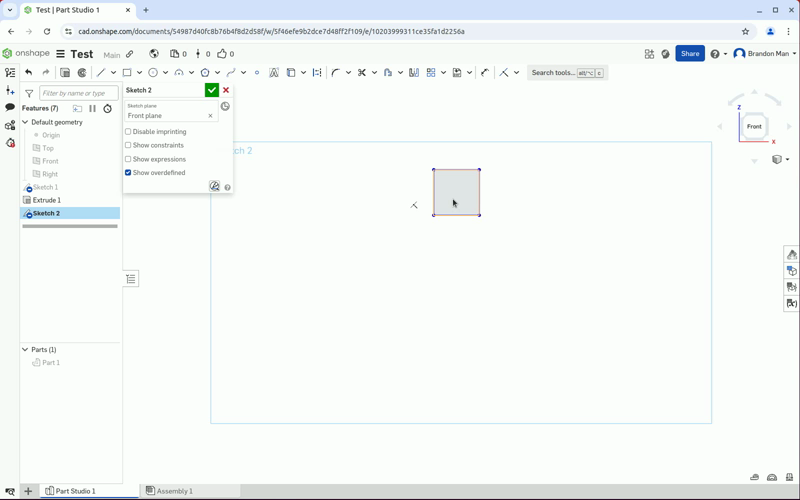
click(453, 198)
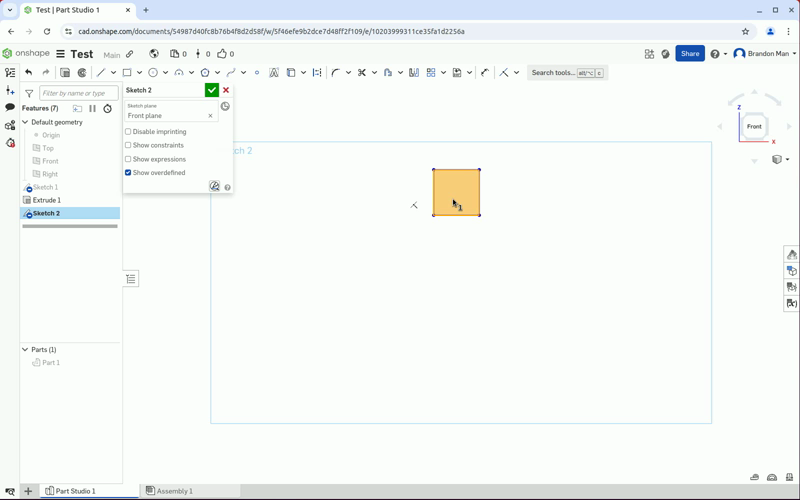
mouse_move(73, 352)
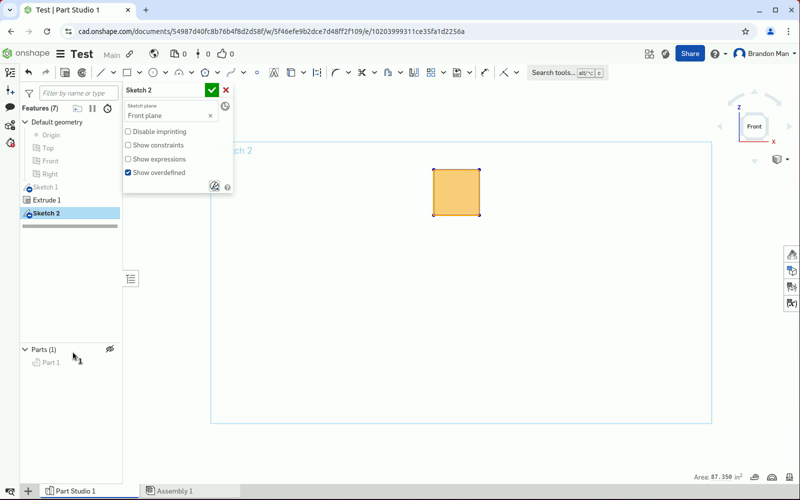
key(shift+y)
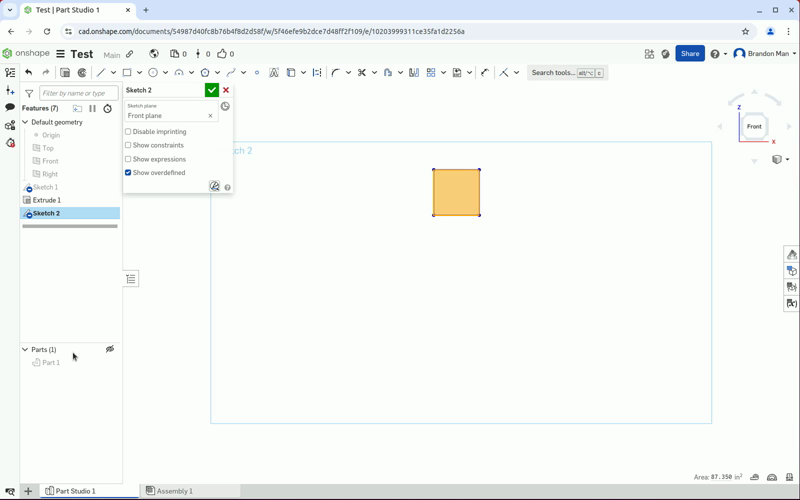
key(shift+e)
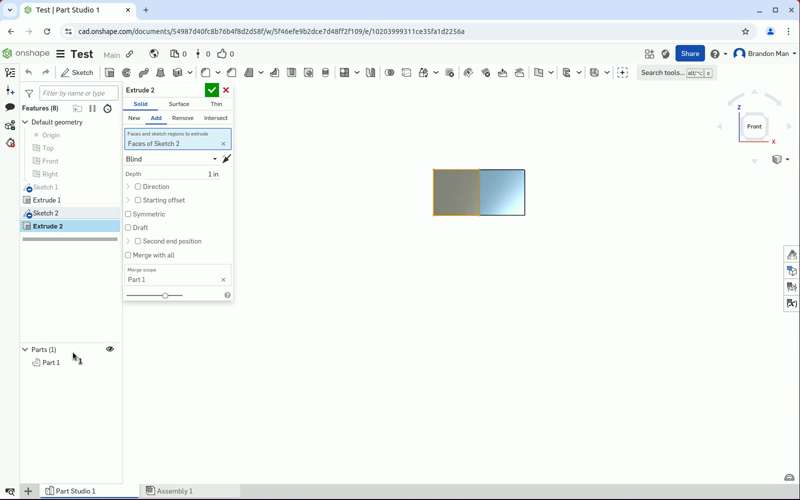
mouse_move(143, 106)
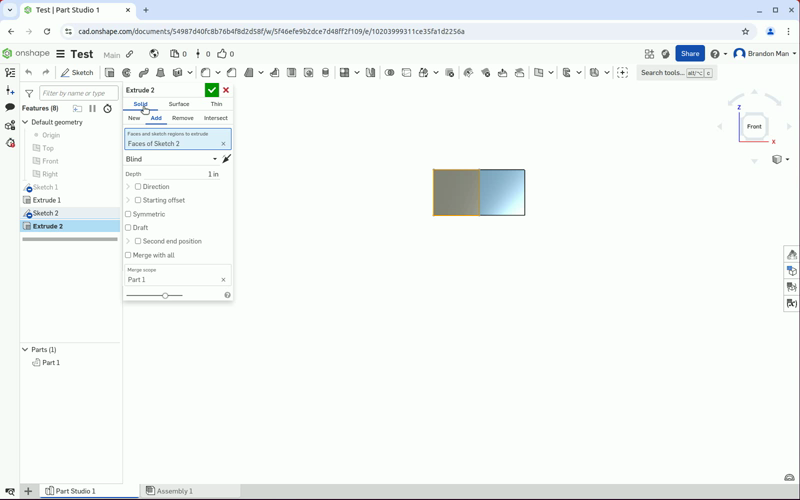
click(143, 106)
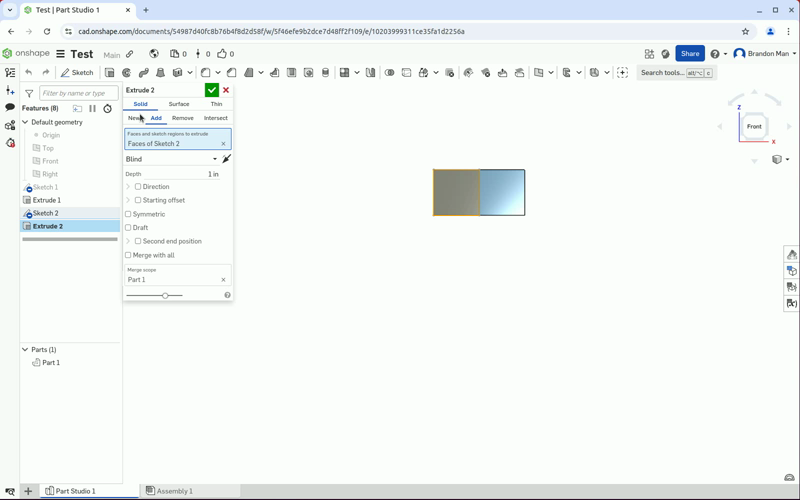
mouse_move(137, 120)
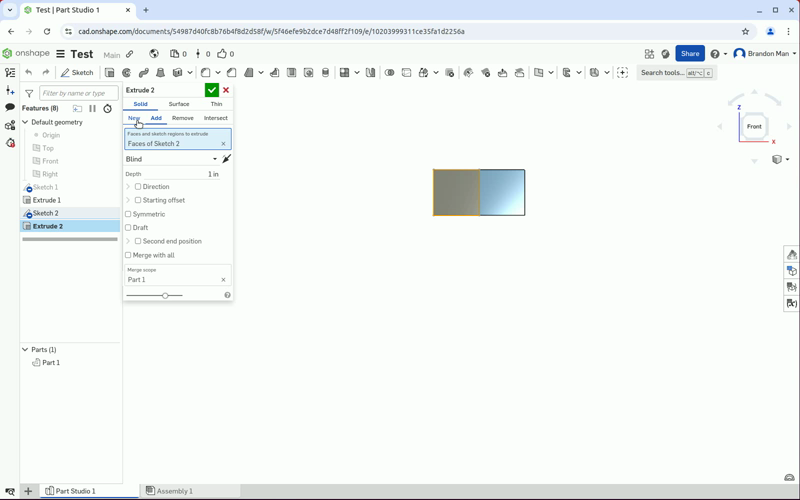
click(137, 120)
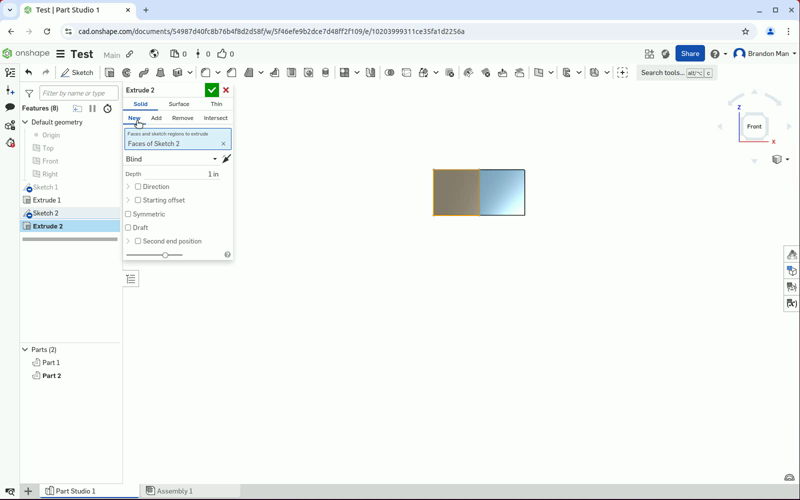
key(tab, 4)
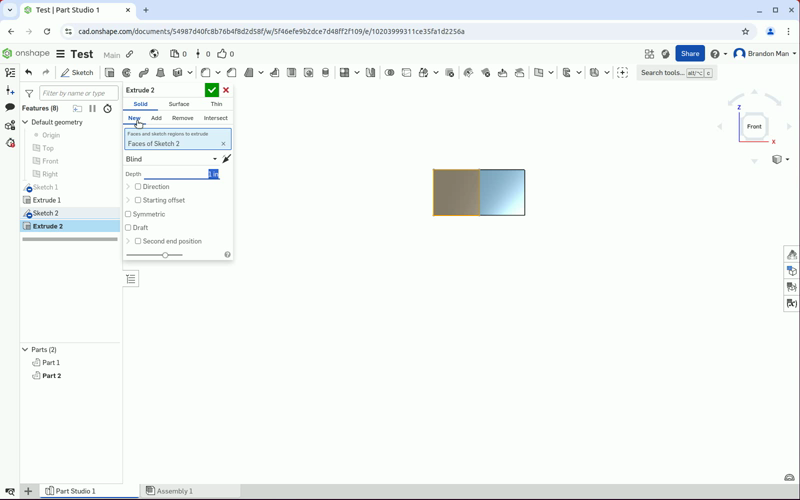
text(9.147)
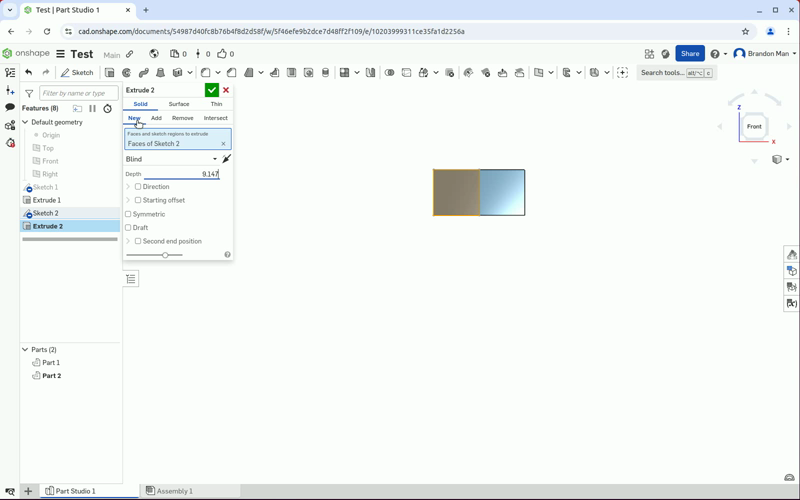
key(enter)
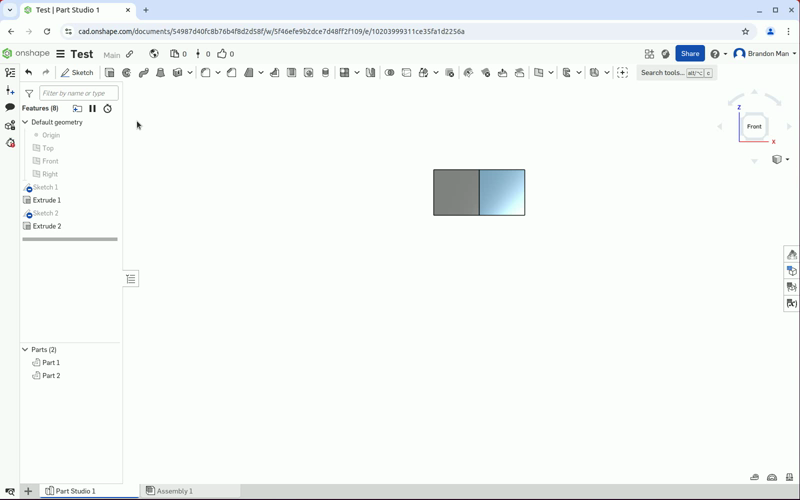
key(shift+h)
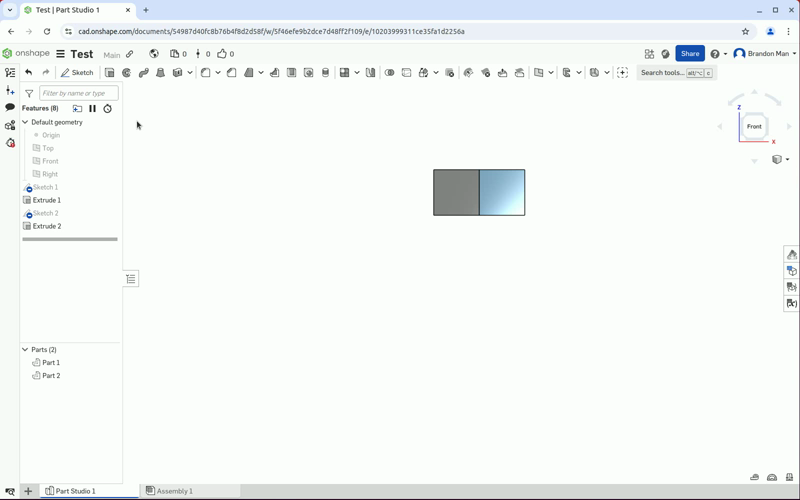
key(shift+h)
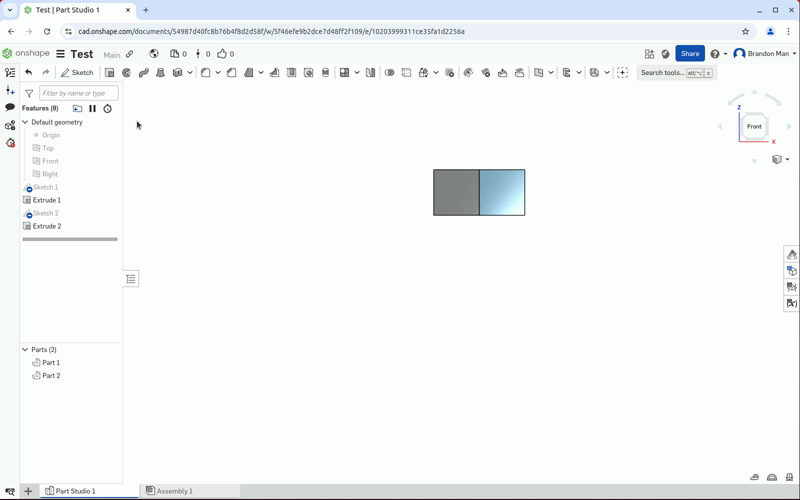
mouse_move(73, 189)
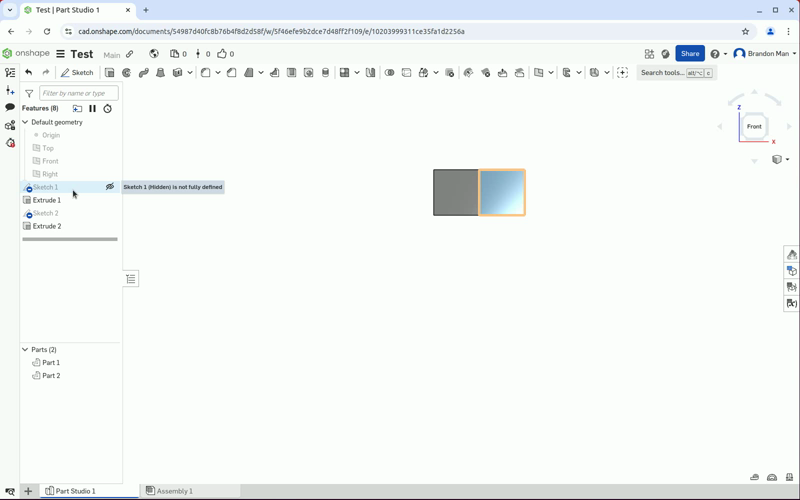
click(73, 189)
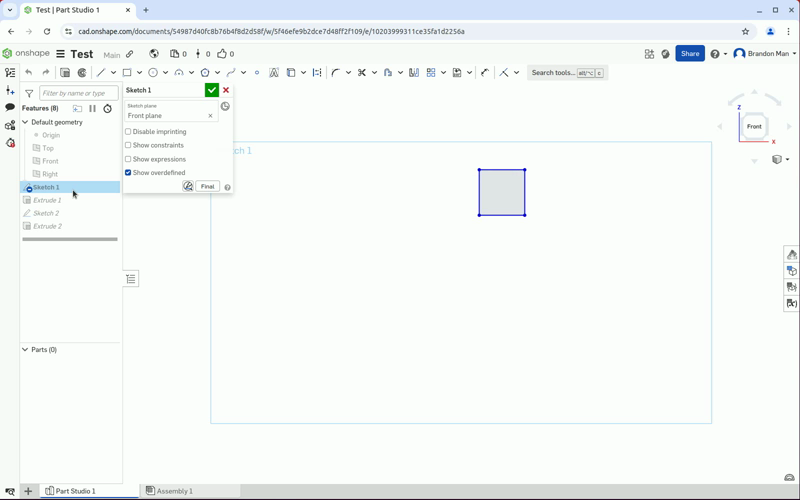
mouse_move(229, 92)
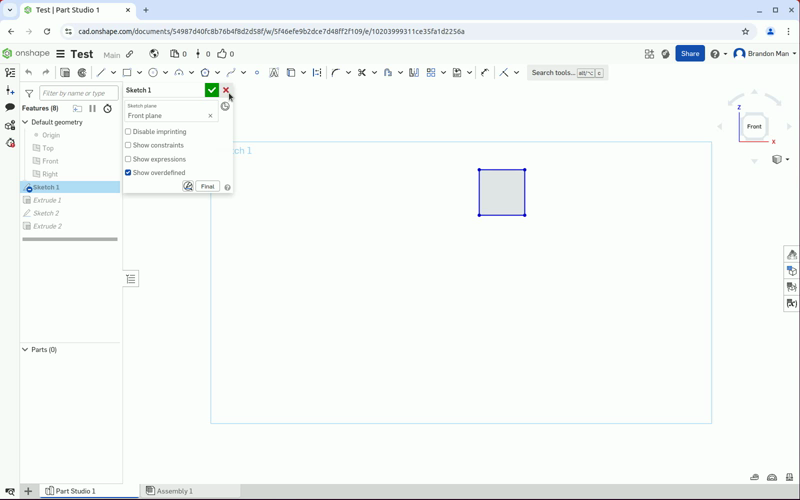
click(229, 92)
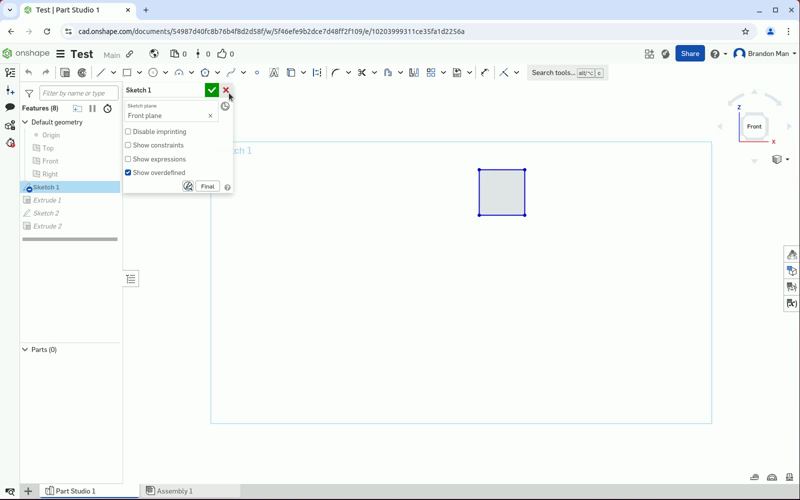
key(shift+s)
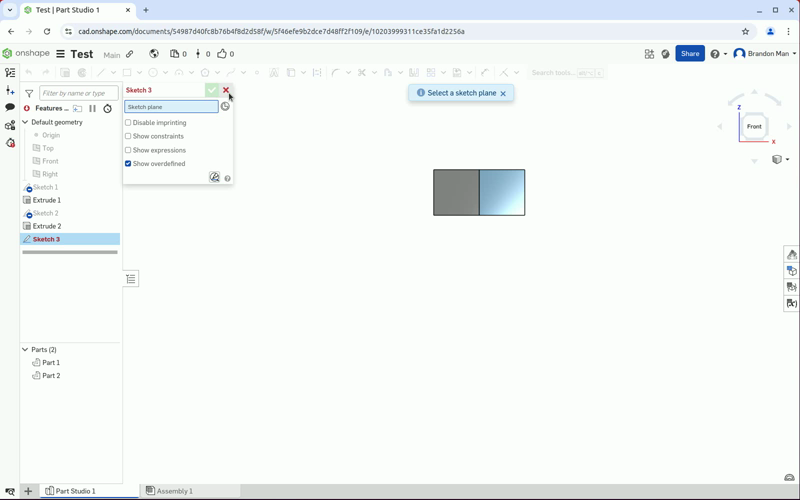
mouse_move(73, 163)
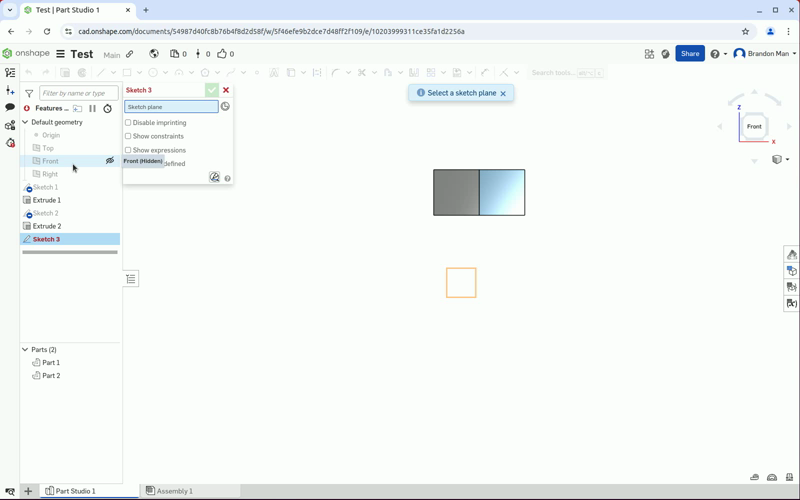
click(73, 163)
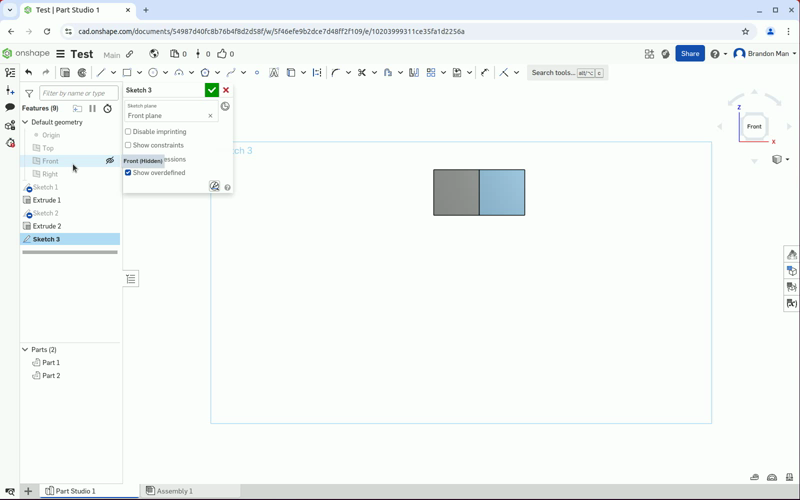
mouse_move(73, 352)
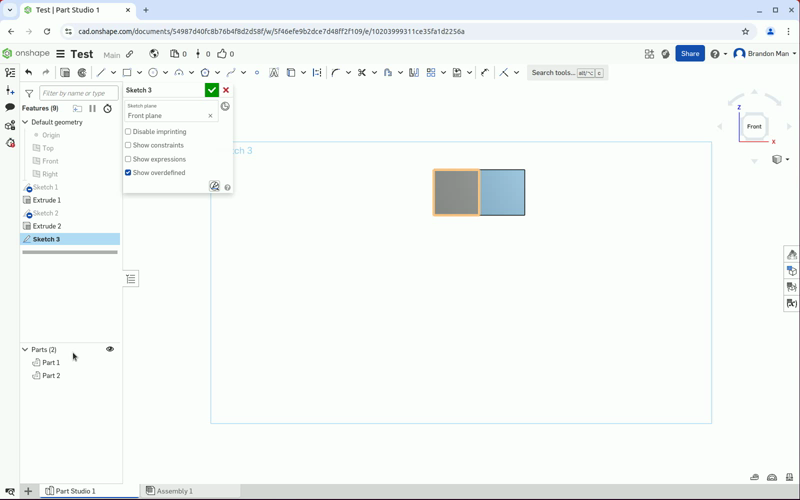
key(y)
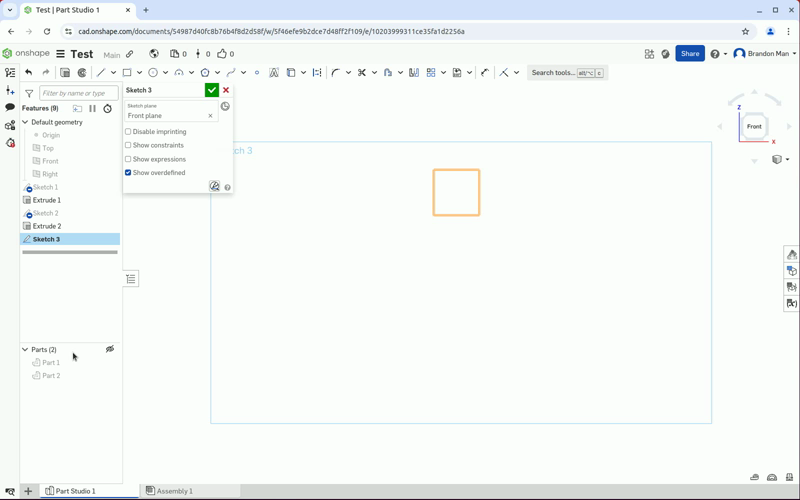
key(l)
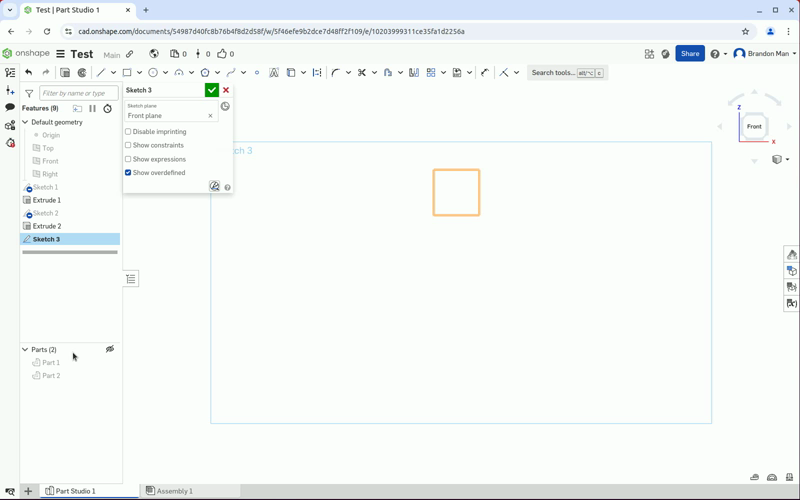
key_down(shift)
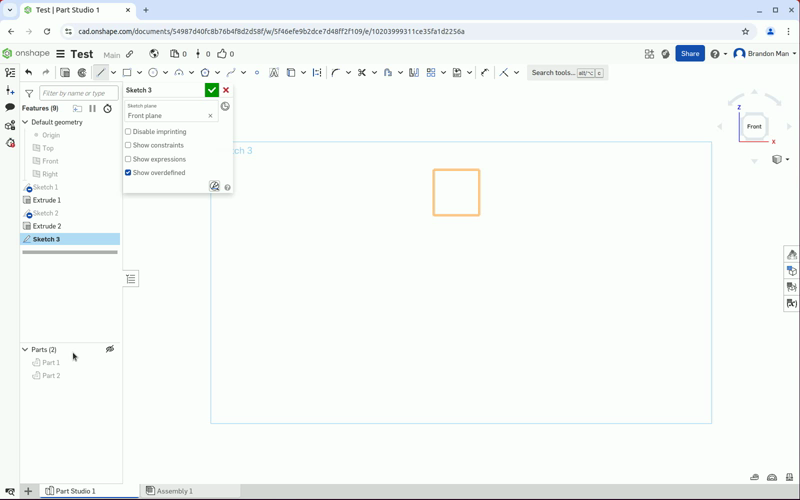
mouse_move(479, 260)
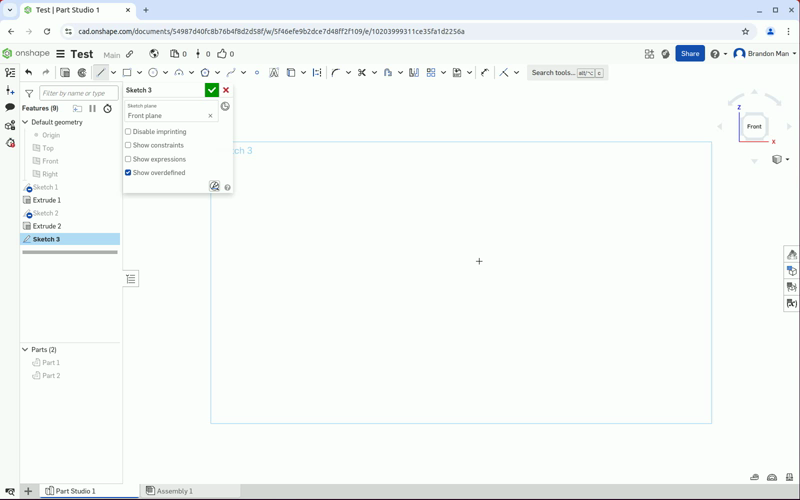
click(479, 260)
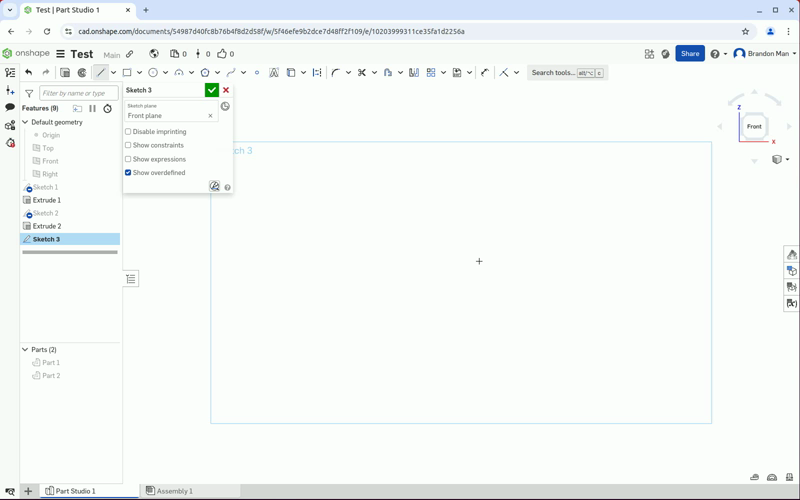
key_up(shift)
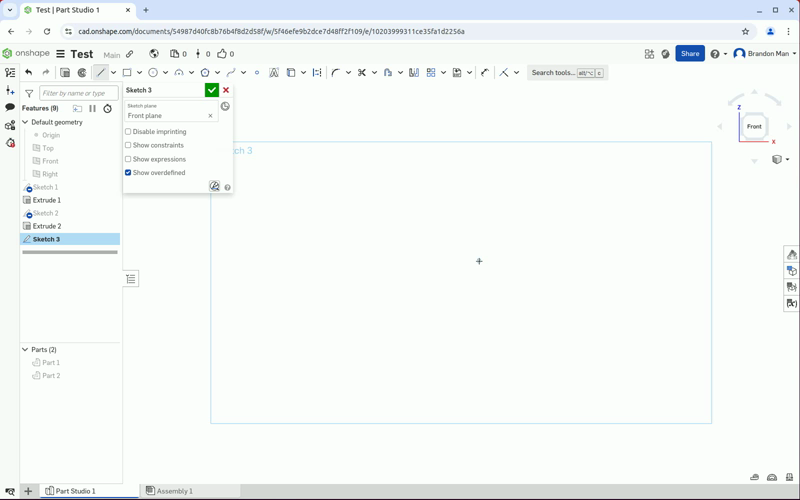
key_down(shift)
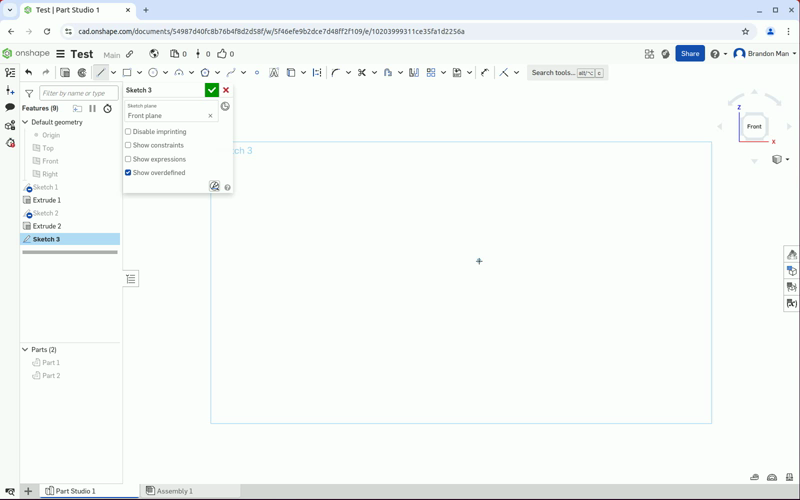
mouse_move(509, 260)
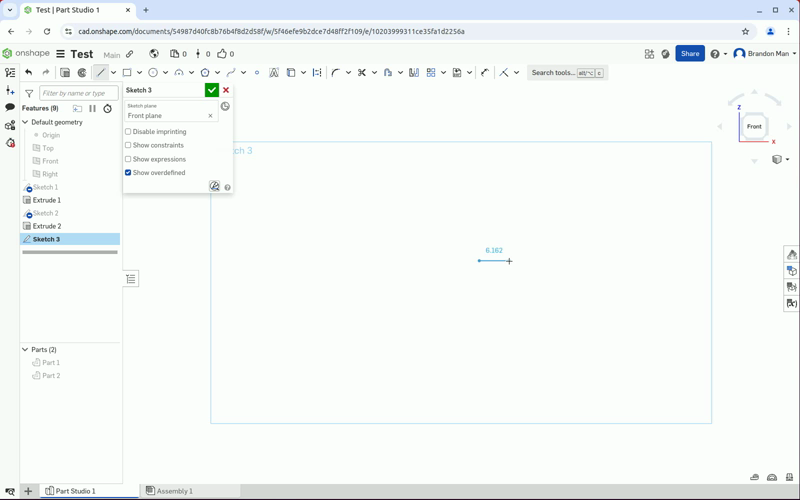
mouse_move(524, 260)
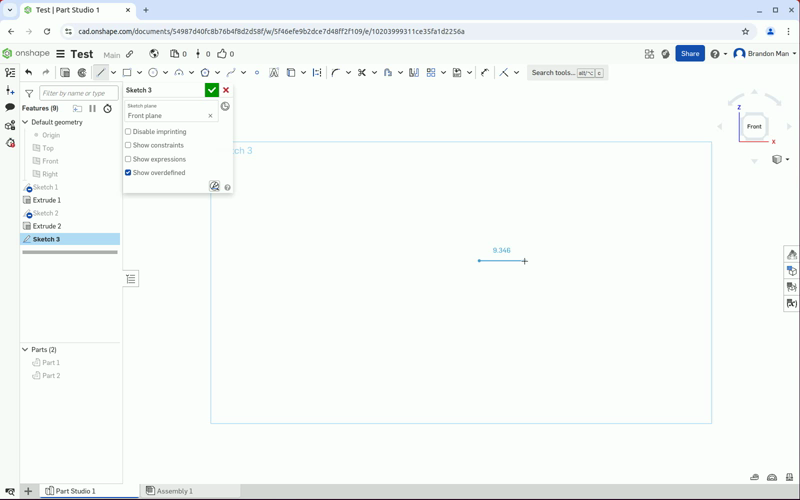
click(524, 260)
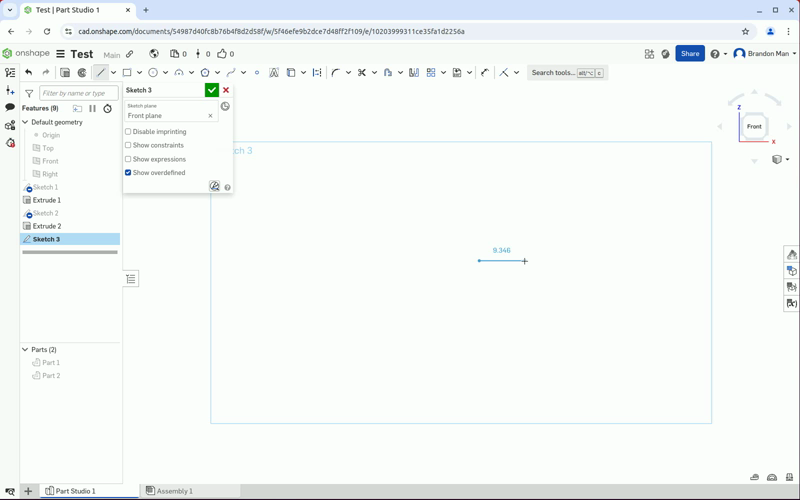
key_up(shift)
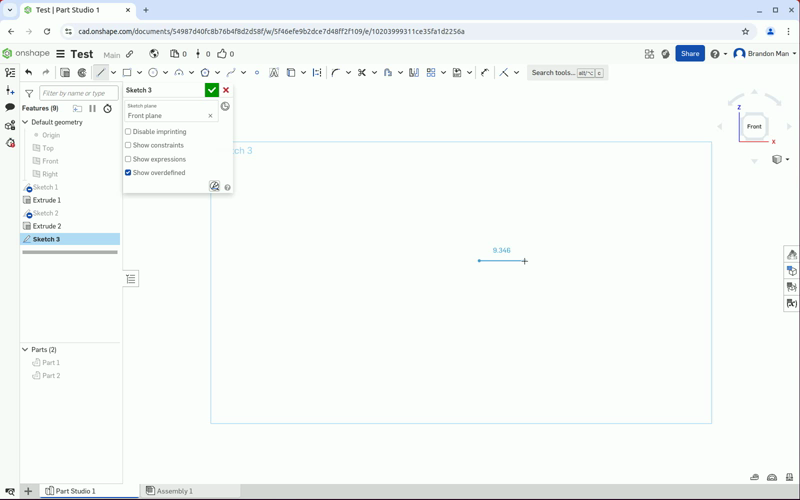
key_down(shift)
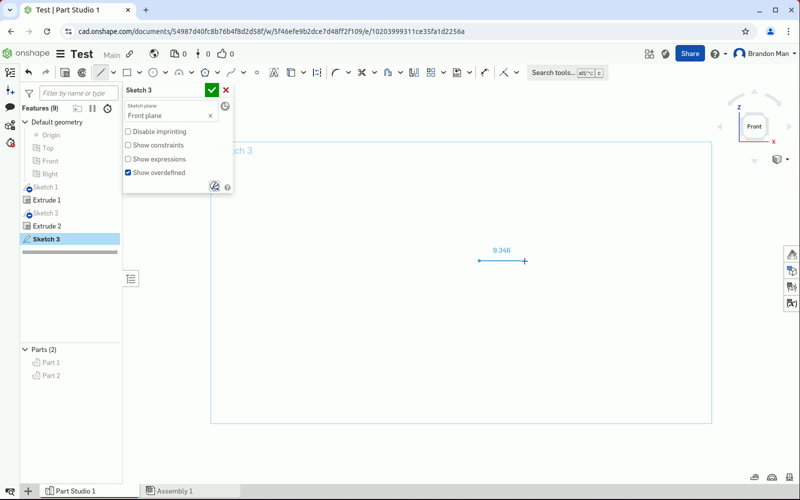
mouse_move(554, 260)
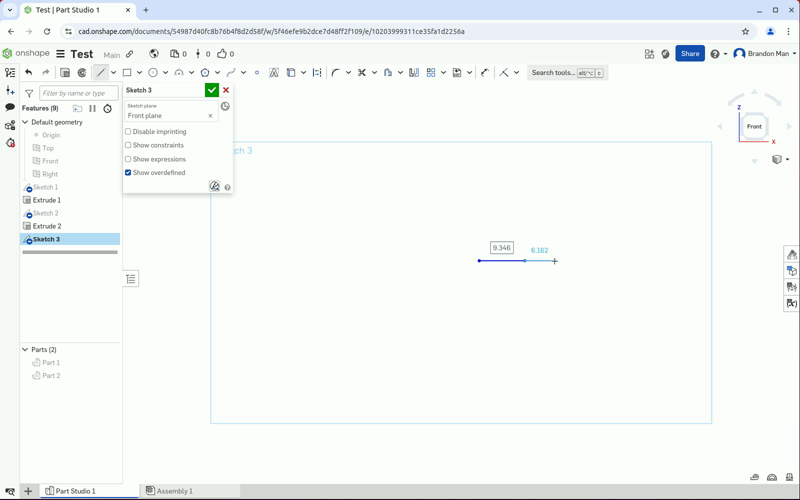
mouse_move(524, 215)
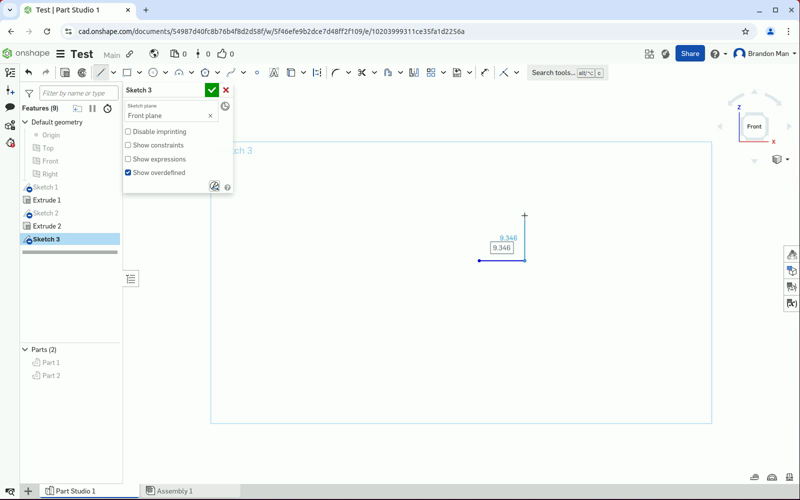
click(524, 215)
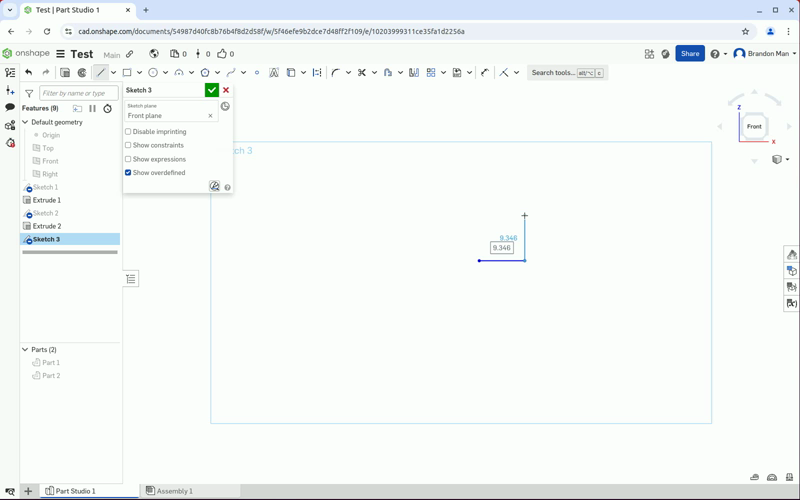
key_up(shift)
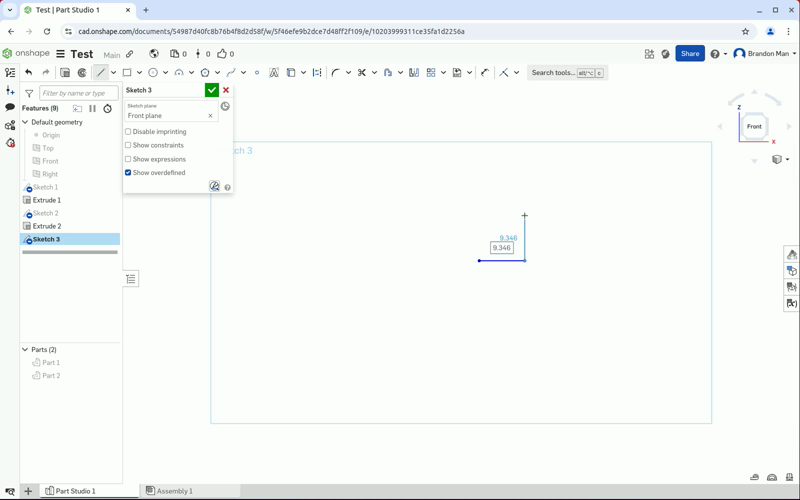
key_down(shift)
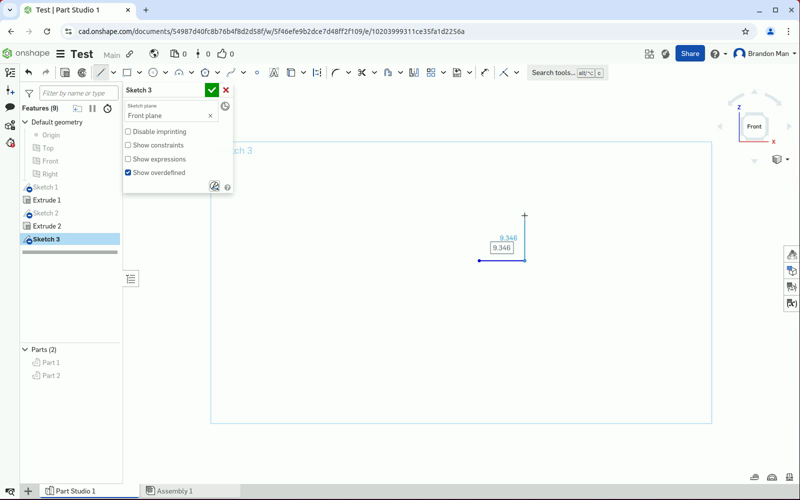
mouse_move(554, 215)
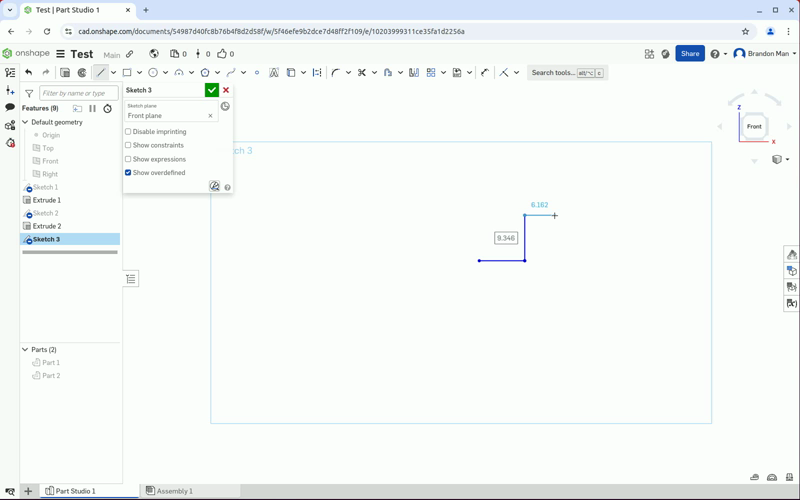
mouse_move(479, 215)
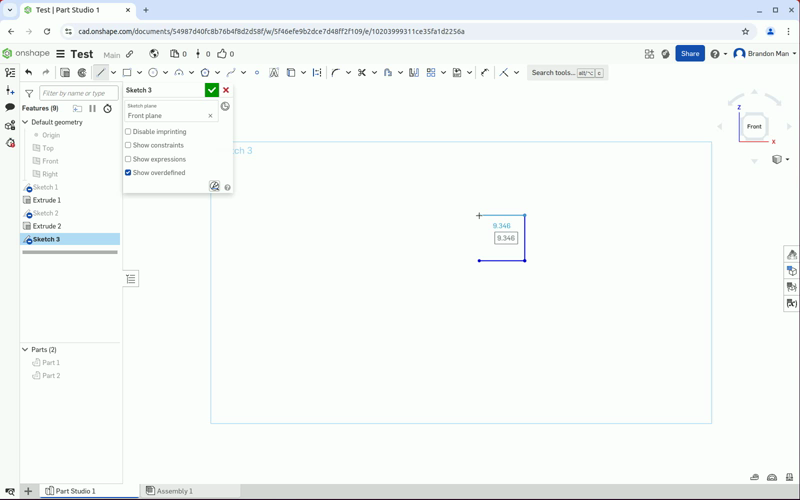
click(479, 215)
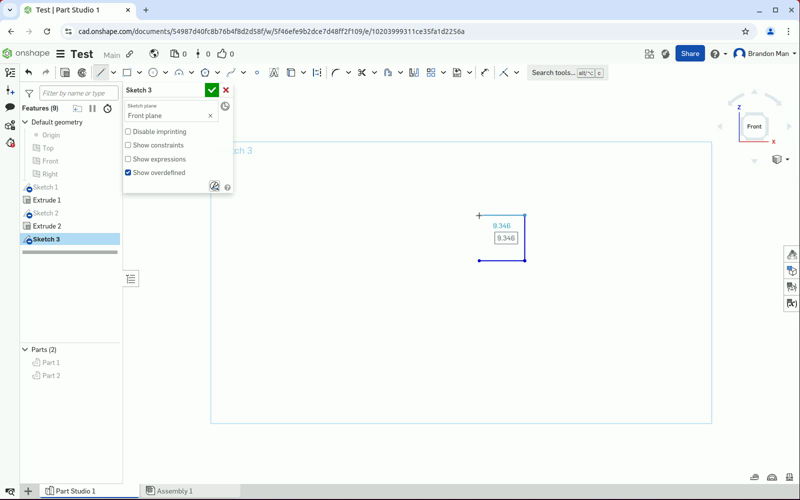
key_up(shift)
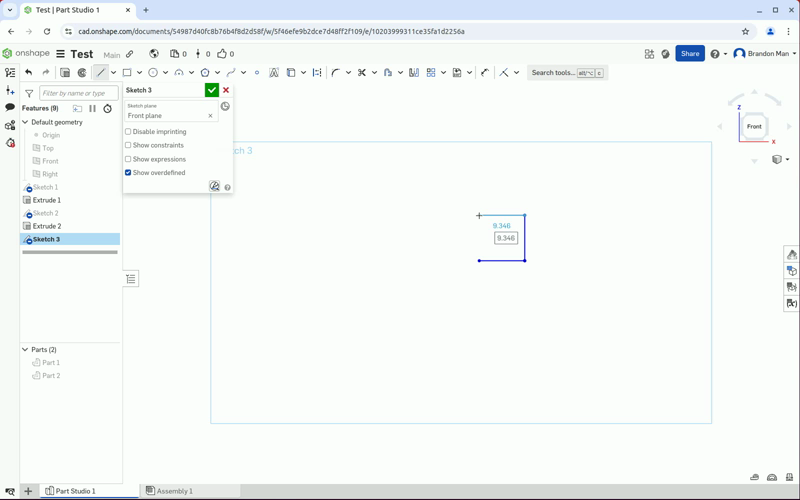
mouse_move(509, 215)
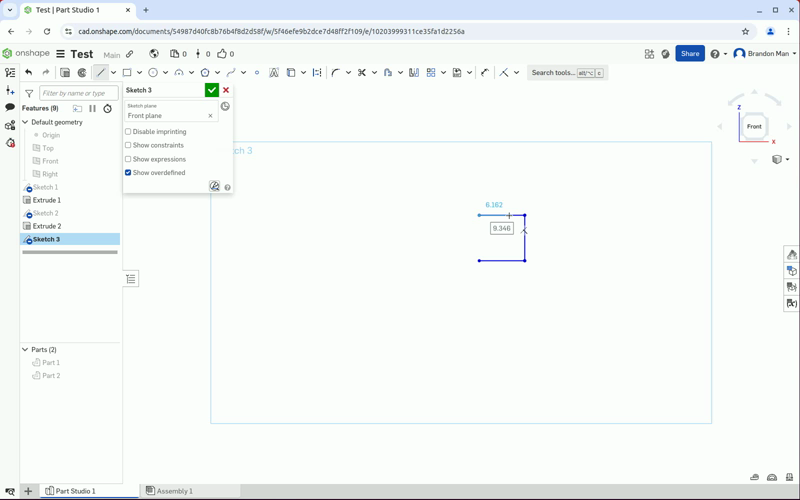
key_down(shift)
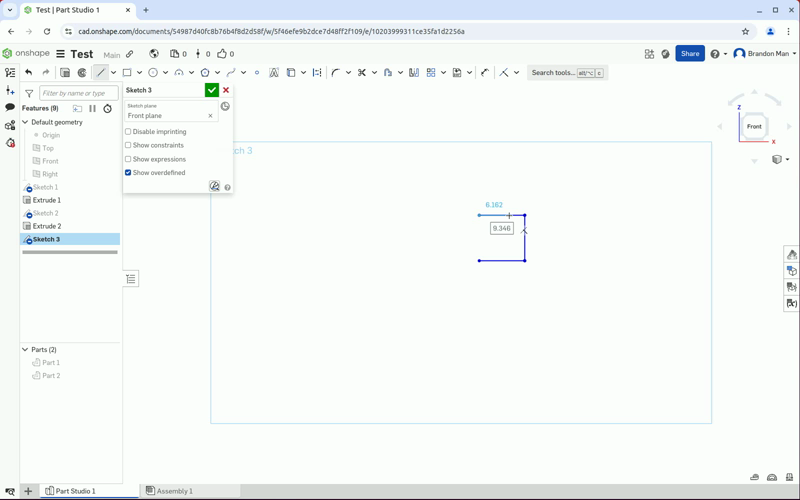
mouse_move(479, 260)
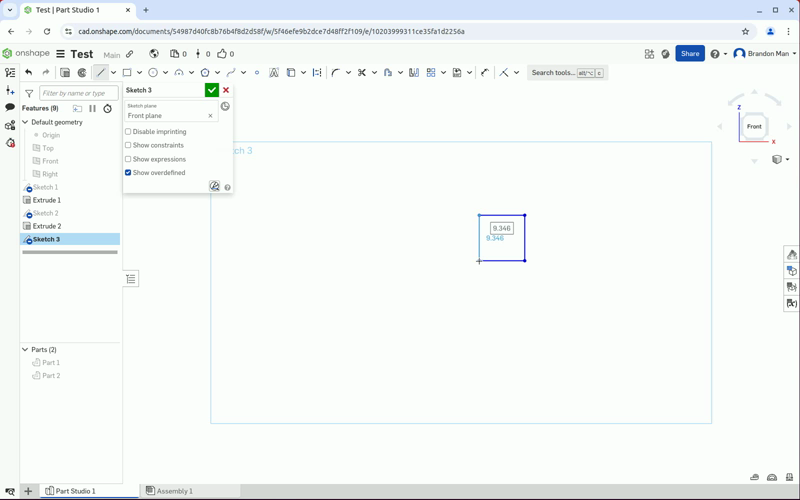
key_up(shift)
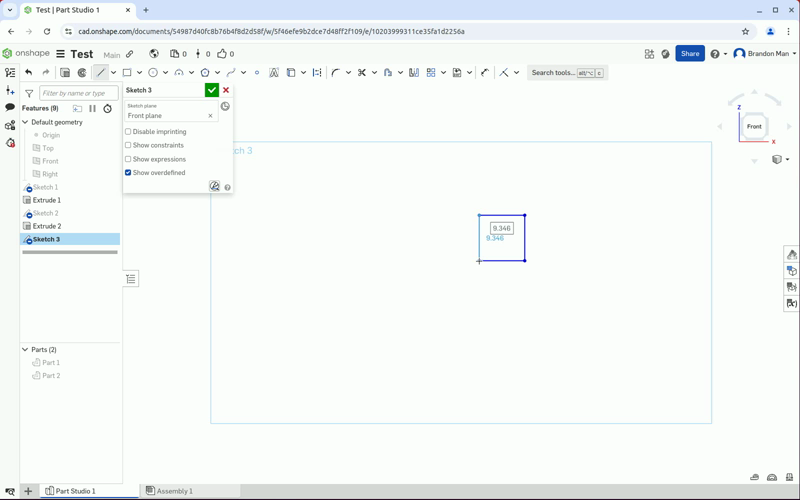
click(479, 260)
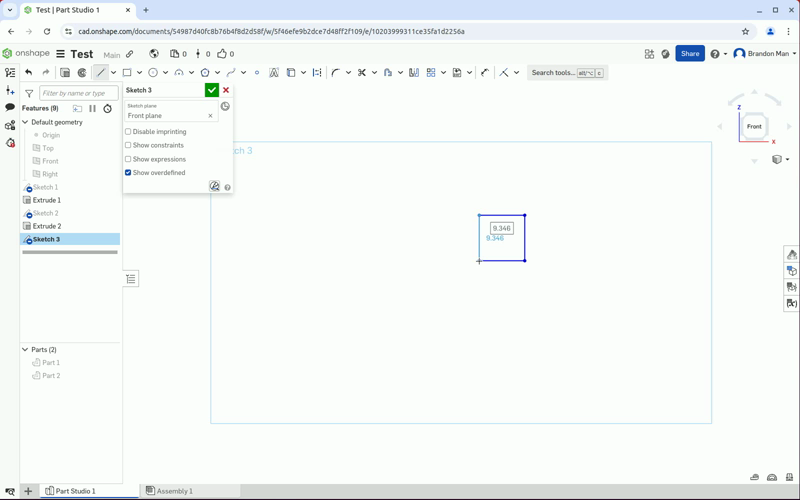
key(esc)
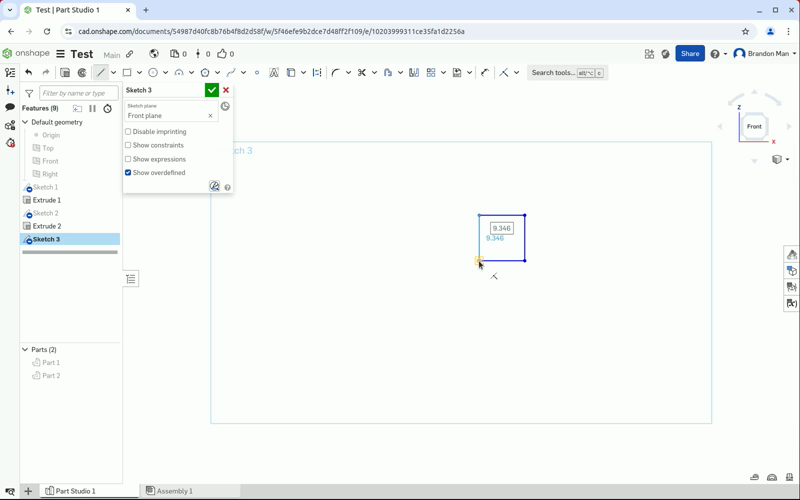
mouse_move(495, 240)
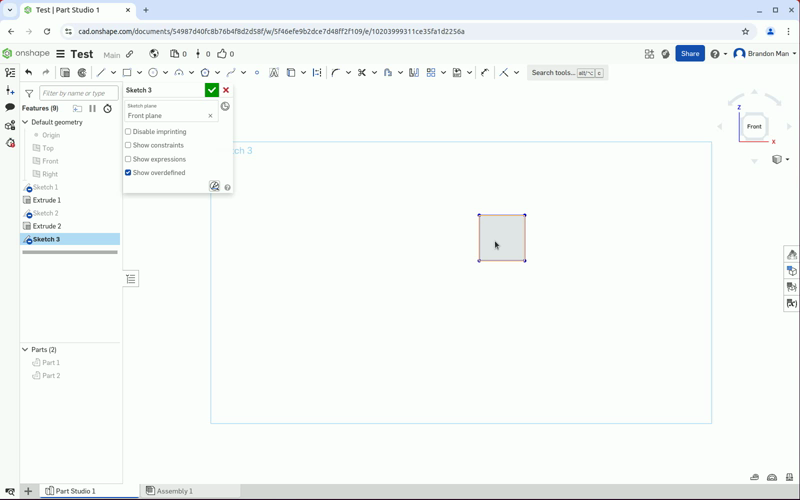
click(495, 240)
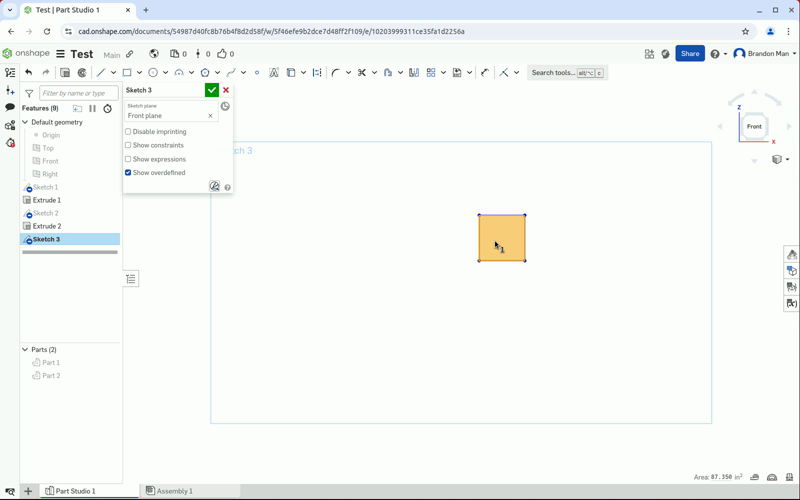
mouse_move(73, 352)
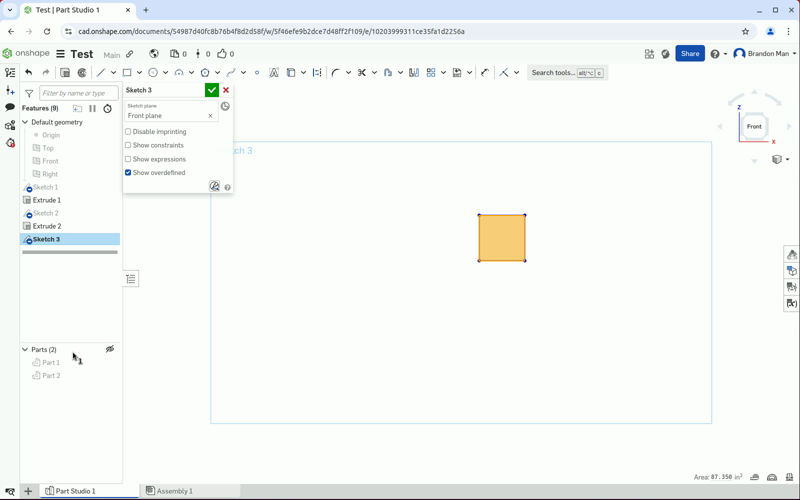
key(shift+y)
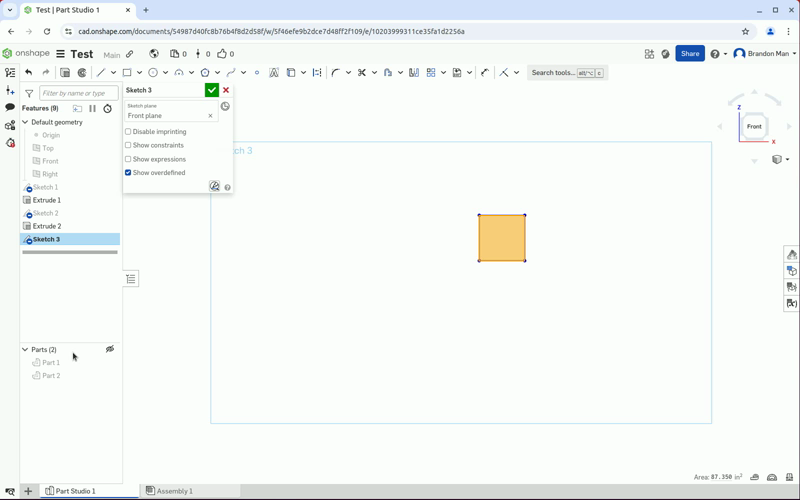
key(shift+e)
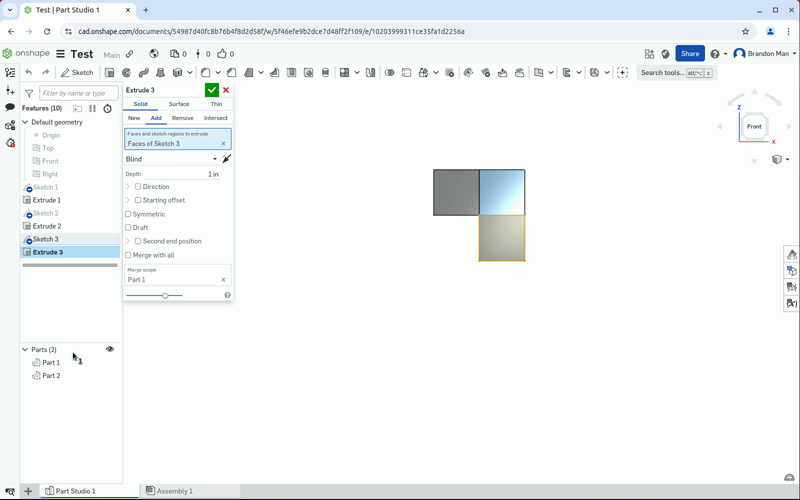
mouse_move(143, 106)
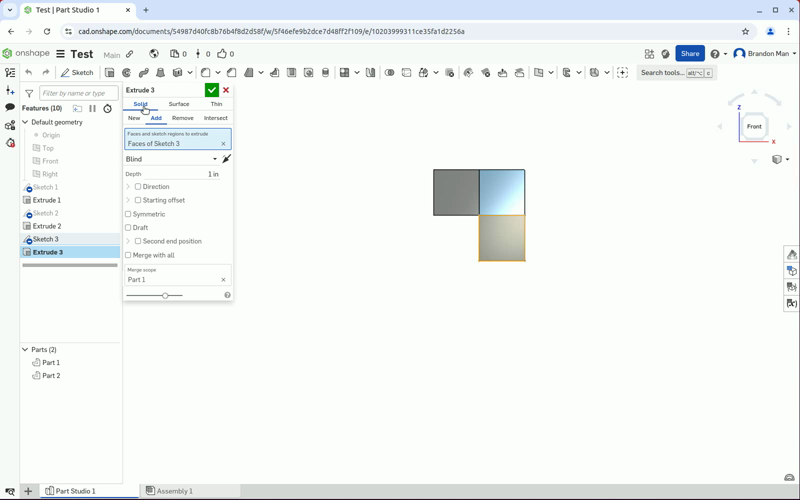
click(143, 106)
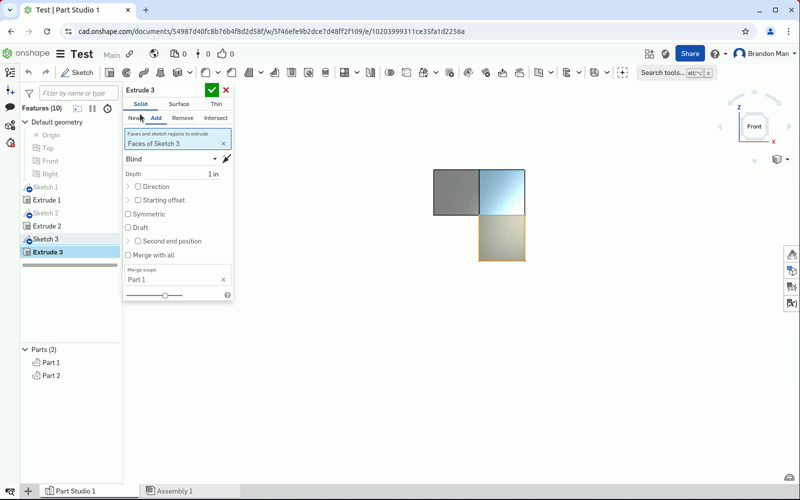
mouse_move(137, 120)
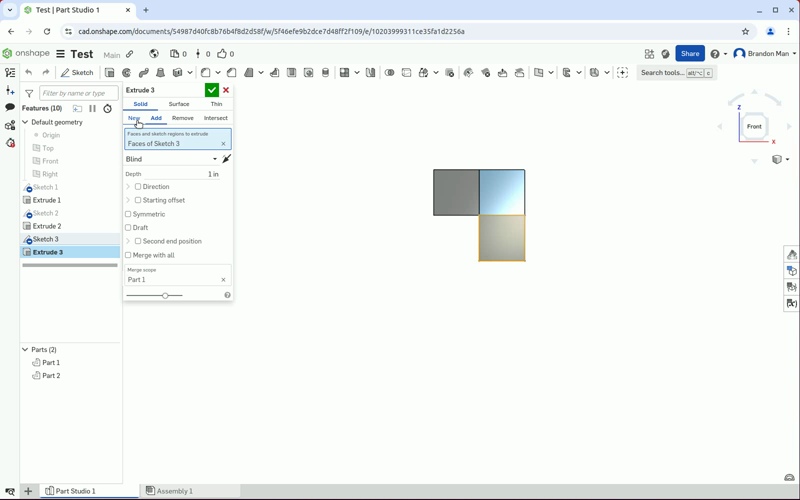
click(137, 120)
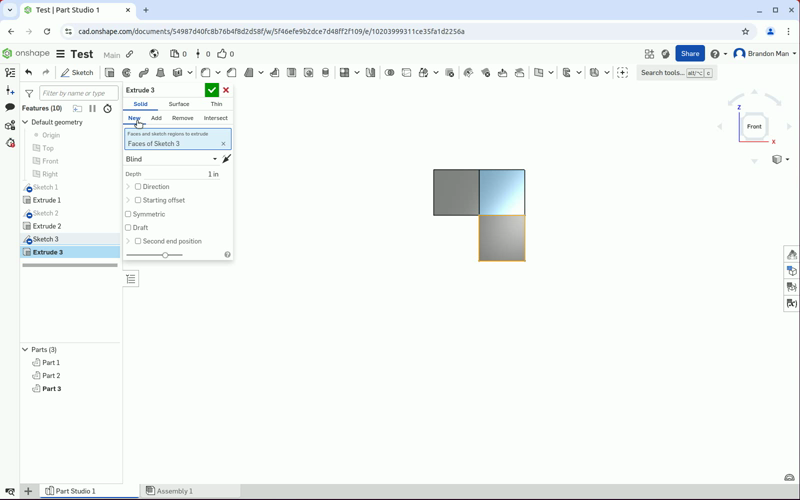
key(tab, 4)
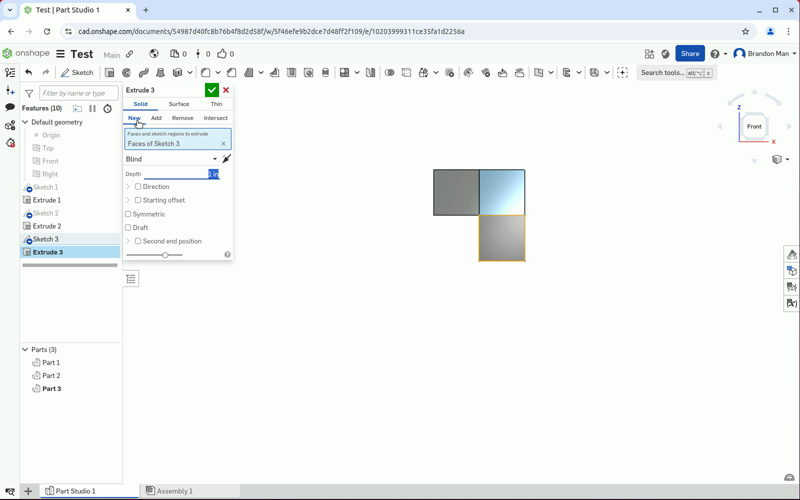
text(9.147)
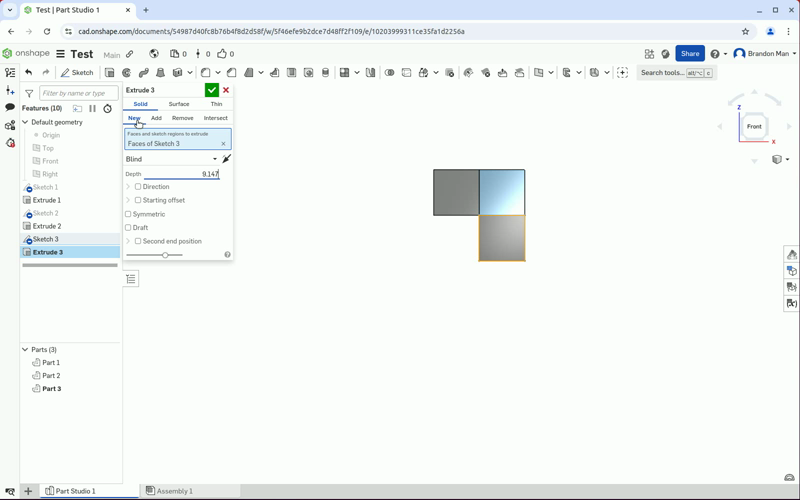
key(enter)
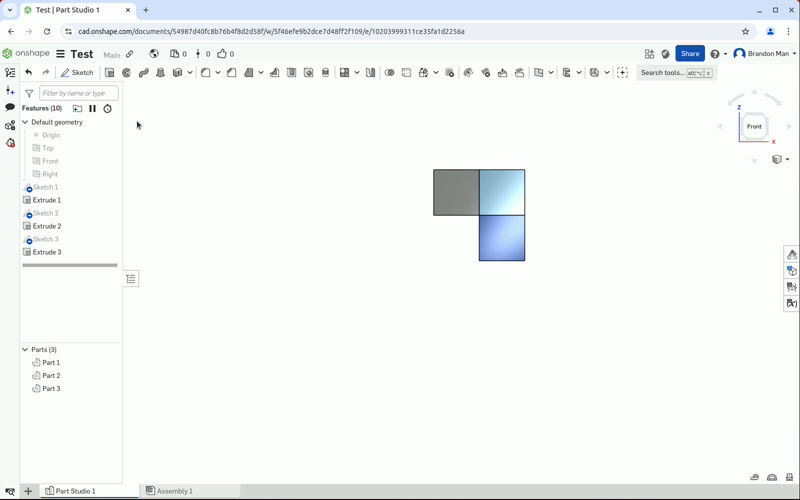
key(shift+h)
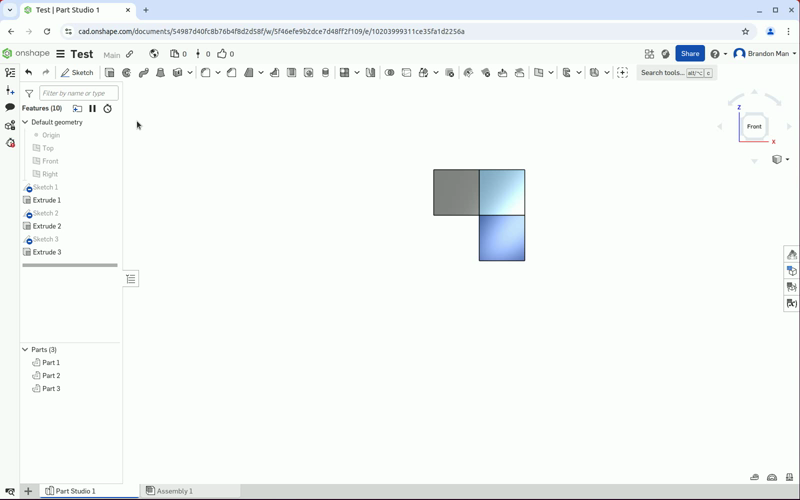
key(shift+h)
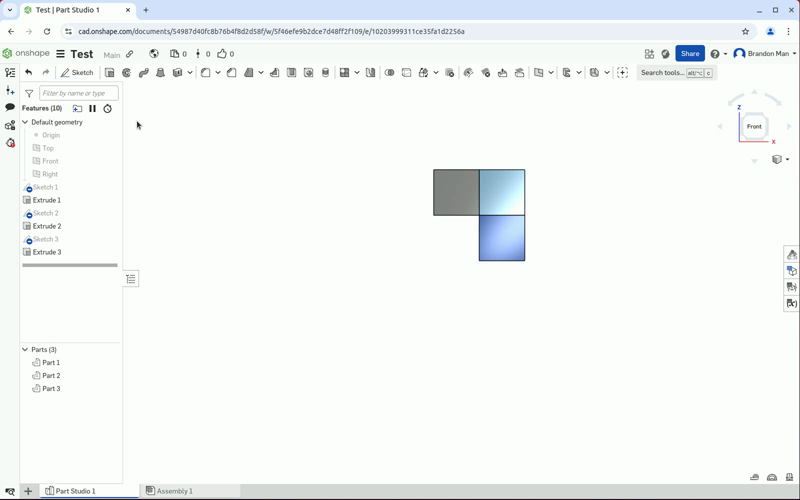
mouse_move(73, 189)
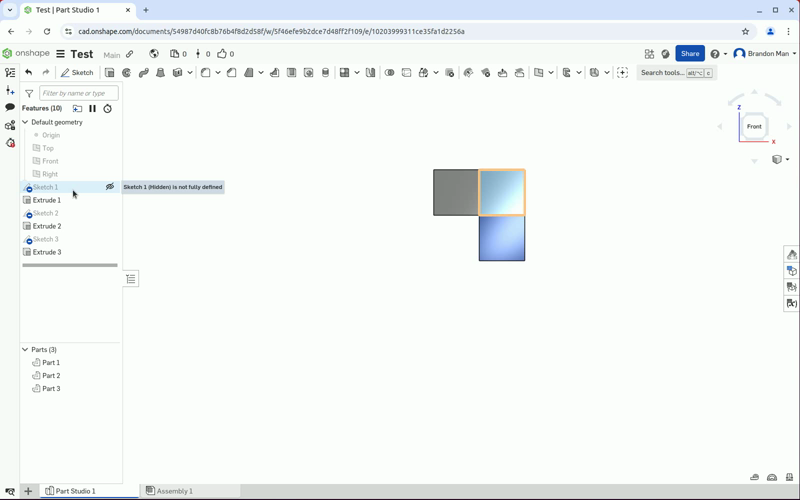
click(73, 189)
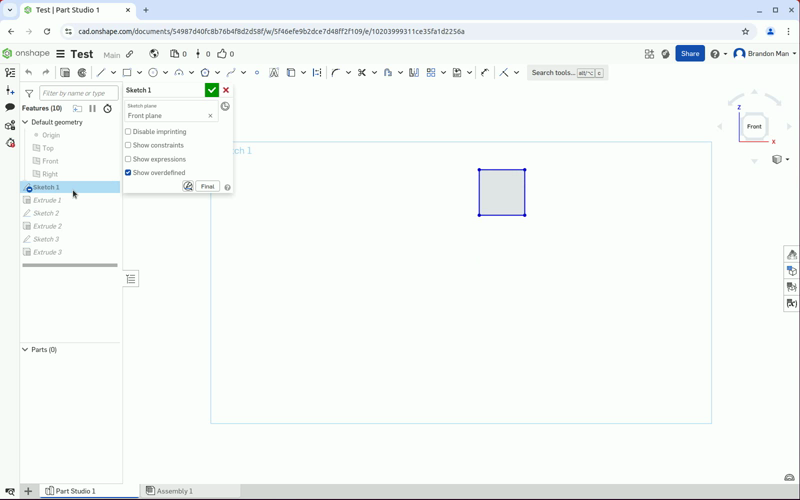
mouse_move(229, 92)
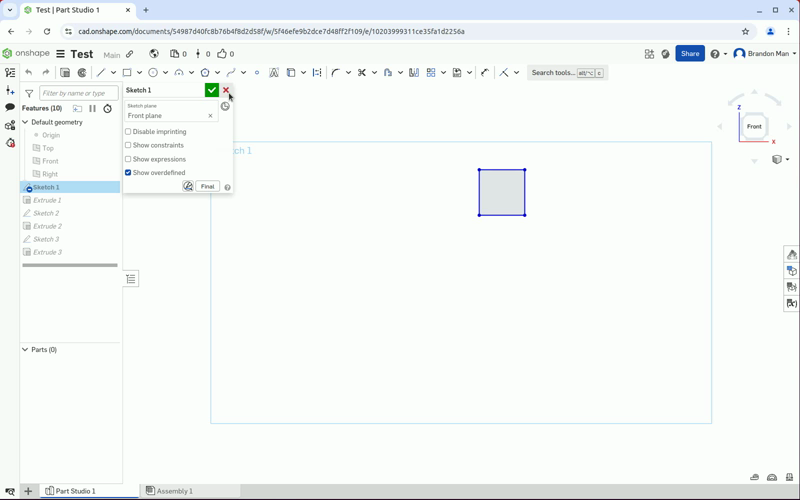
click(229, 92)
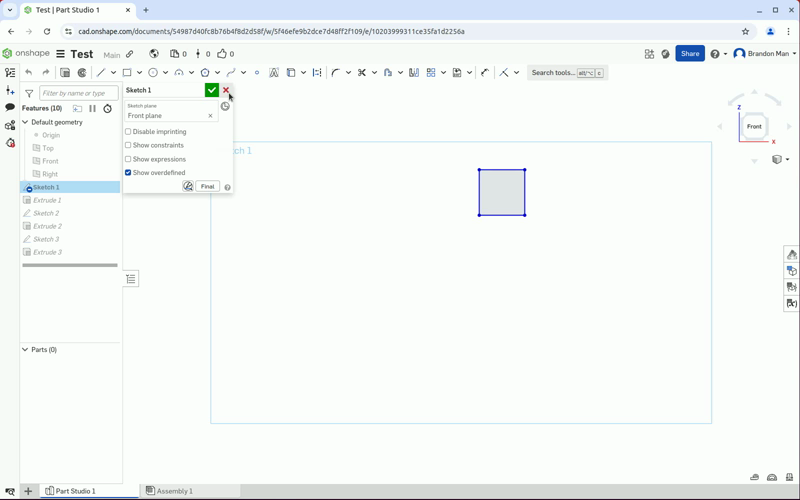
key(shift+s)
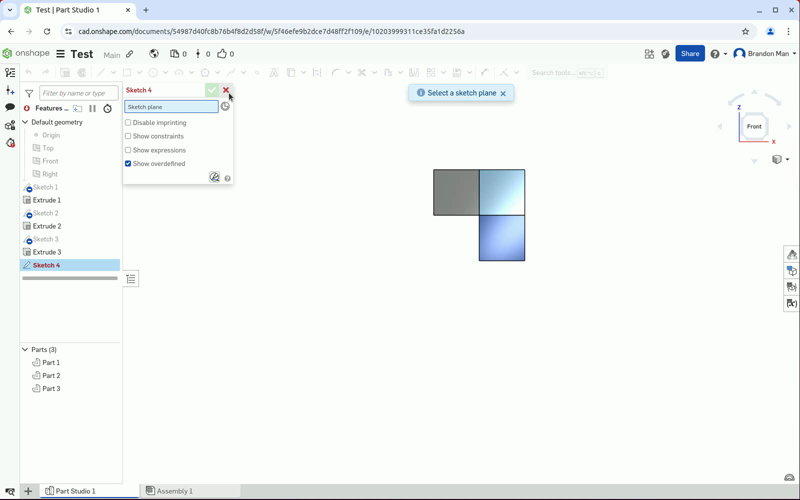
mouse_move(73, 163)
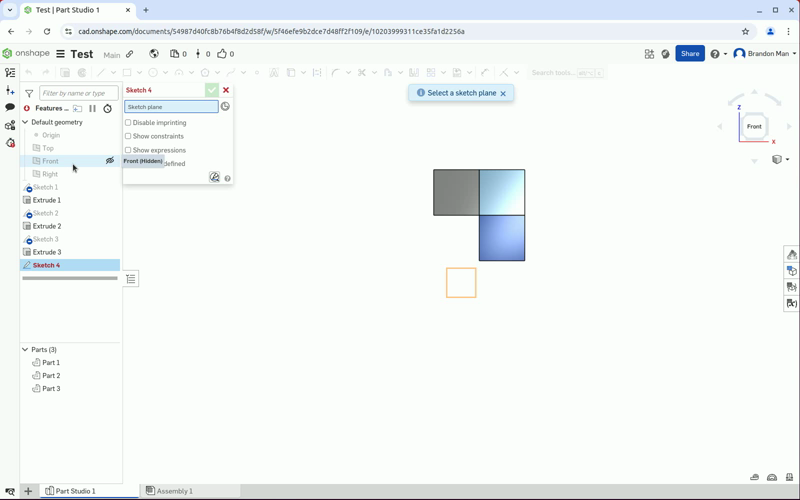
click(73, 163)
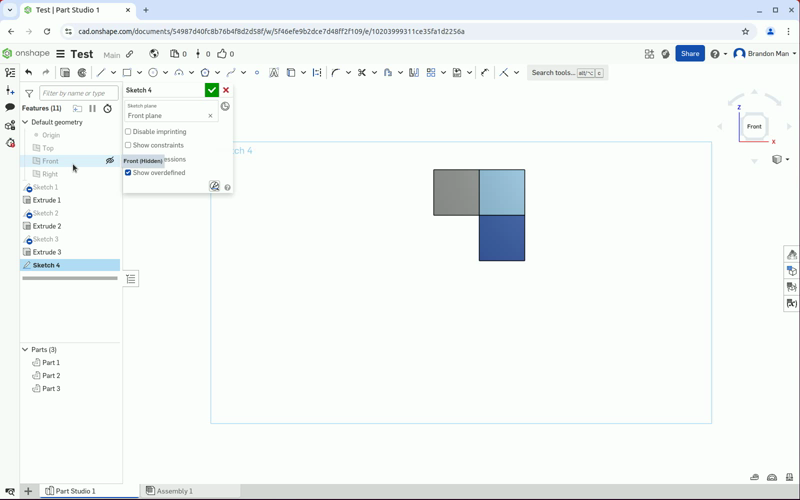
mouse_move(73, 352)
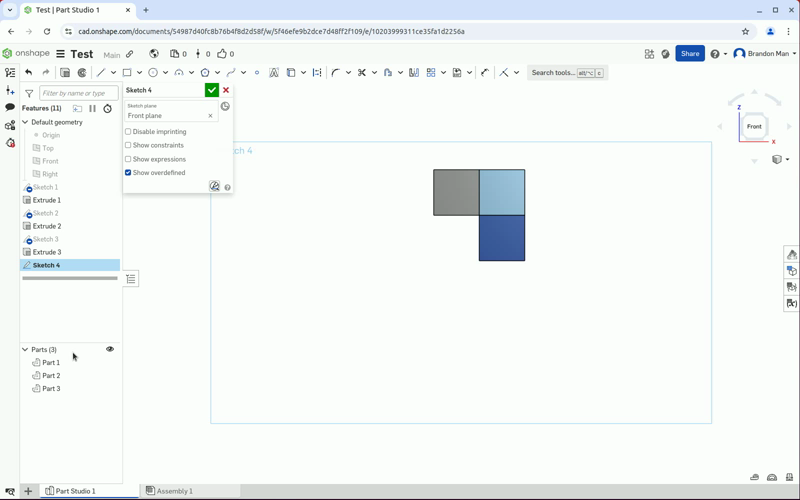
key(y)
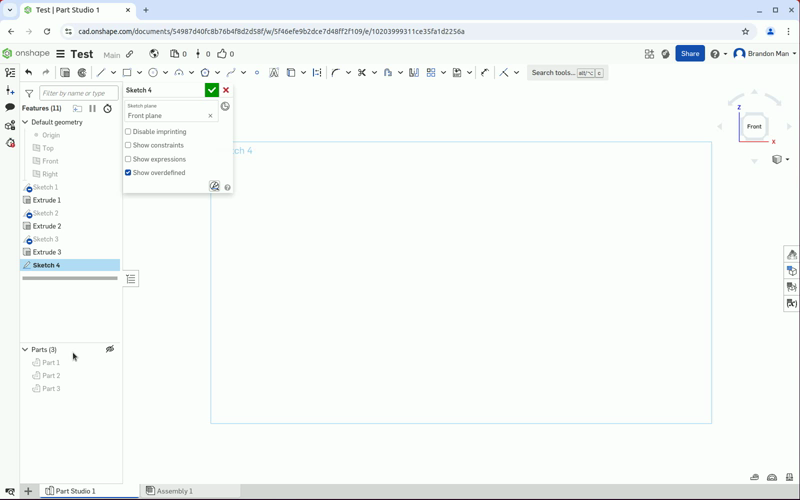
key(l)
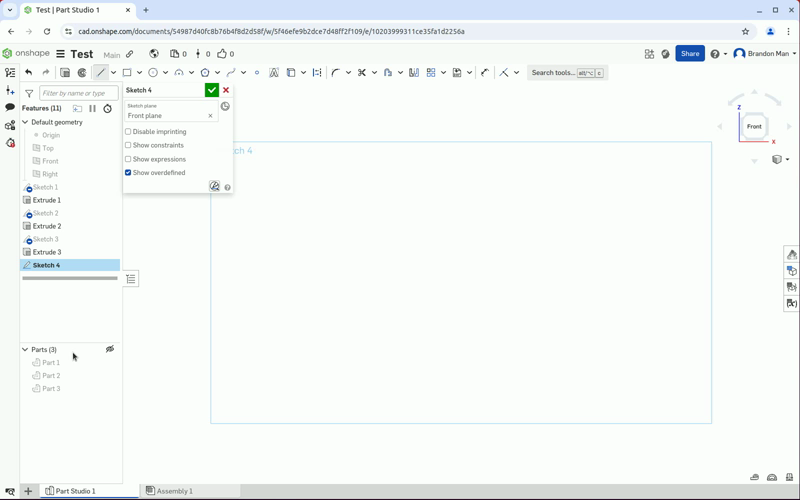
key_down(shift)
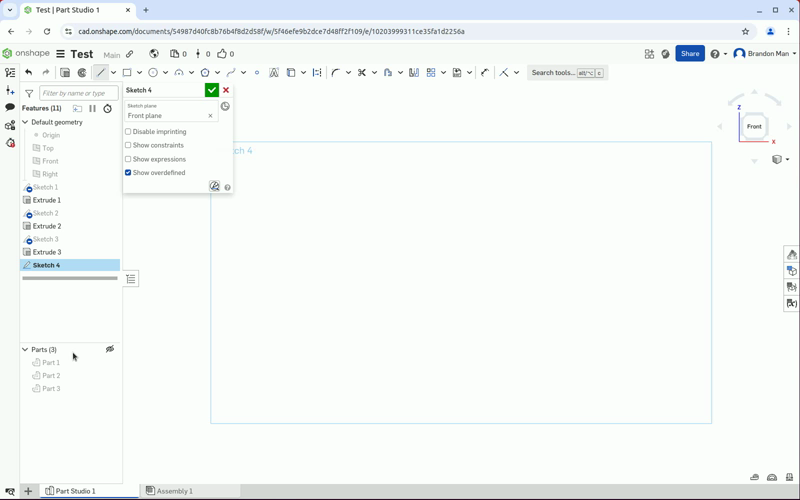
mouse_move(524, 215)
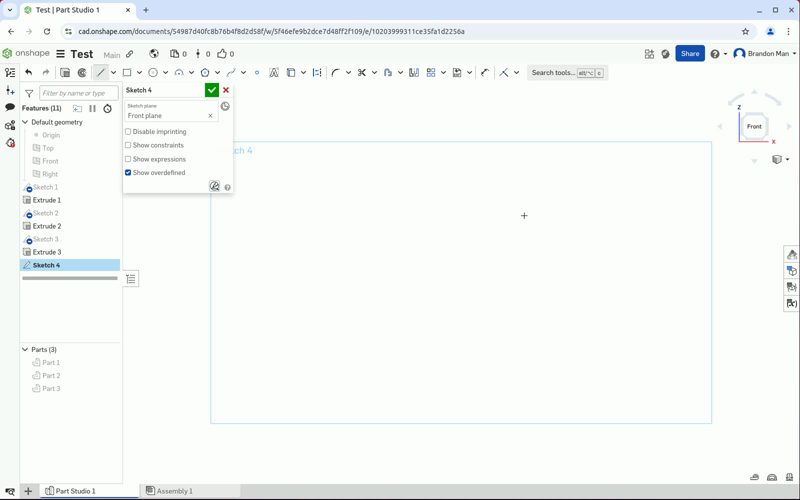
click(524, 215)
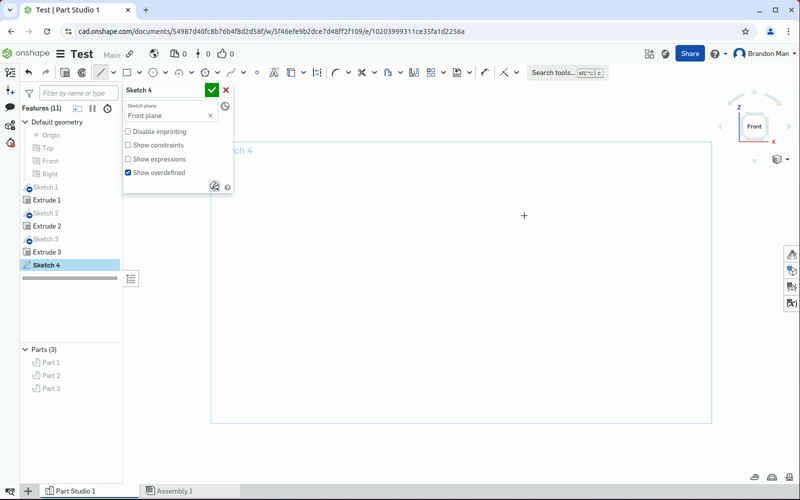
key_up(shift)
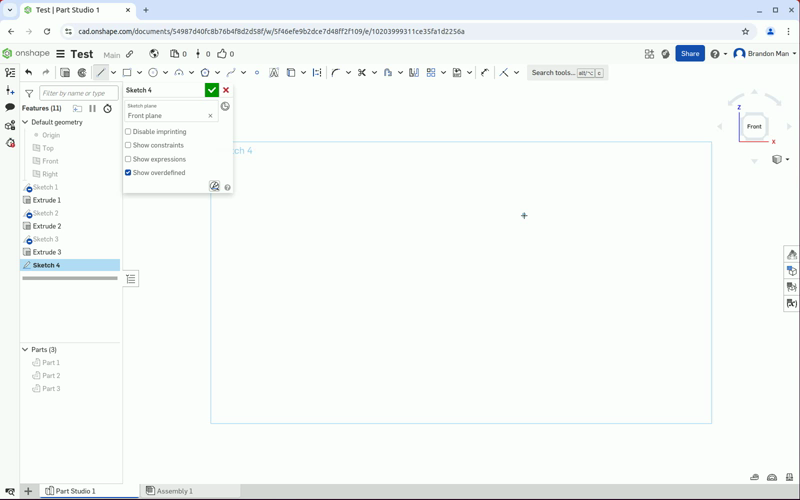
key_down(shift)
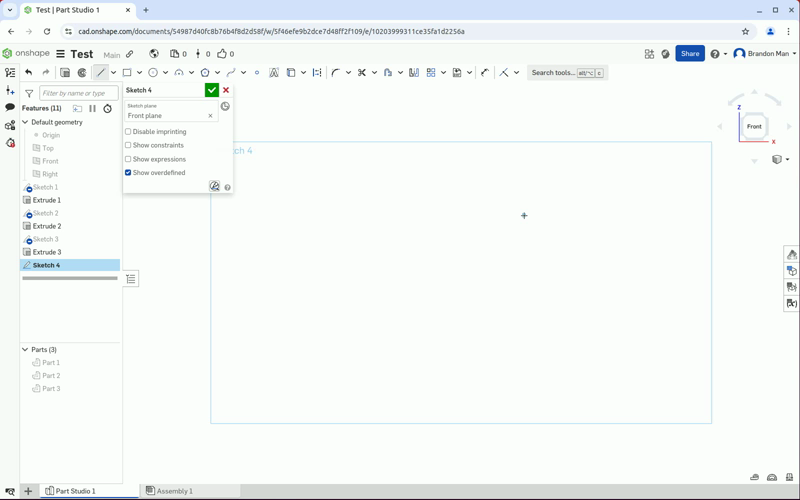
mouse_move(554, 215)
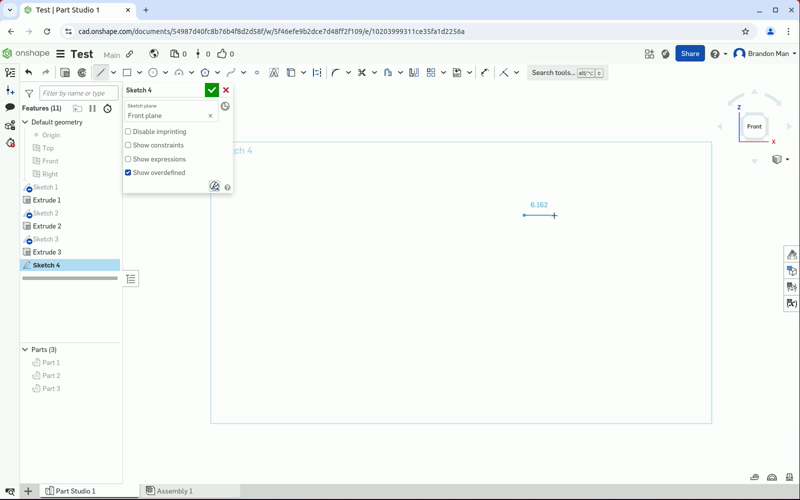
mouse_move(569, 215)
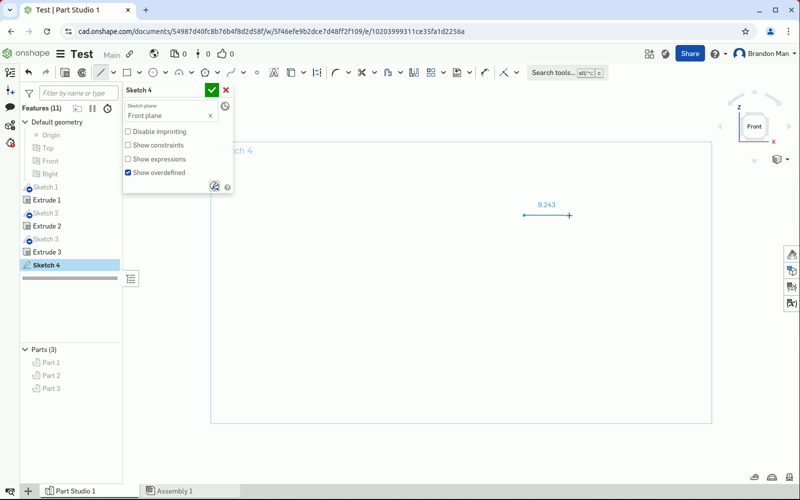
click(569, 215)
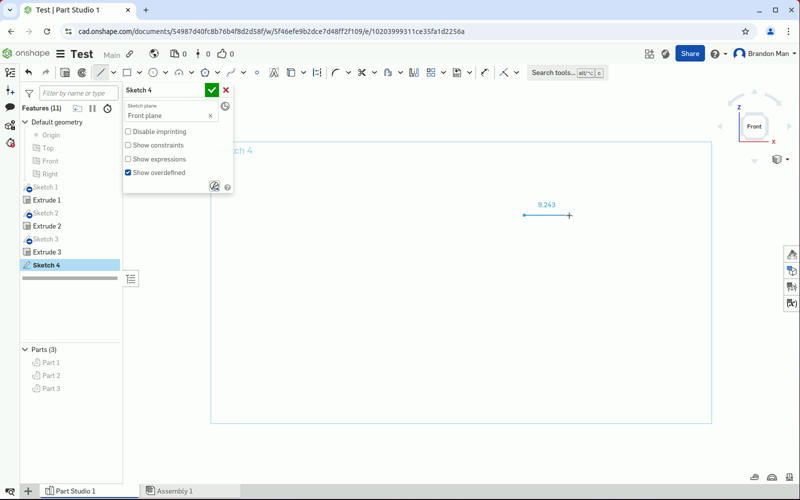
key_up(shift)
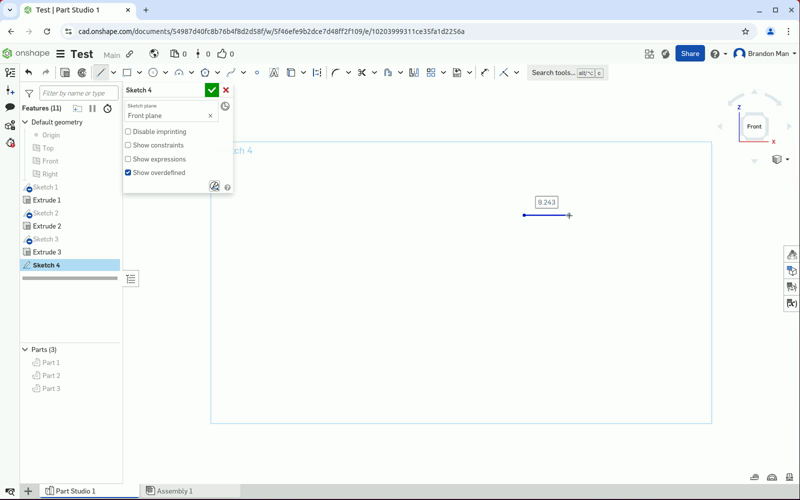
key_down(shift)
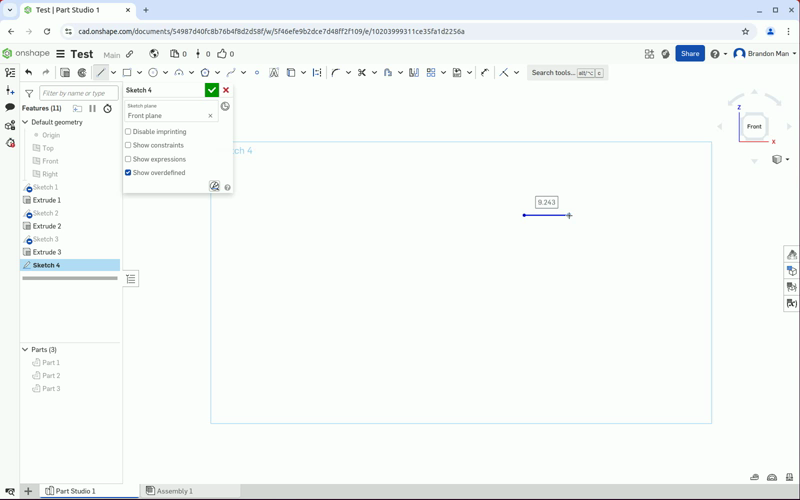
mouse_move(589, 215)
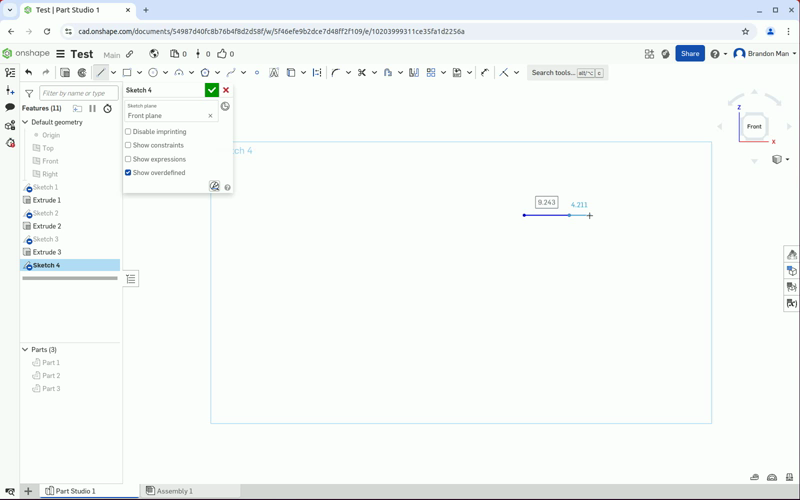
mouse_move(569, 169)
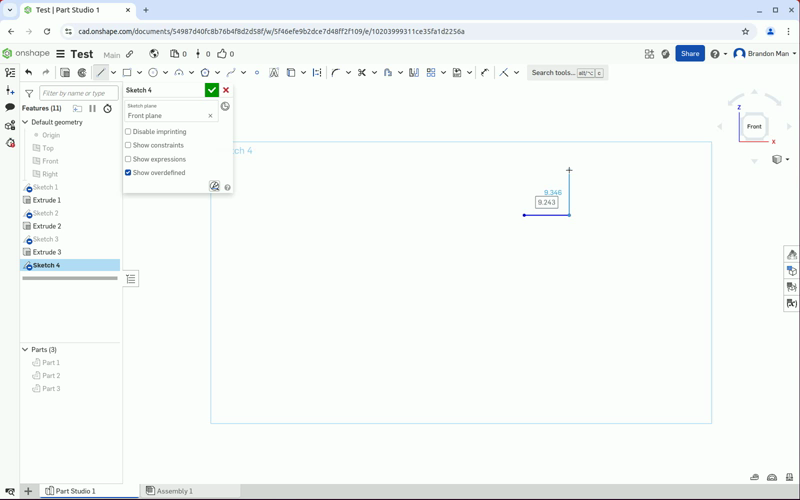
click(569, 169)
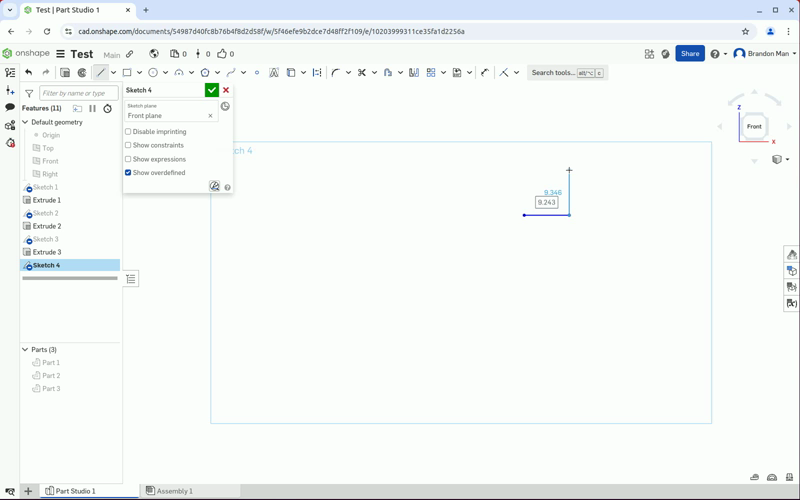
key_up(shift)
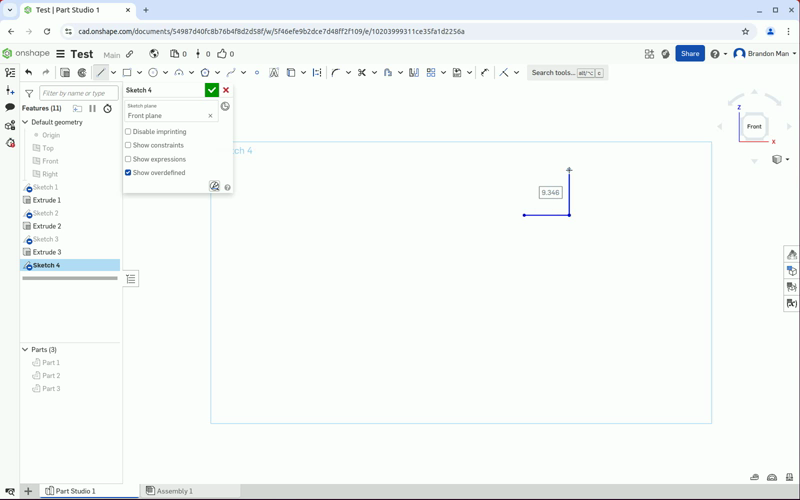
key_down(shift)
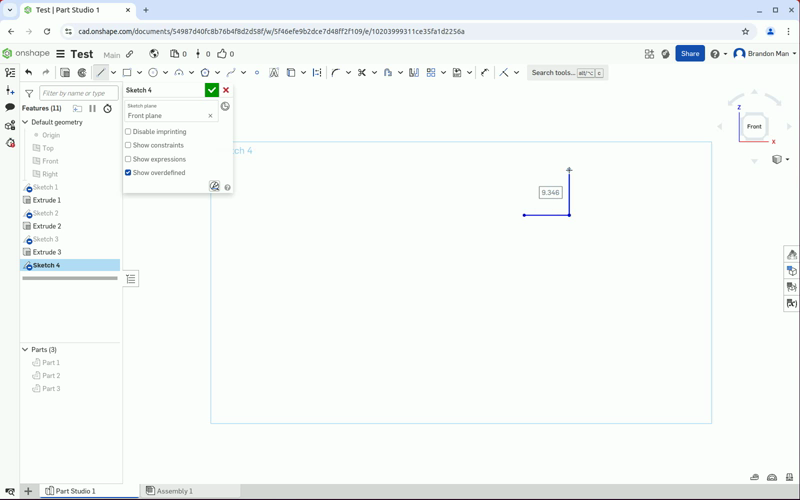
mouse_move(589, 169)
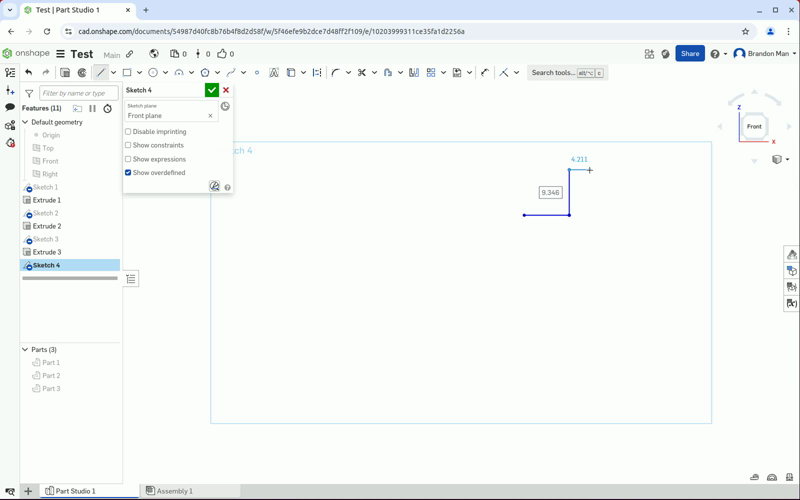
mouse_move(524, 169)
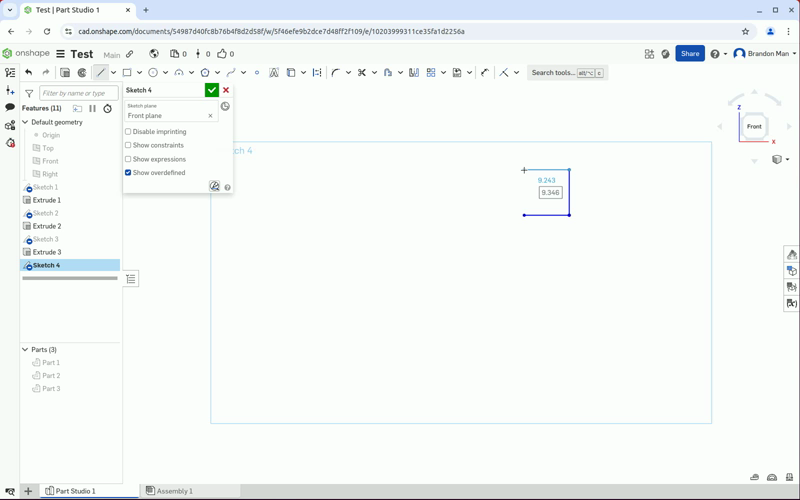
click(524, 169)
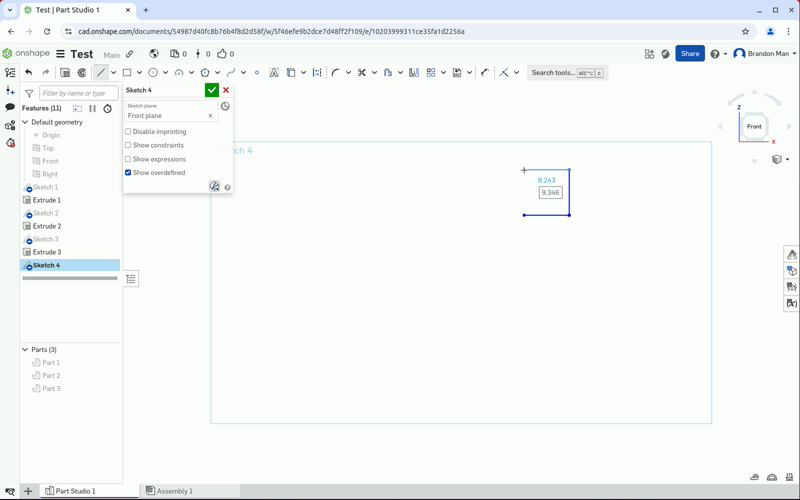
key_up(shift)
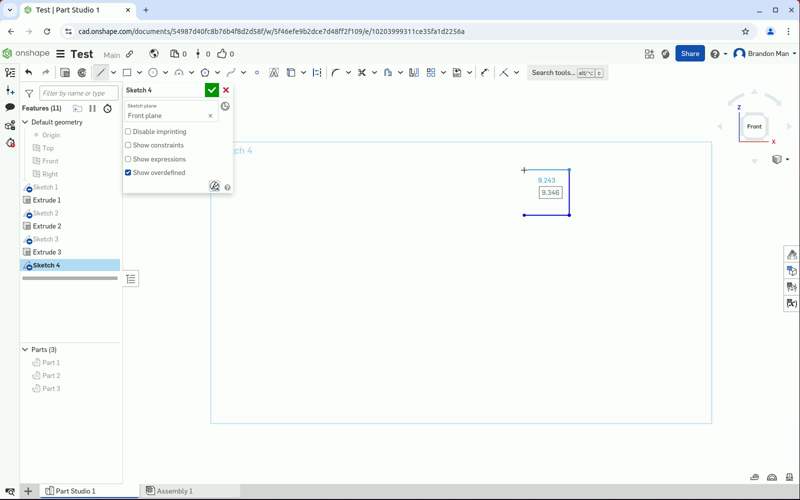
mouse_move(554, 169)
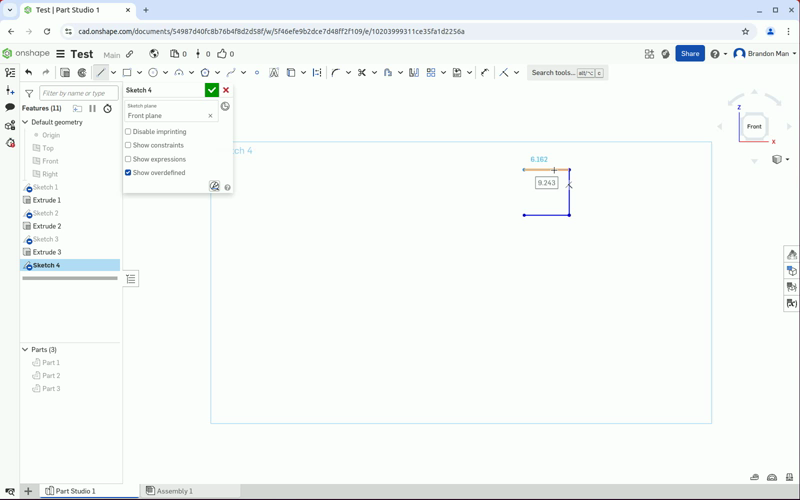
key_down(shift)
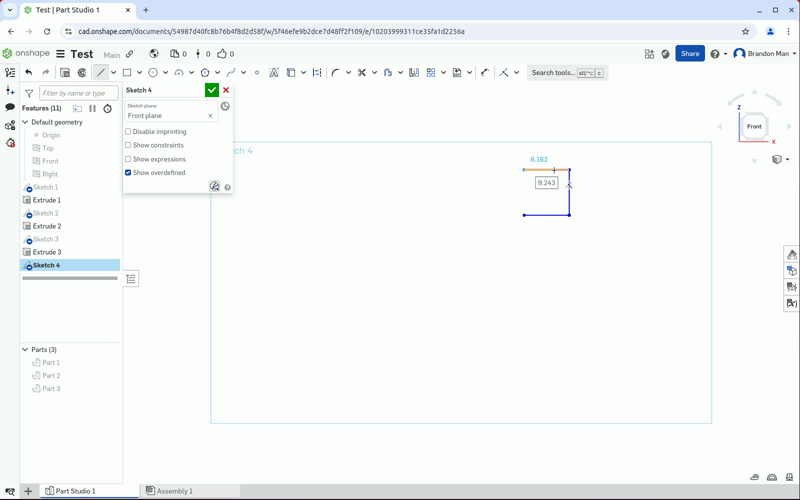
mouse_move(524, 215)
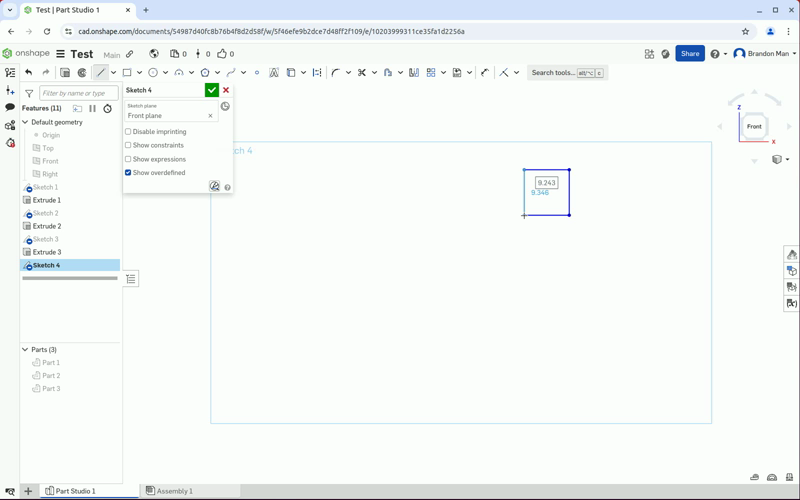
key_up(shift)
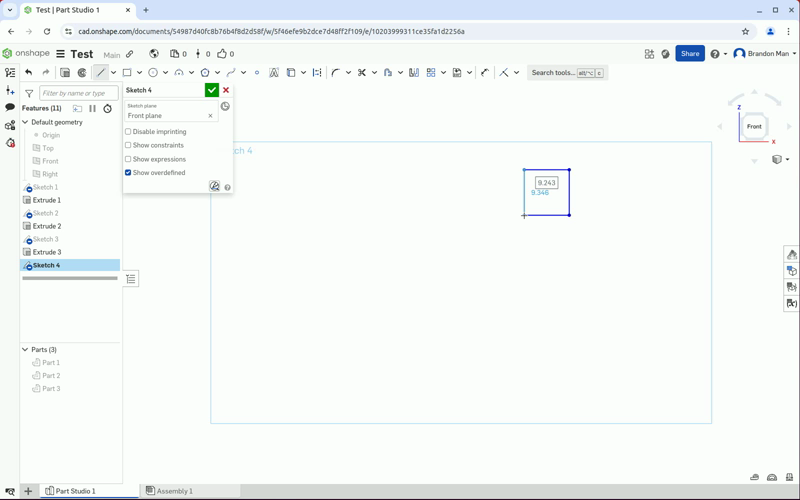
click(524, 215)
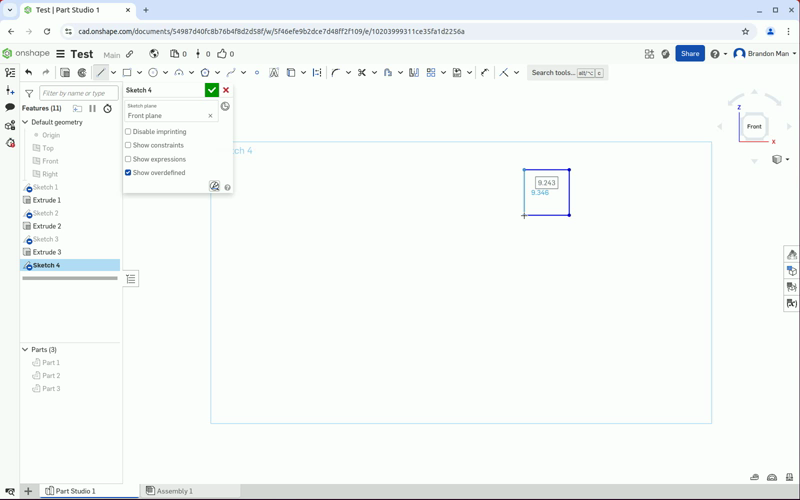
key(esc)
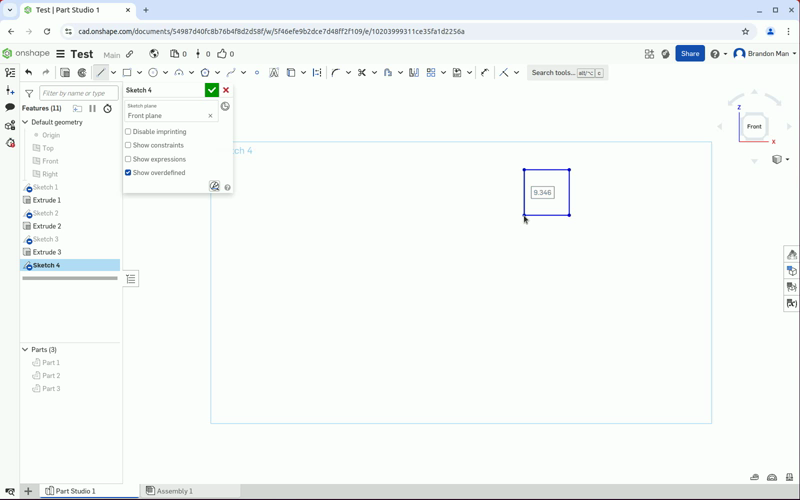
mouse_move(567, 187)
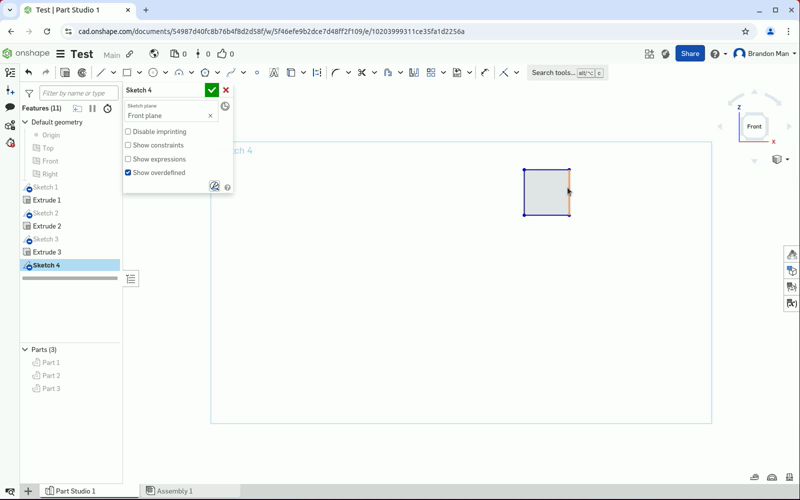
click(567, 187)
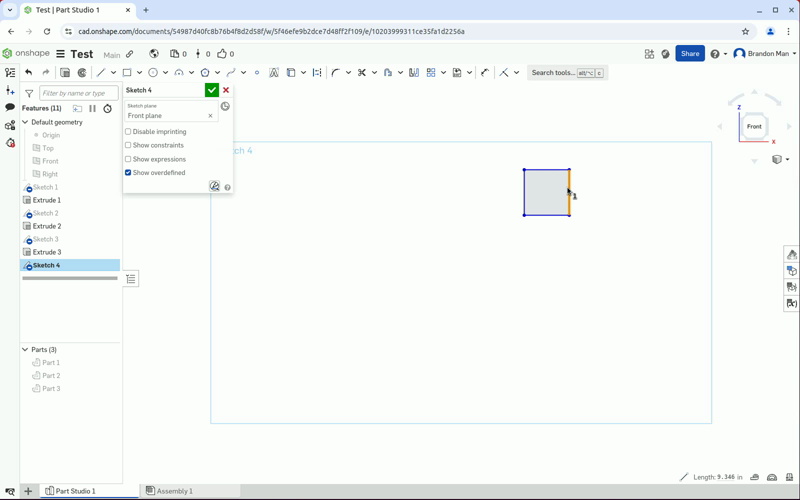
mouse_move(73, 352)
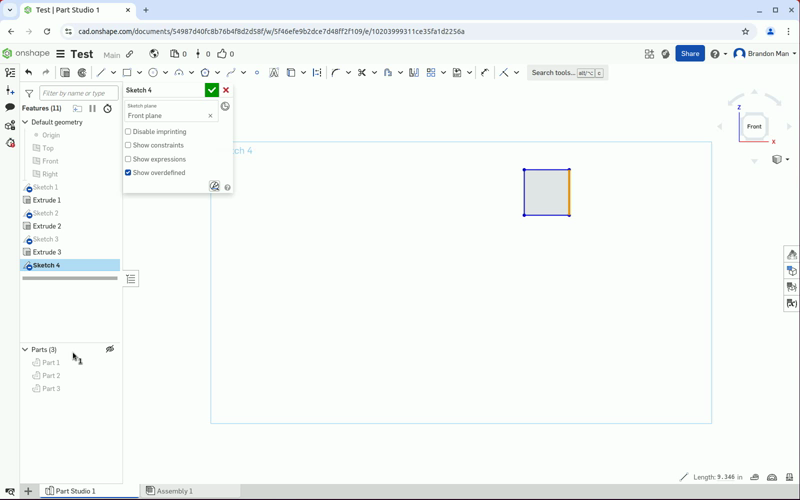
key(shift+y)
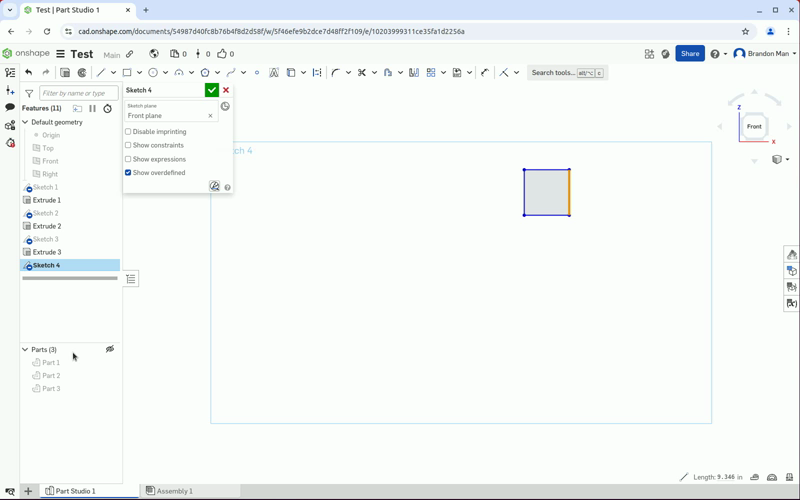
key(shift+e)
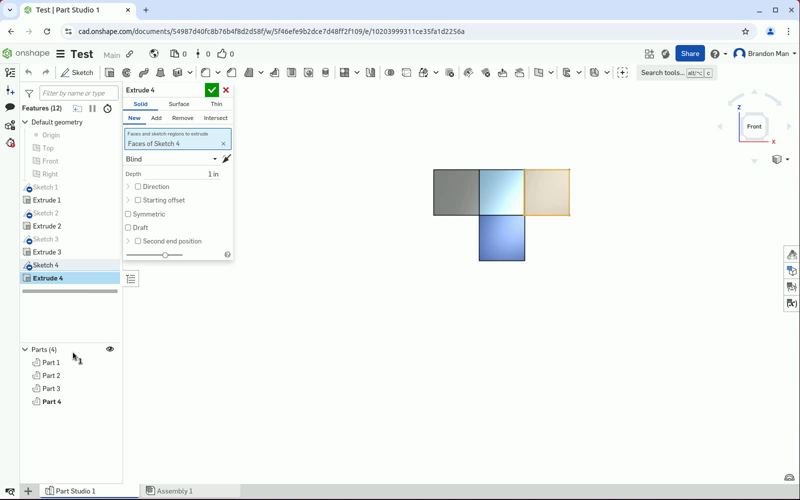
mouse_move(143, 106)
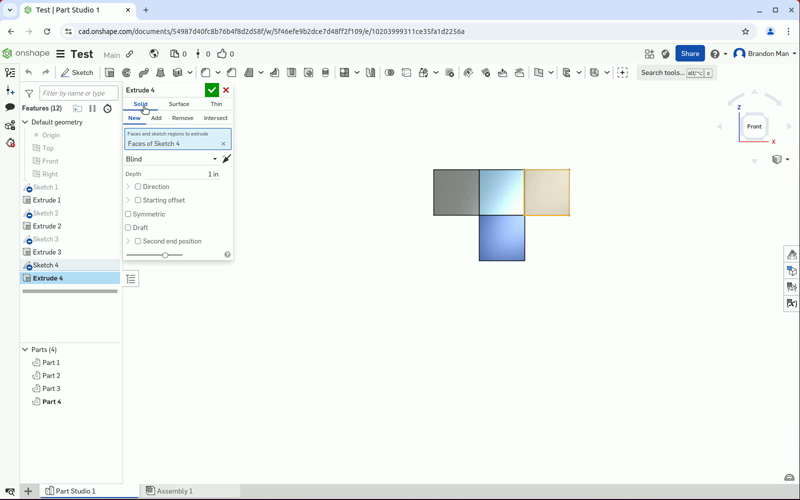
click(143, 106)
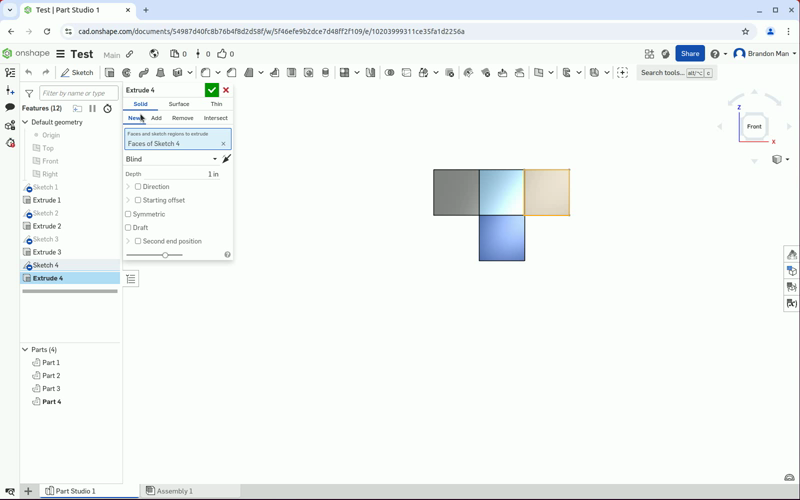
mouse_move(137, 120)
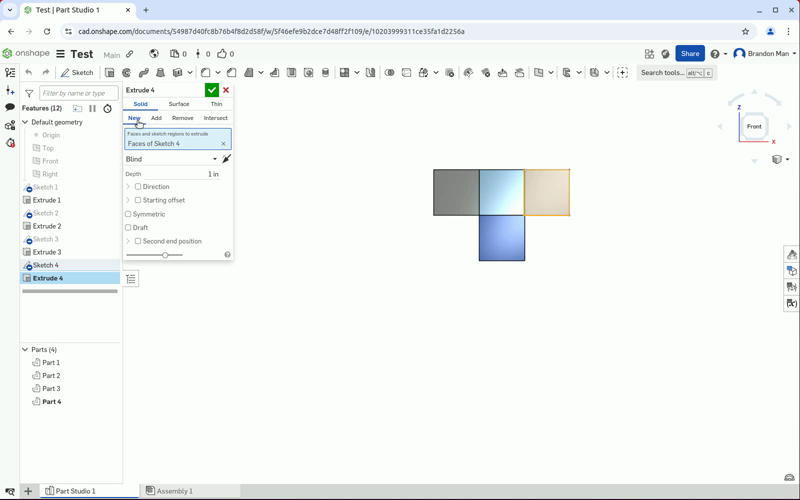
click(137, 120)
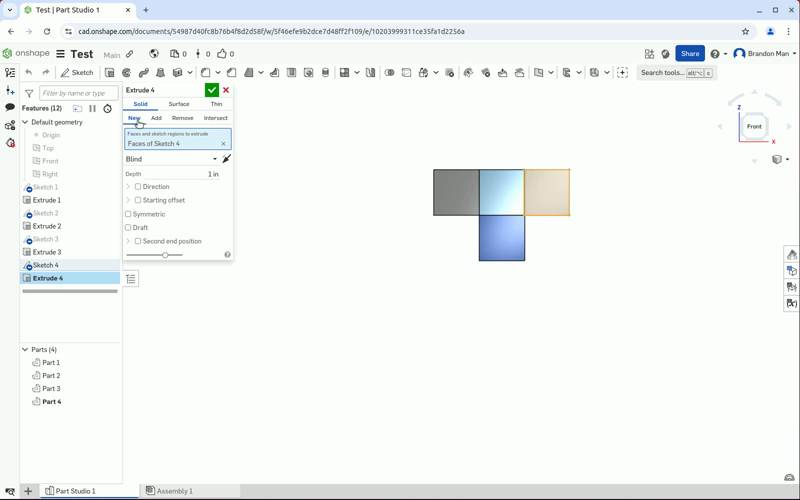
key(tab, 4)
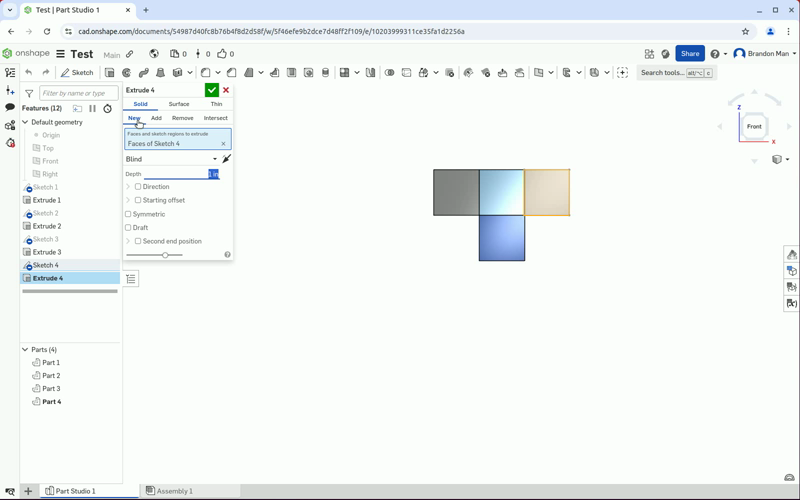
text(9.147)
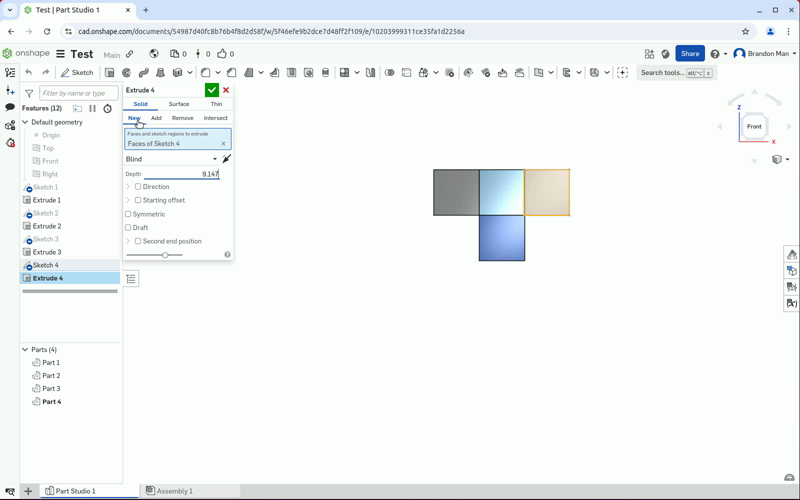
key(enter)
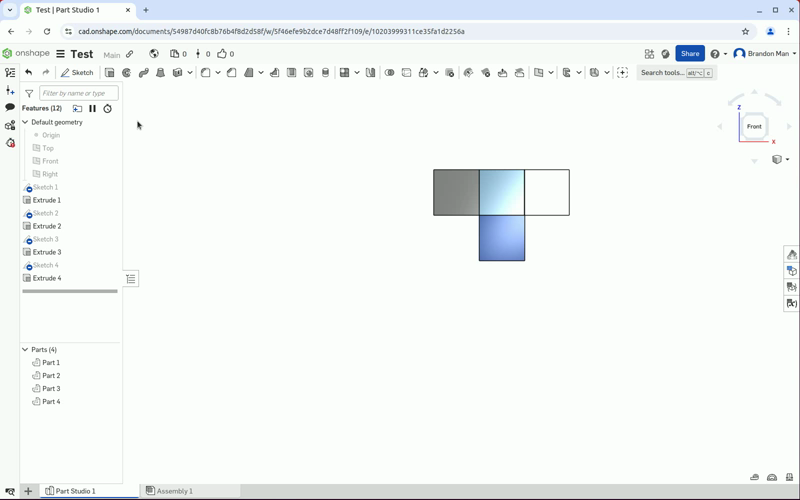
key(shift+h)
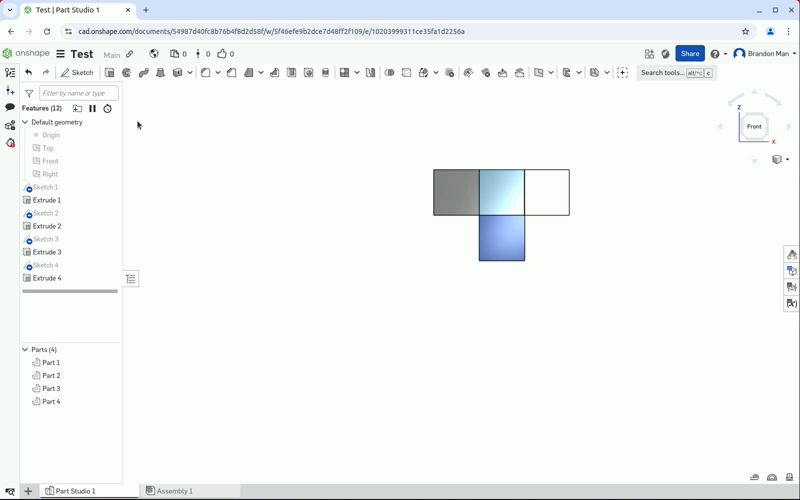
key(shift+h)
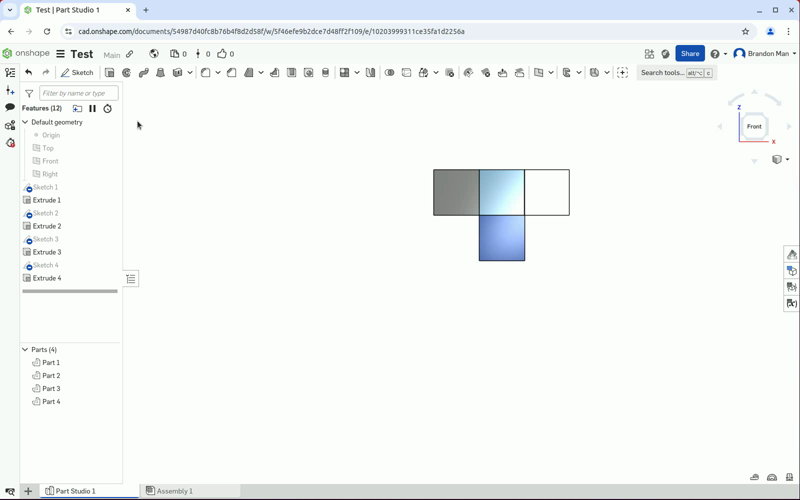
mouse_move(73, 189)
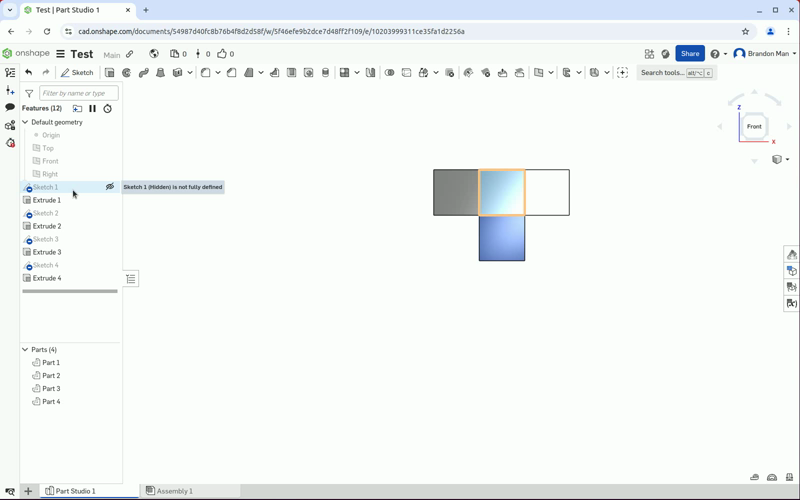
click(73, 189)
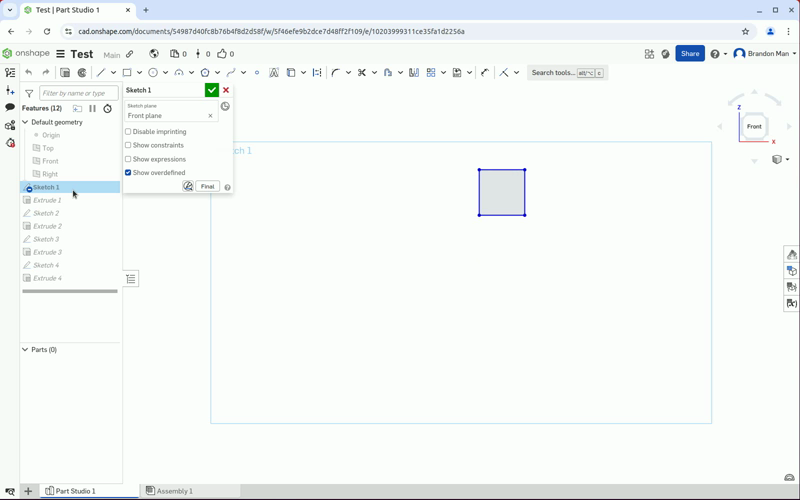
mouse_move(229, 92)
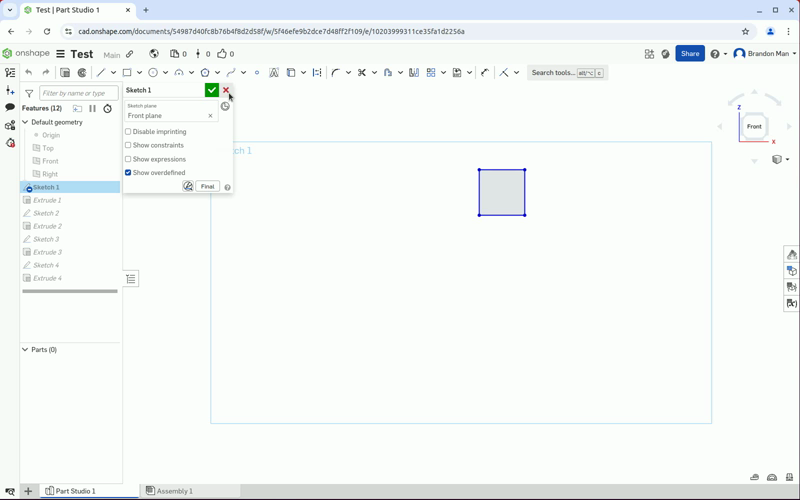
click(229, 92)
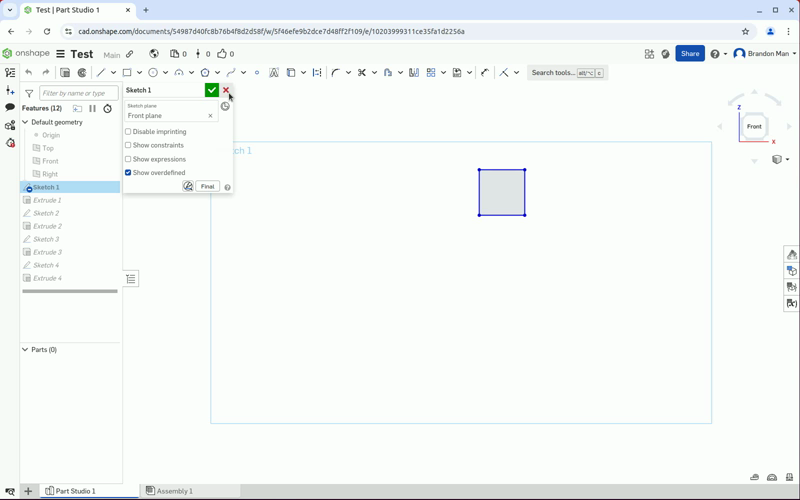
key(shift+s)
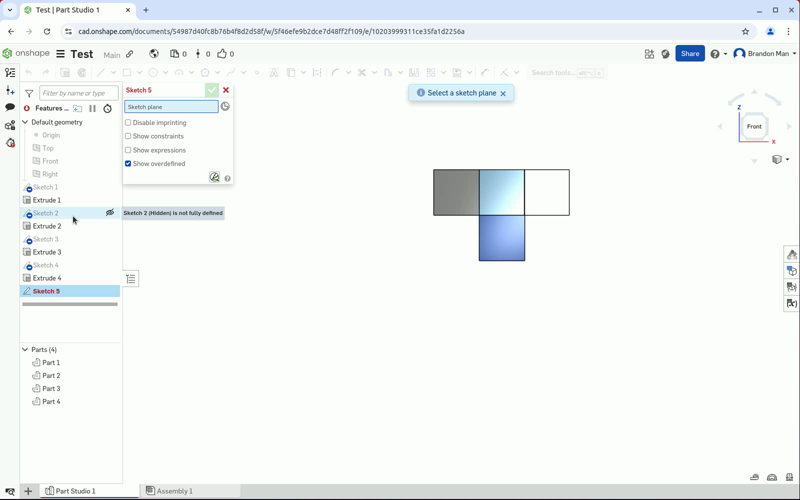
scroll(3)
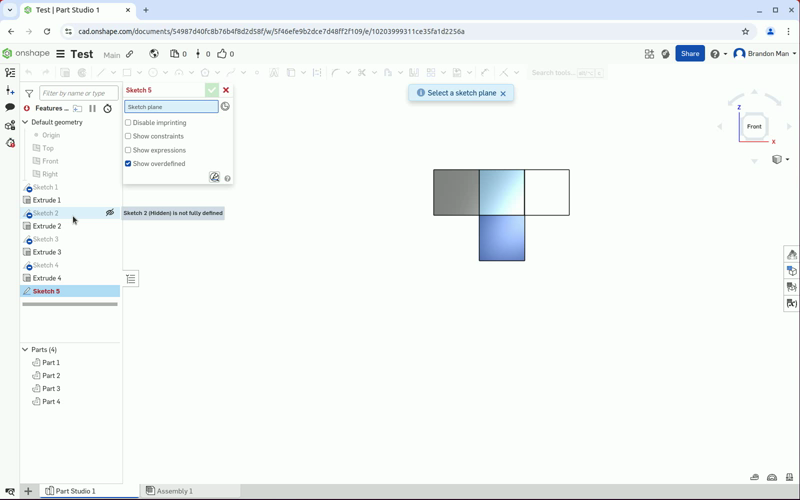
mouse_move(73, 163)
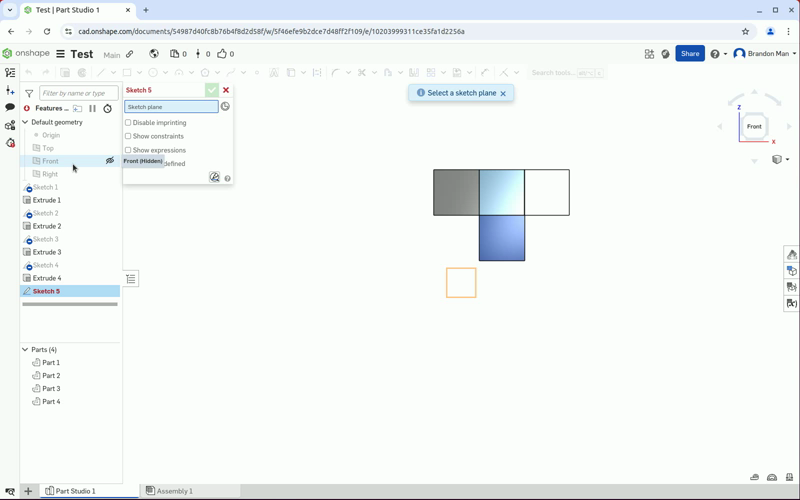
click(73, 163)
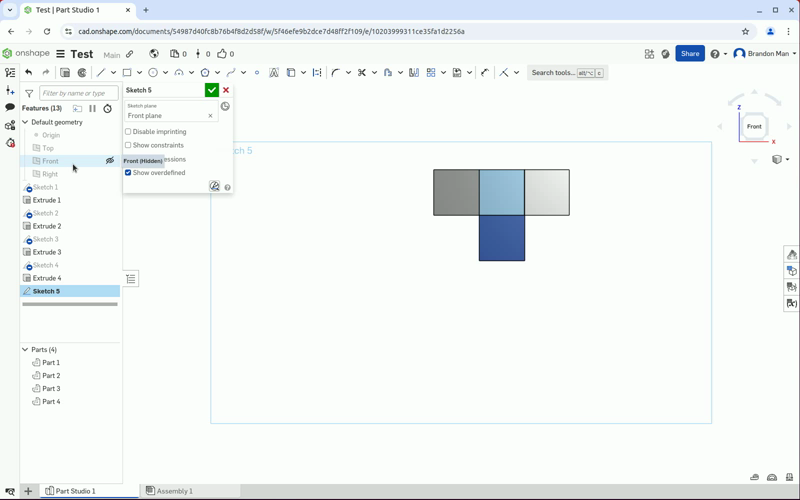
mouse_move(73, 352)
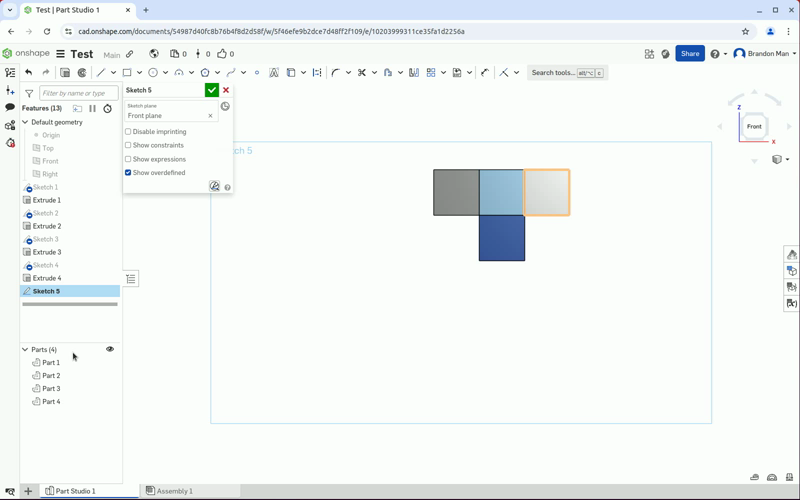
key(y)
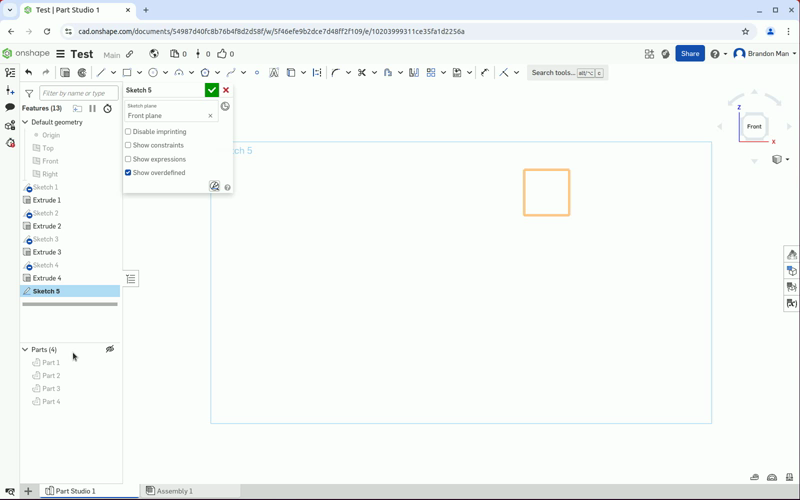
key(l)
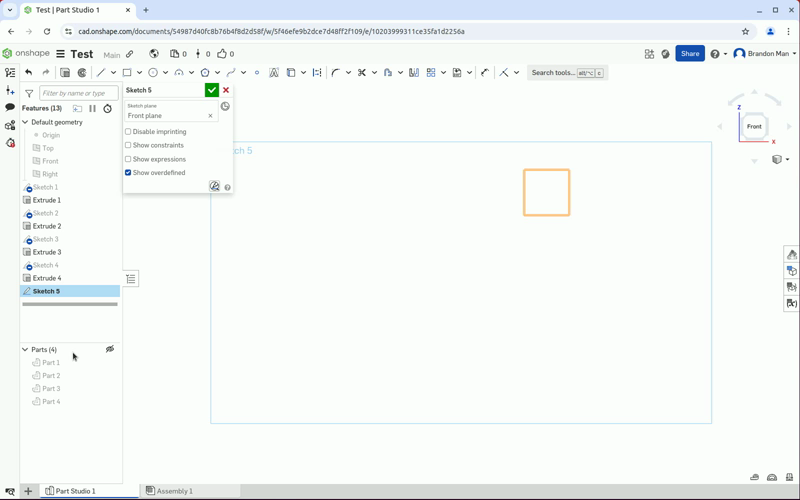
key_down(shift)
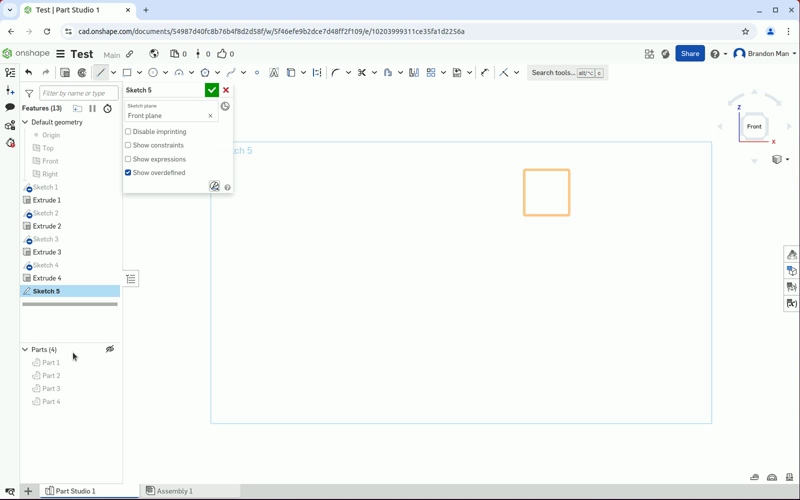
mouse_move(433, 260)
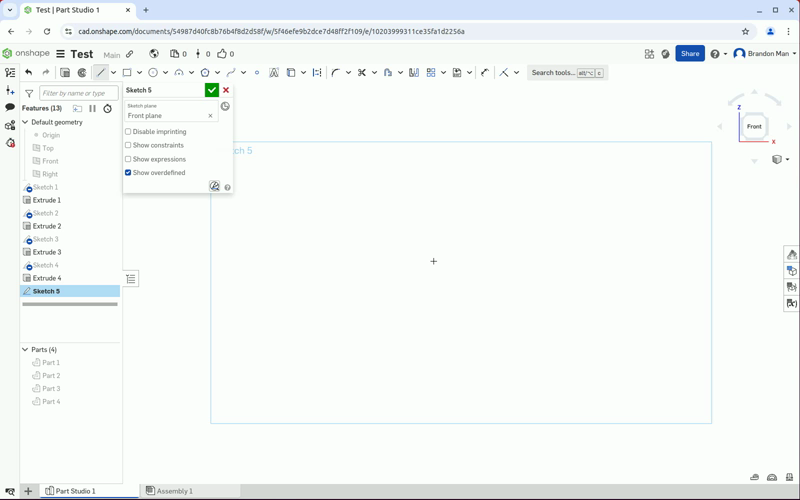
click(433, 260)
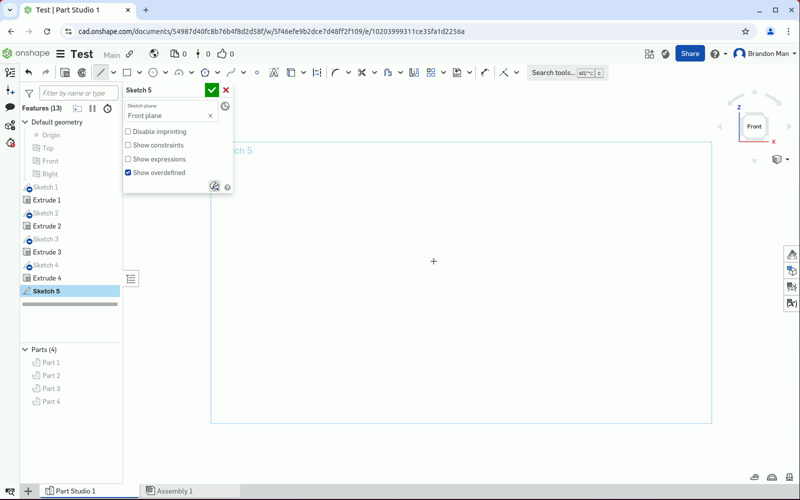
key_up(shift)
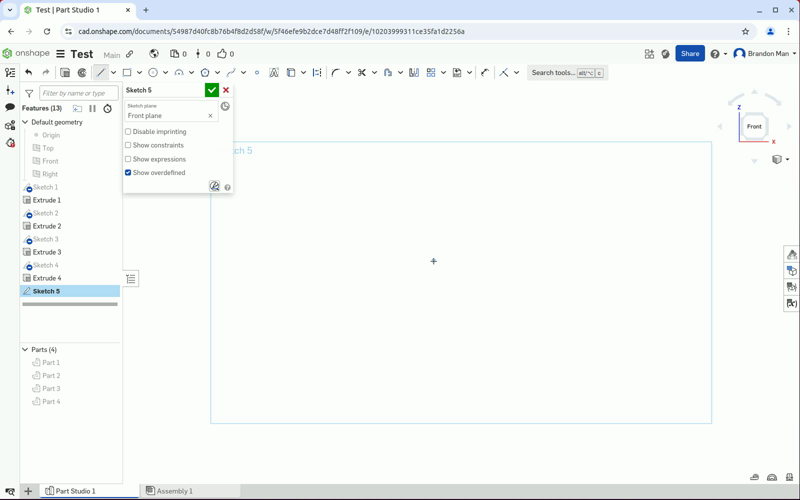
key_down(shift)
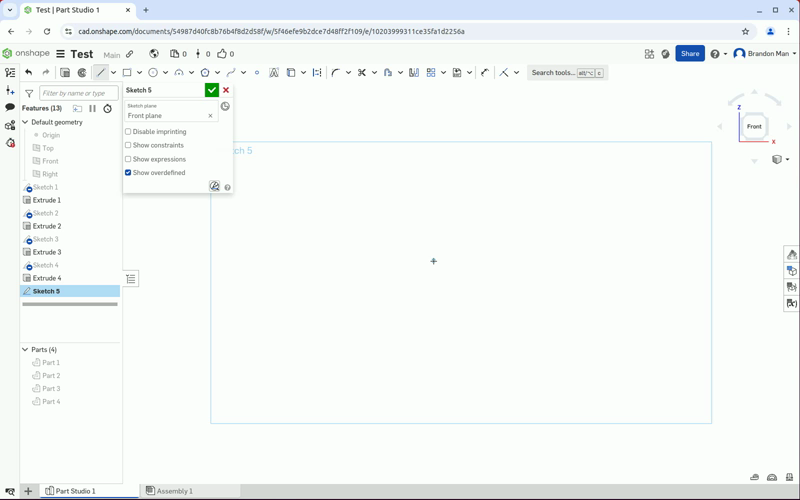
mouse_move(463, 260)
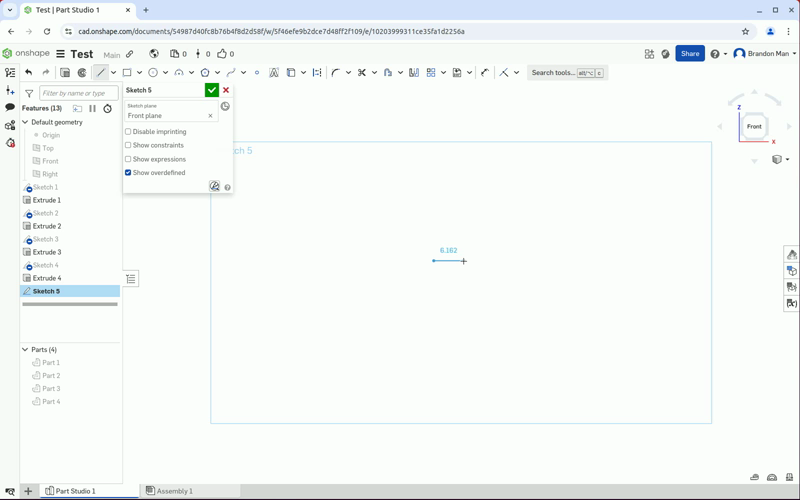
mouse_move(479, 260)
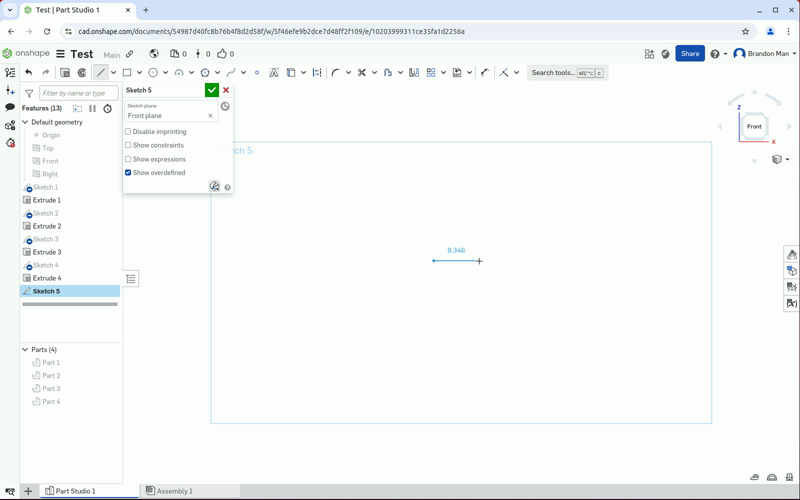
click(479, 260)
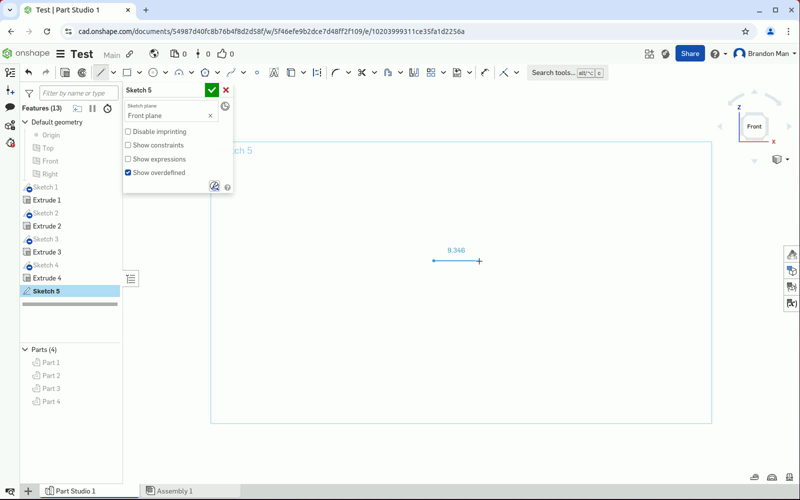
key_up(shift)
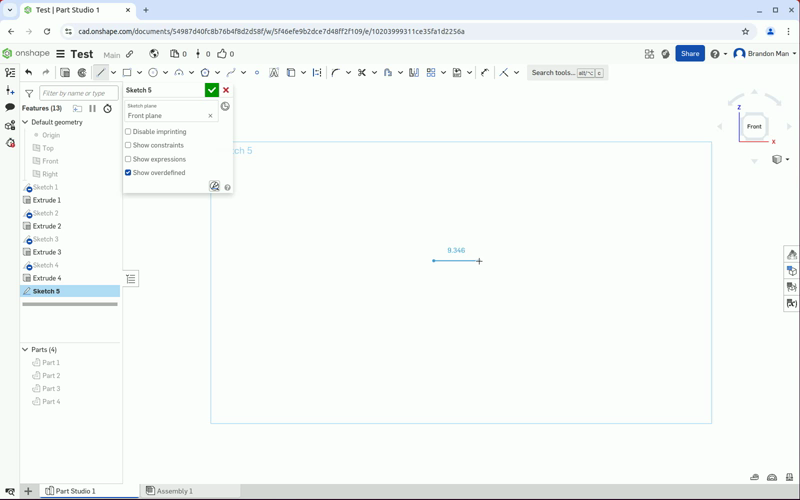
key_down(shift)
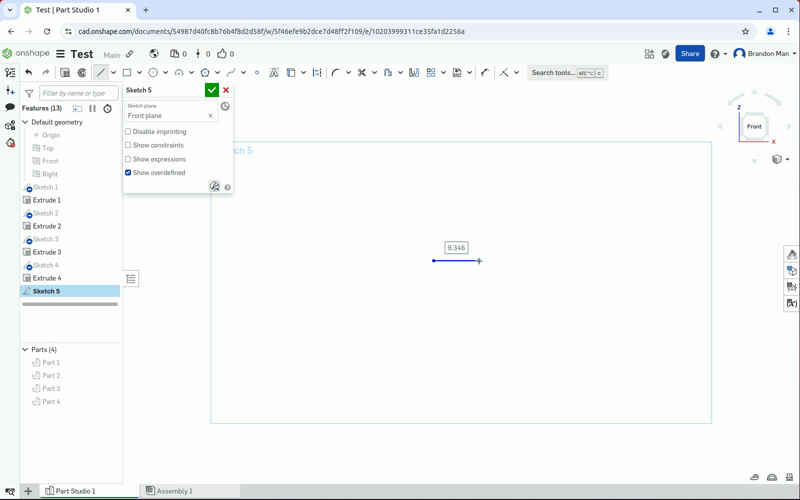
mouse_move(509, 260)
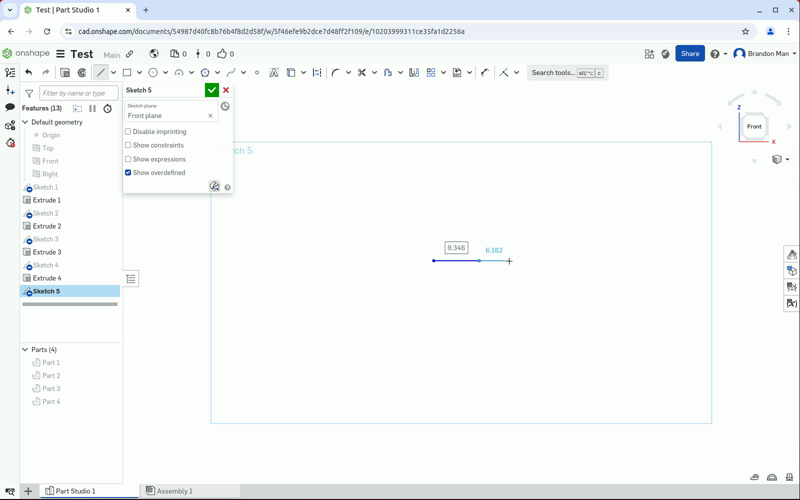
mouse_move(479, 215)
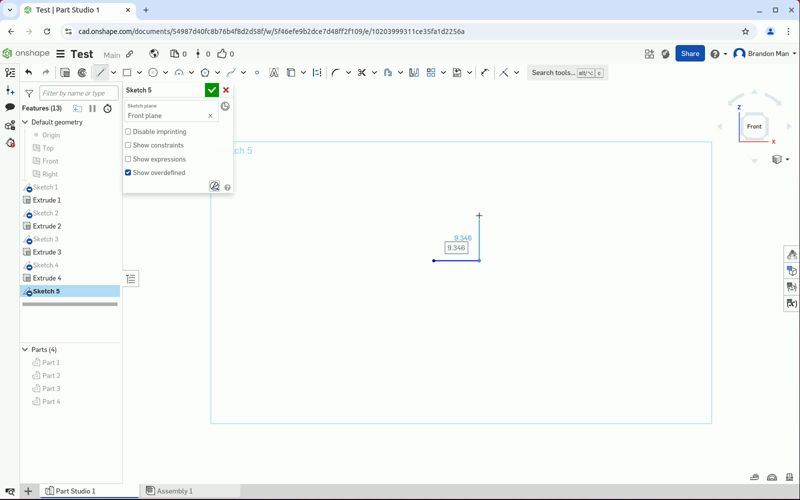
click(479, 215)
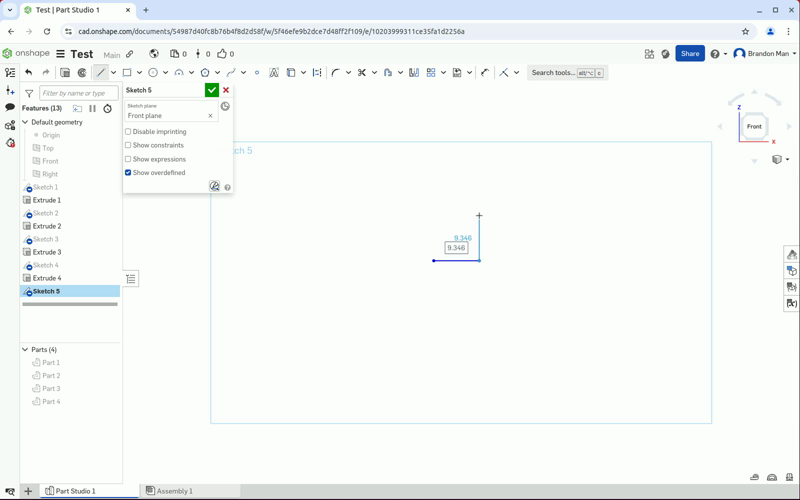
key_up(shift)
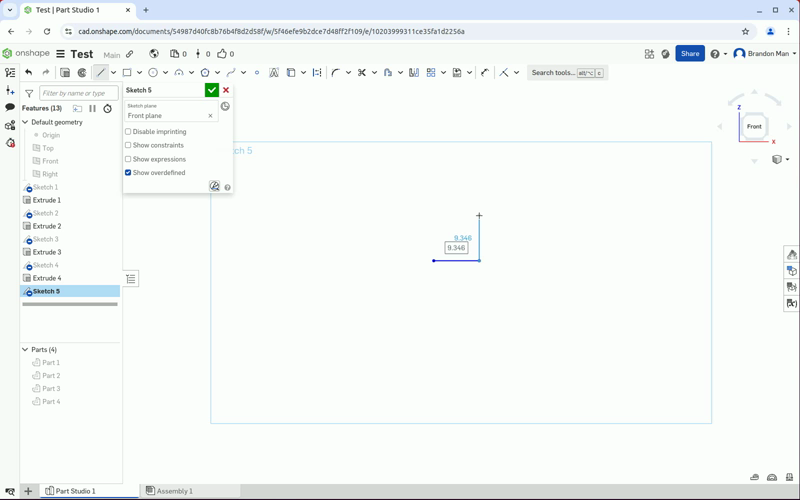
key_down(shift)
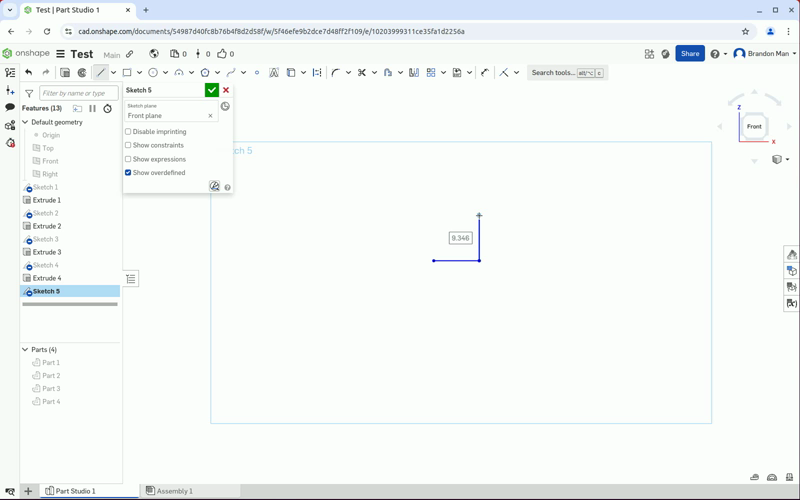
mouse_move(509, 215)
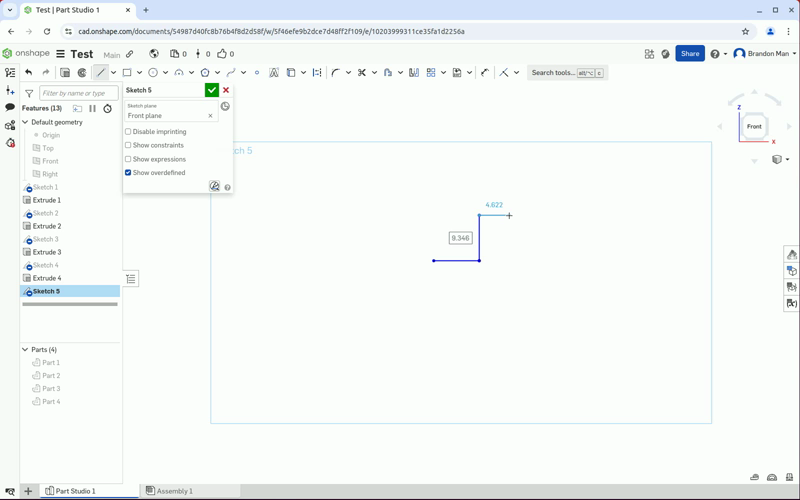
mouse_move(433, 215)
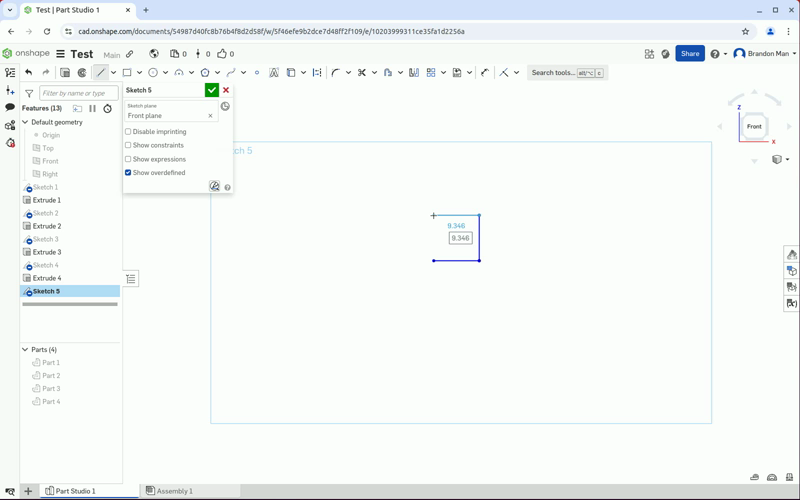
click(433, 215)
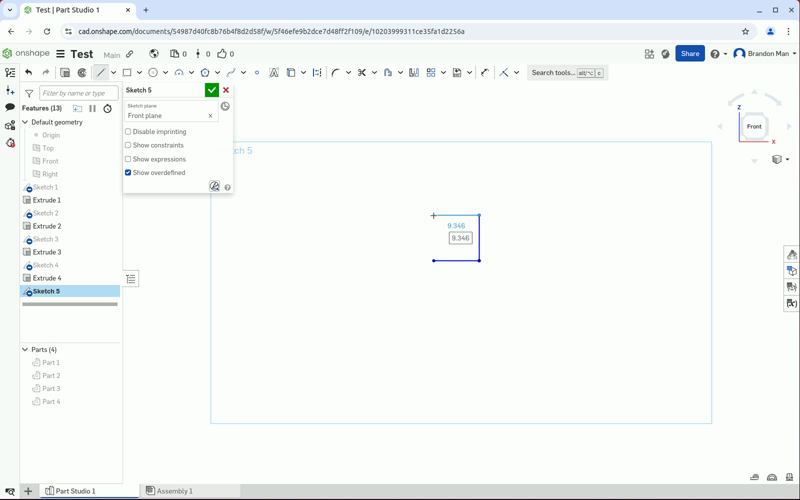
key_up(shift)
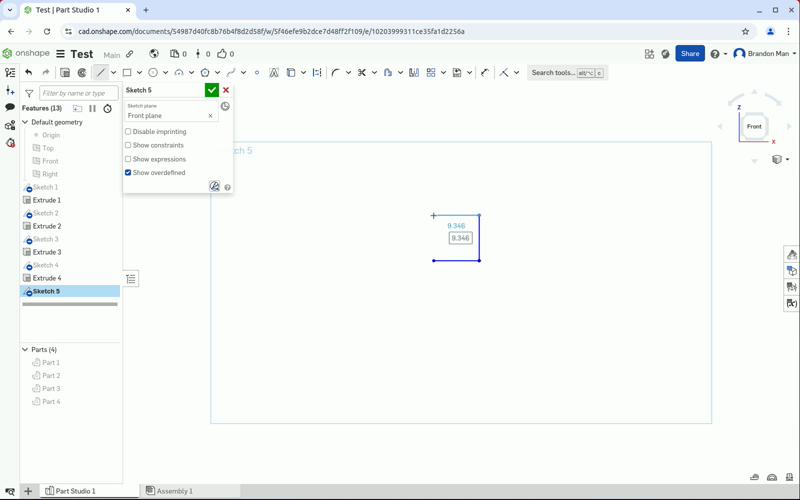
mouse_move(463, 215)
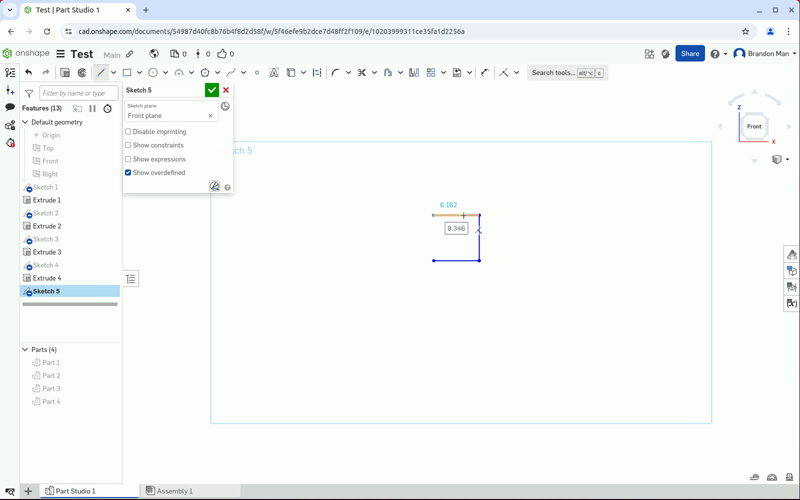
key_down(shift)
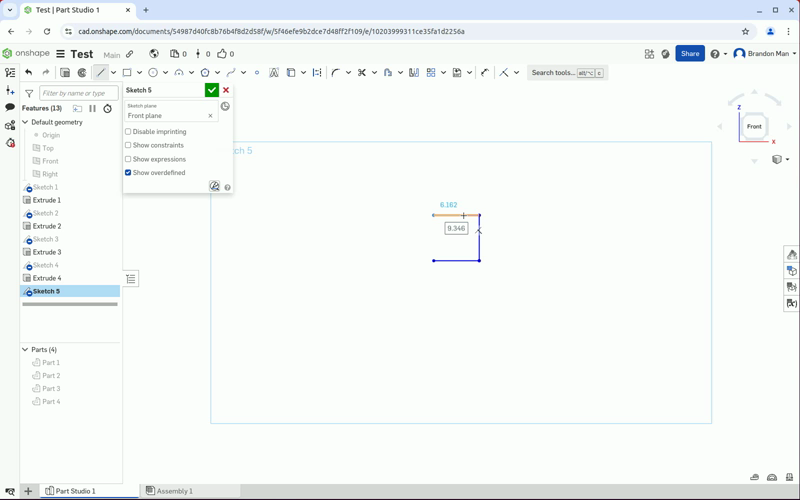
mouse_move(433, 260)
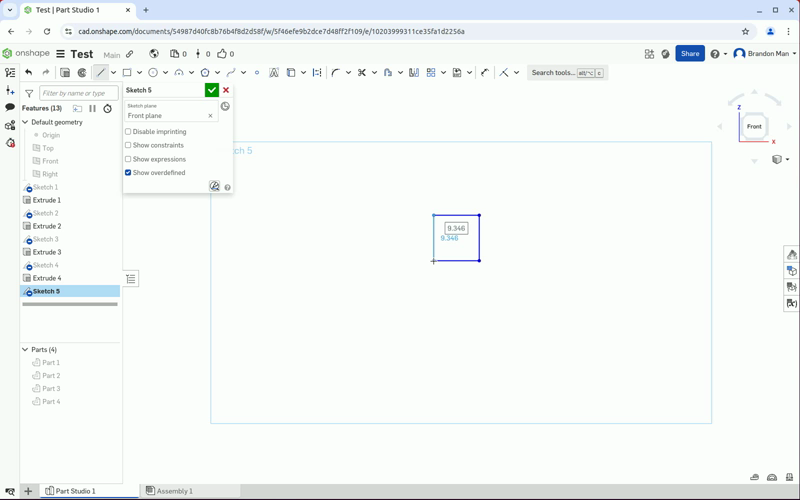
key_up(shift)
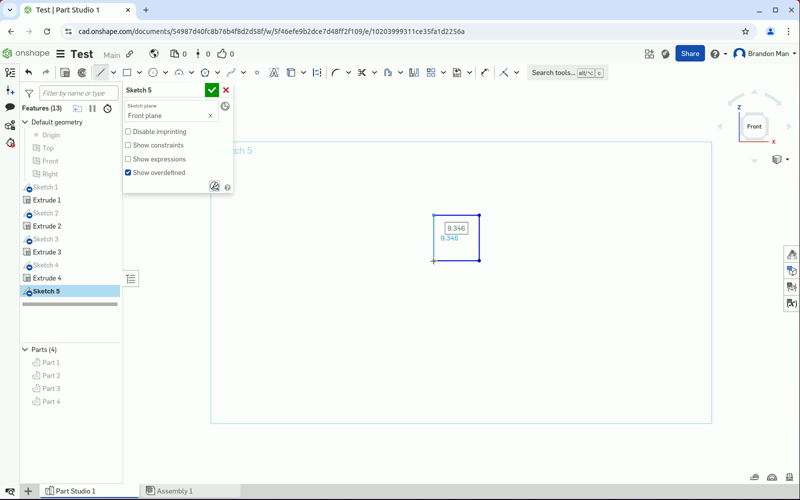
click(433, 260)
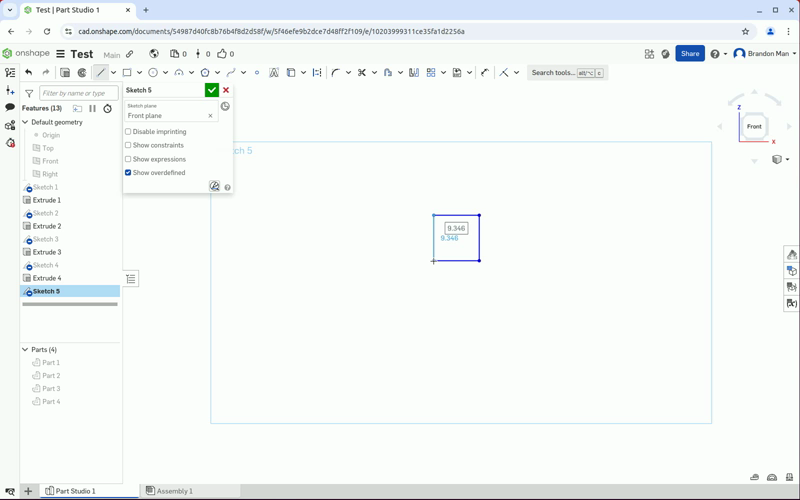
key(esc)
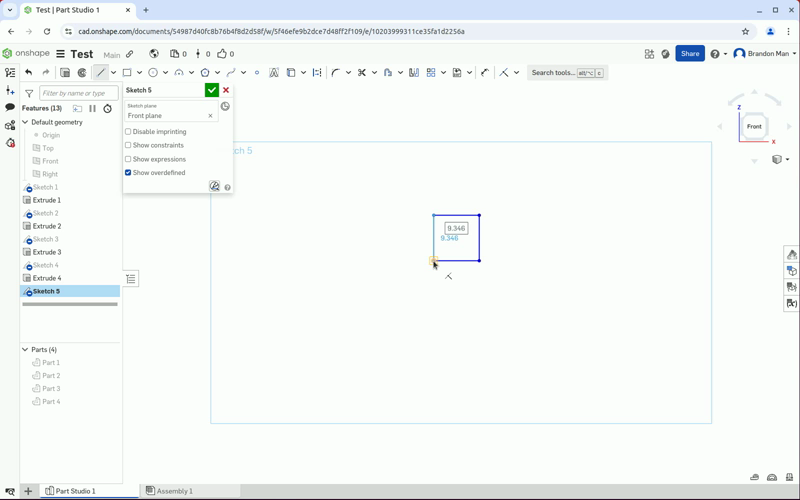
mouse_move(458, 259)
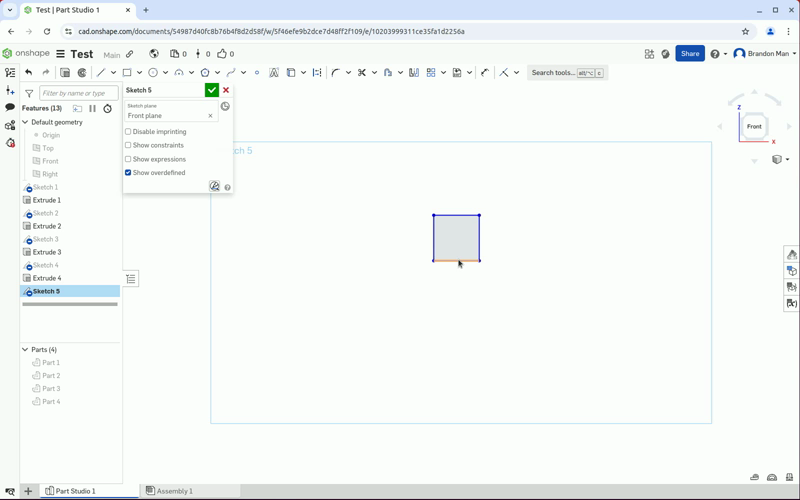
click(458, 259)
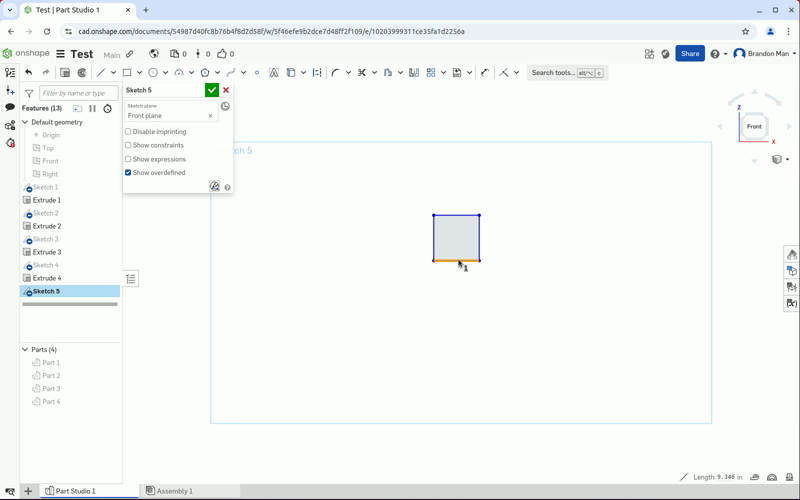
mouse_move(73, 352)
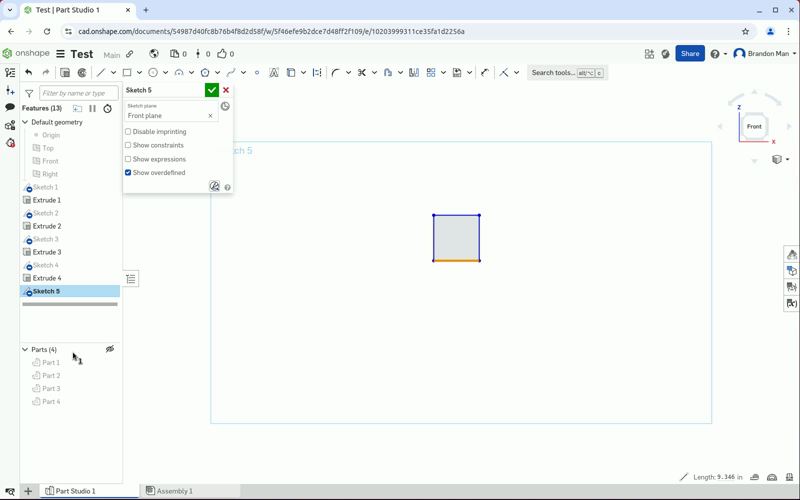
key(shift+y)
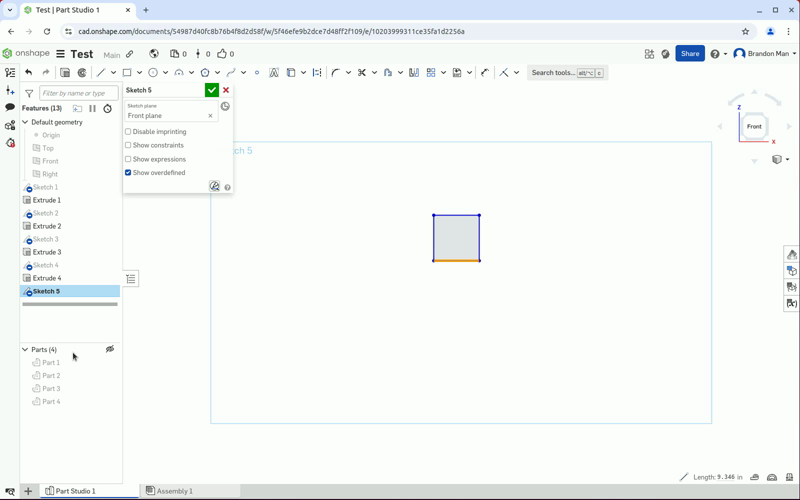
key(shift+e)
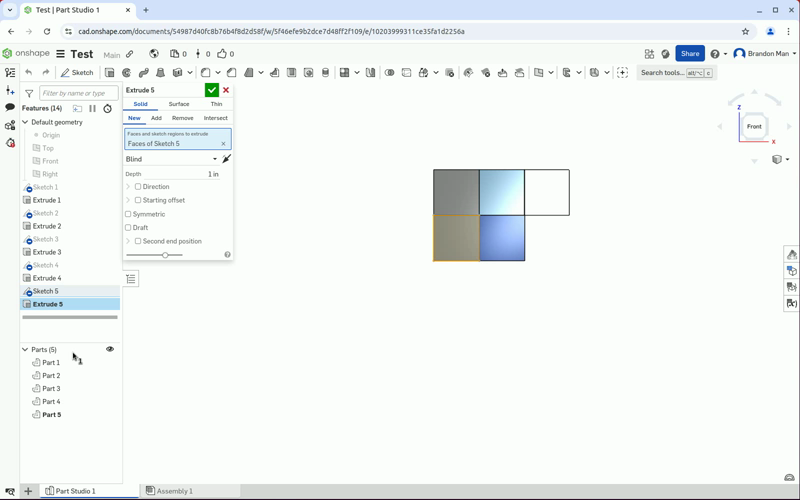
mouse_move(143, 106)
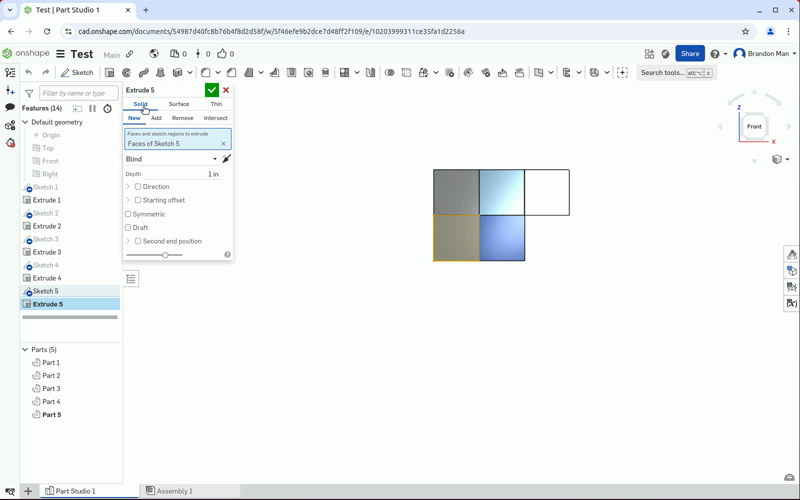
click(143, 106)
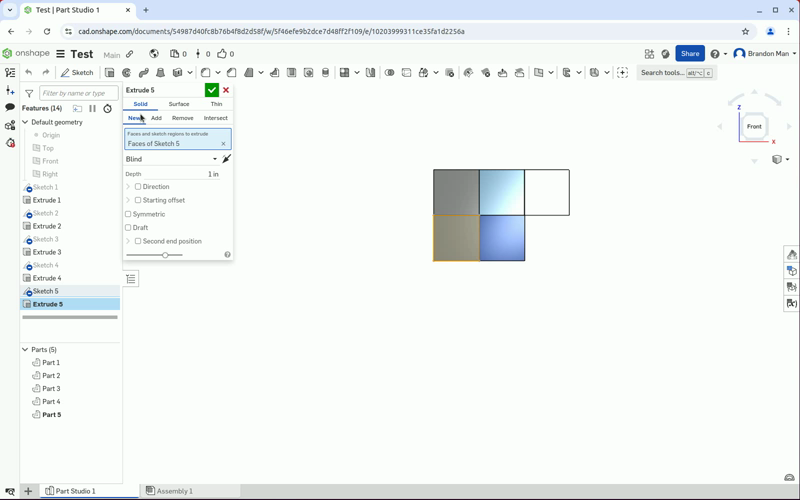
mouse_move(137, 120)
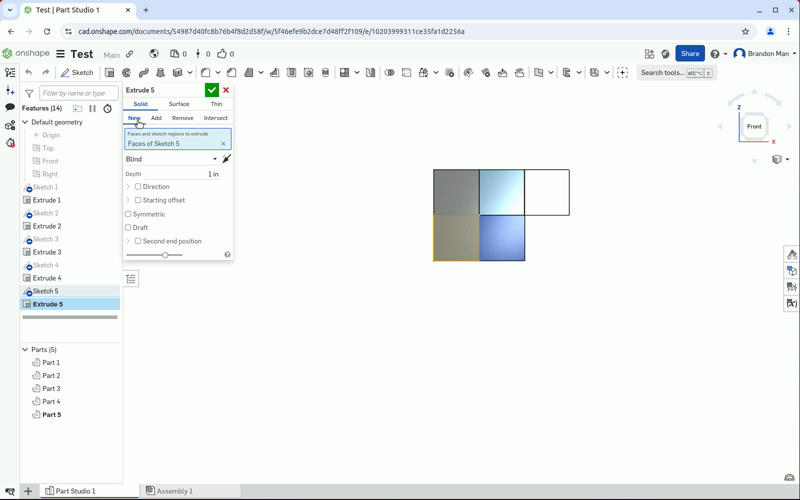
click(137, 120)
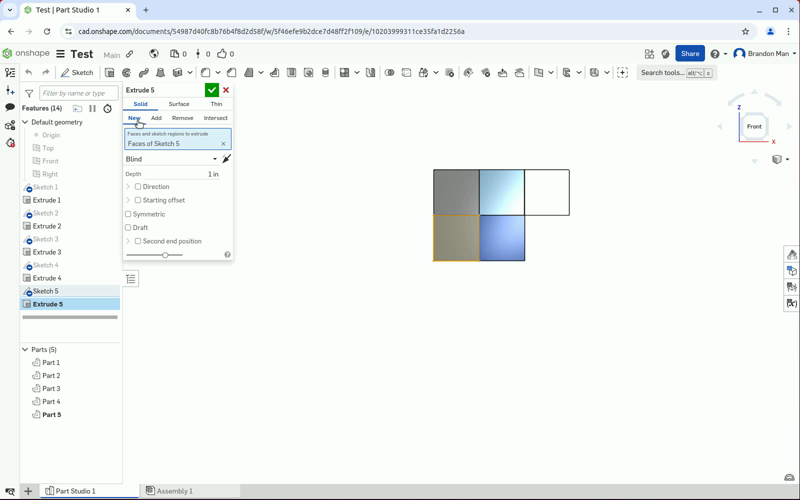
key(tab, 4)
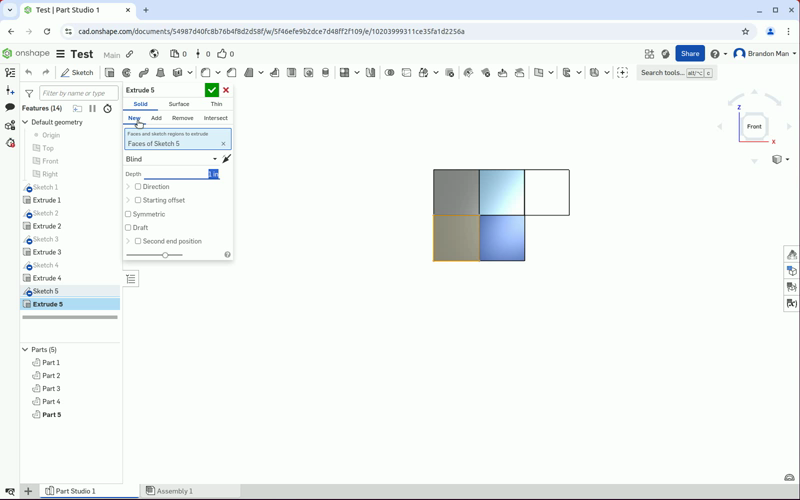
text(18.535)
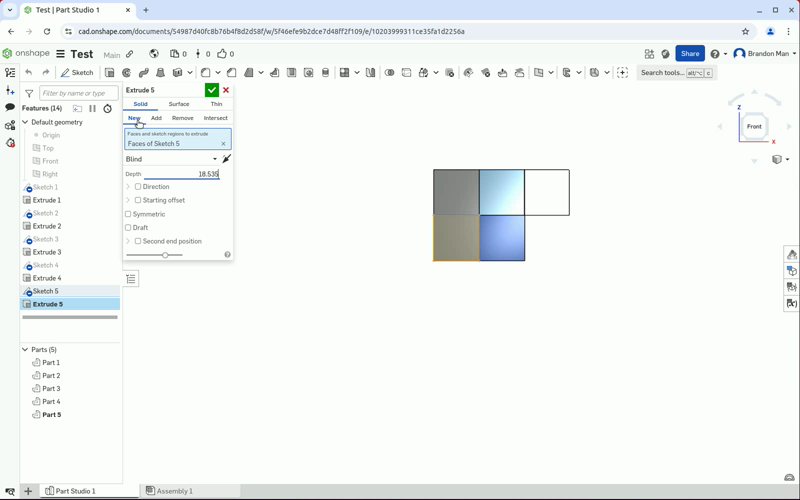
key(enter)
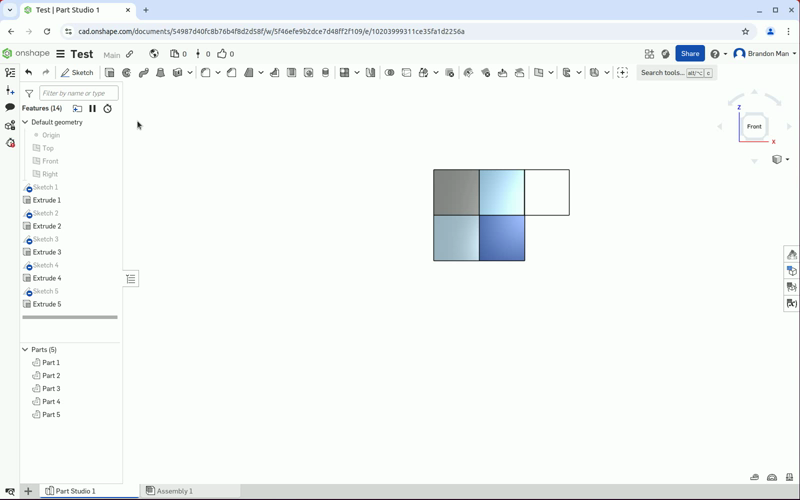
key(shift+h)
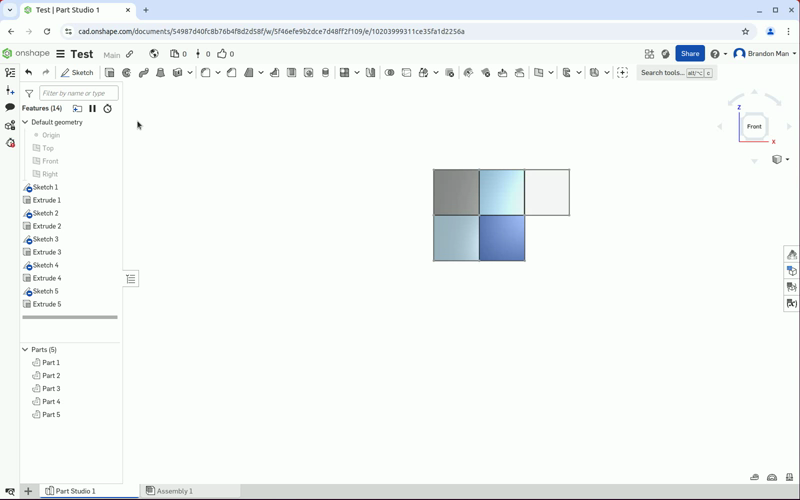
key(shift+h)
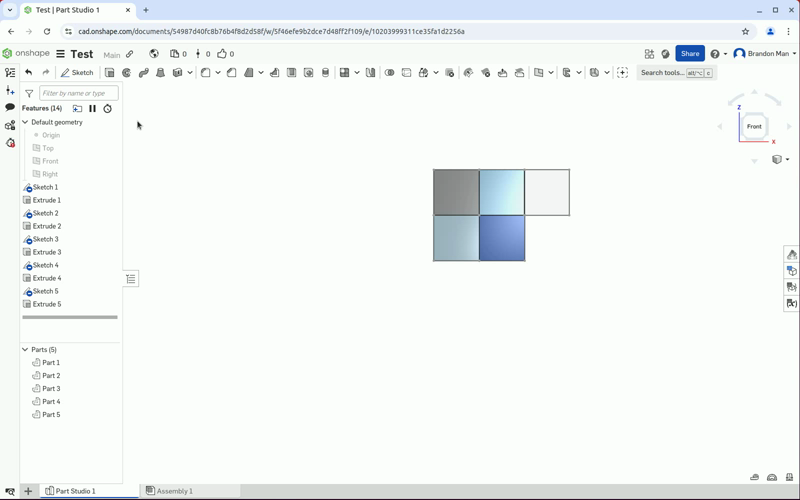
key(shift+7)
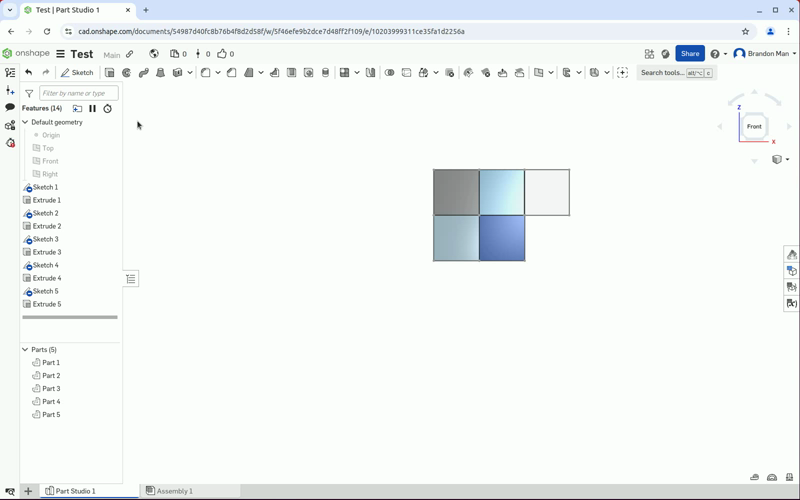
key(left, 2)
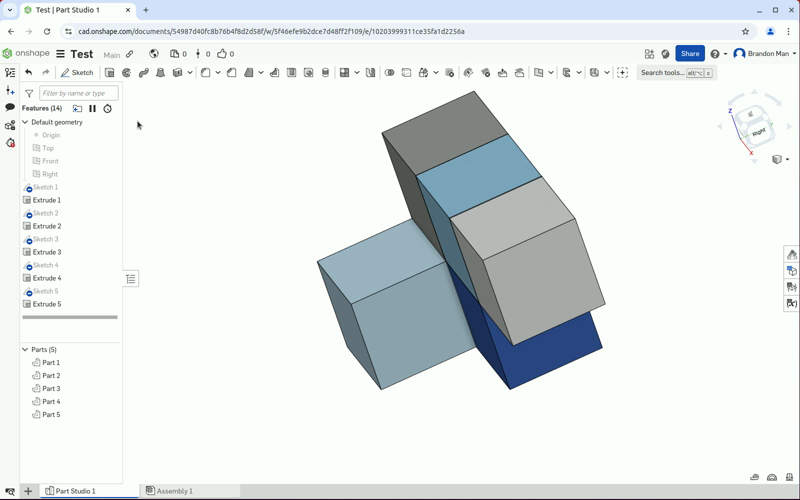
key(down, 2)
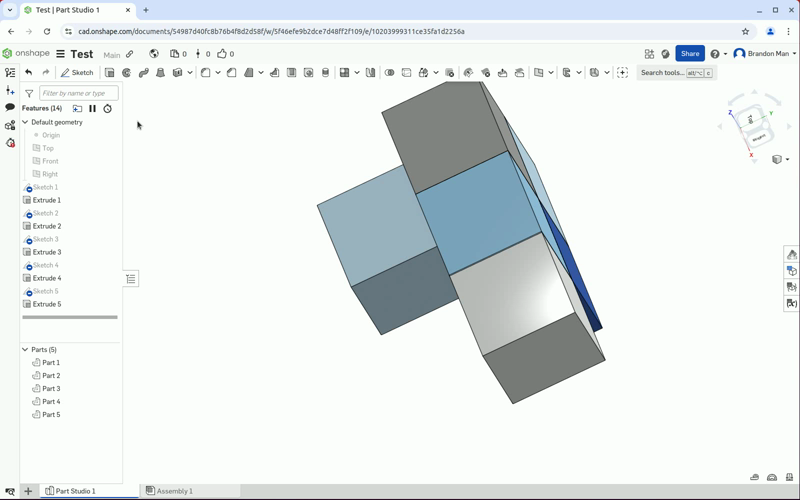
key(up, 2)
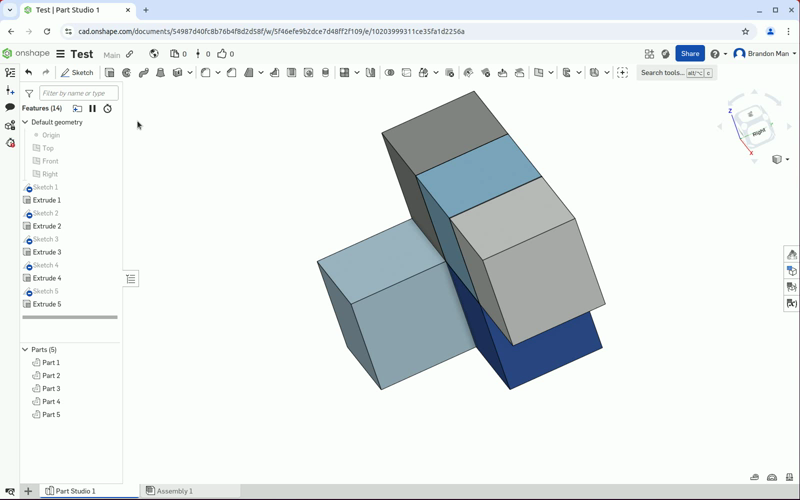
key(right, 2)
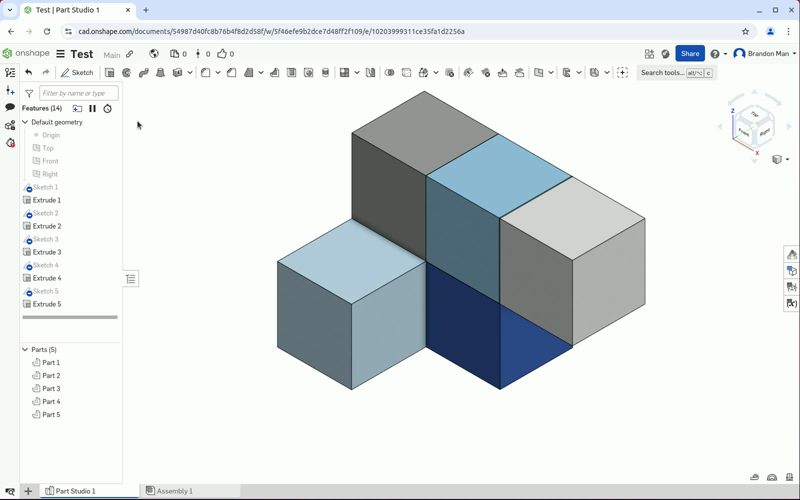
mouse_move(73, 189)
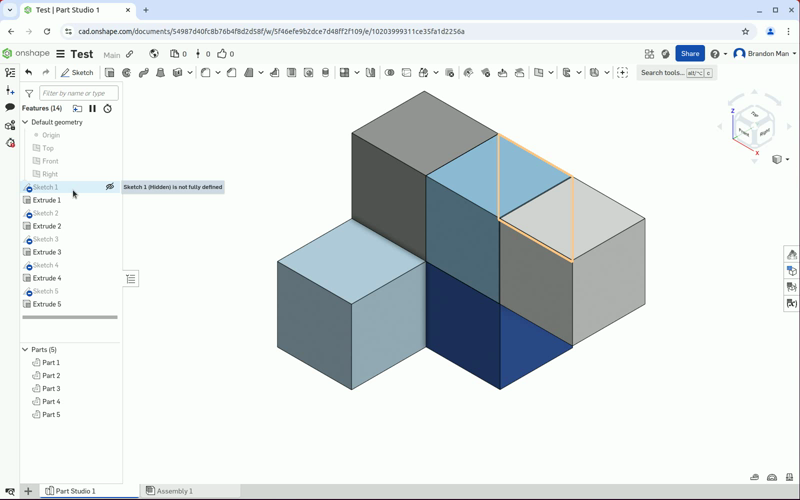
click(73, 189)